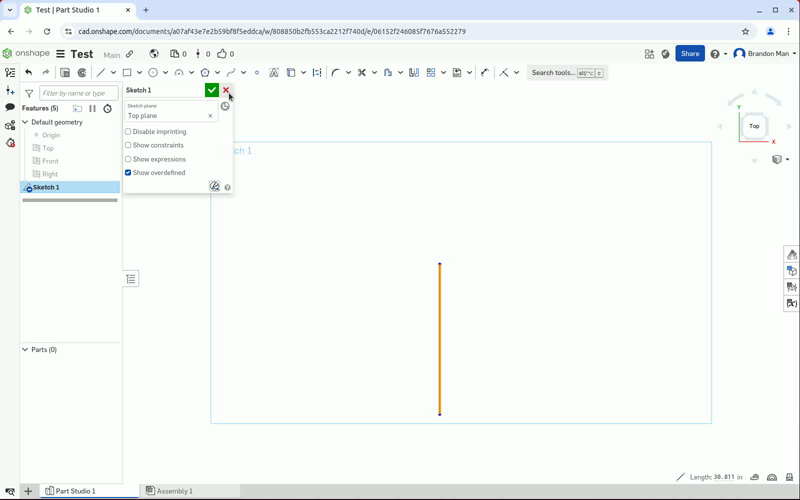
key(shift+h)
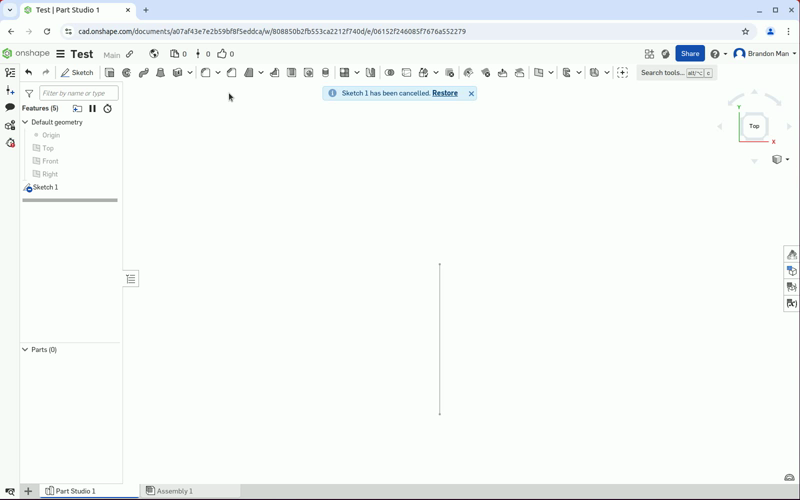
mouse_move(73, 352)
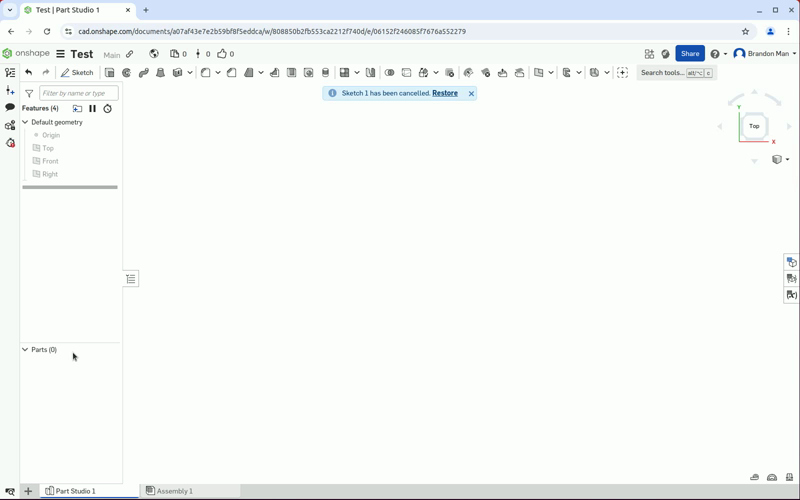
key(y)
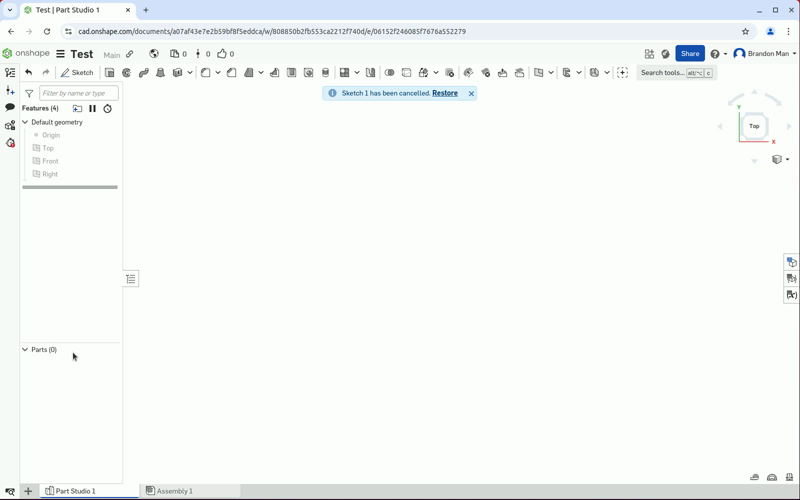
key(shift+p)
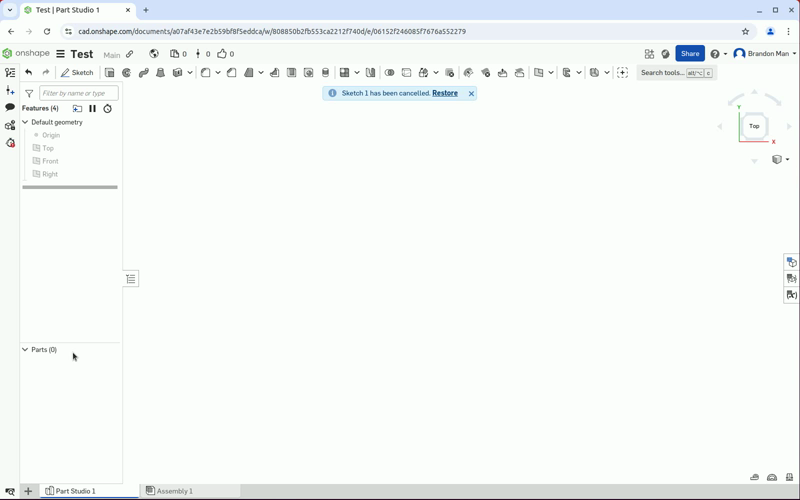
key(space)
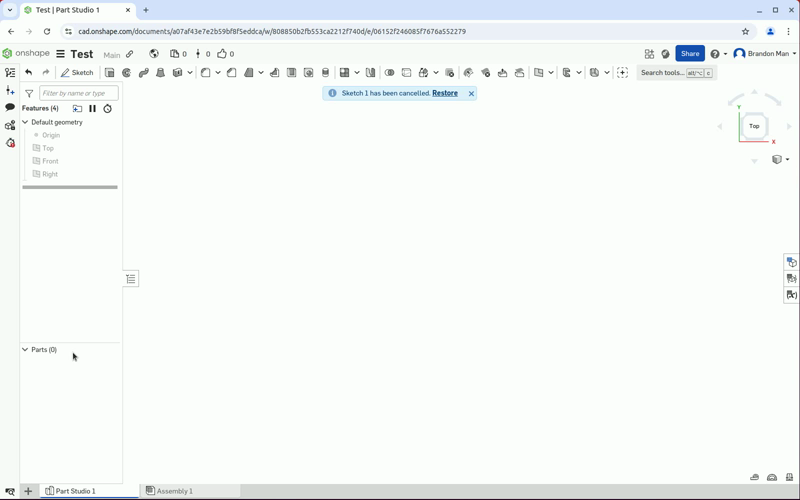
key_down(shift)
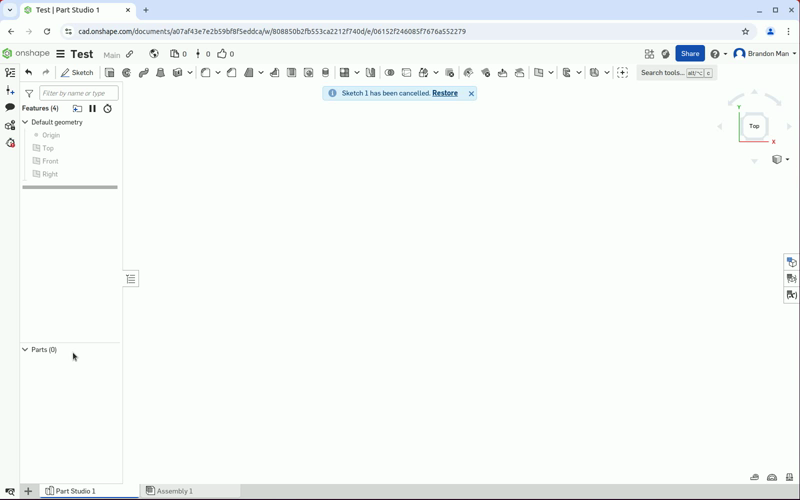
key(up)
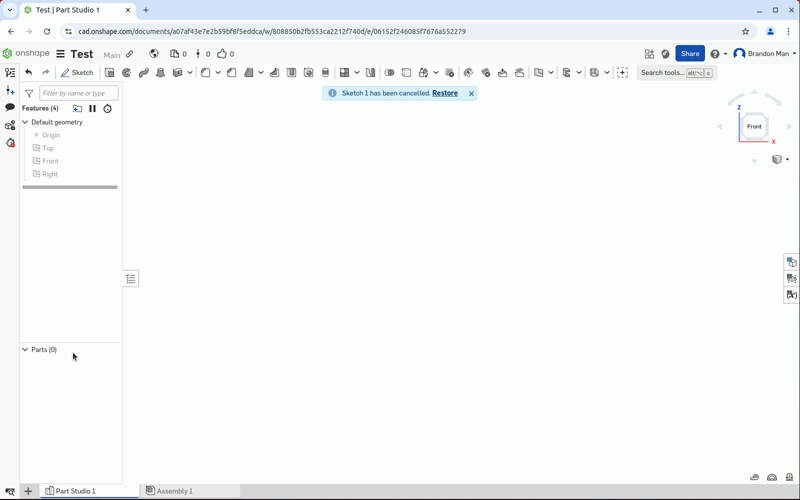
key_up(shift)
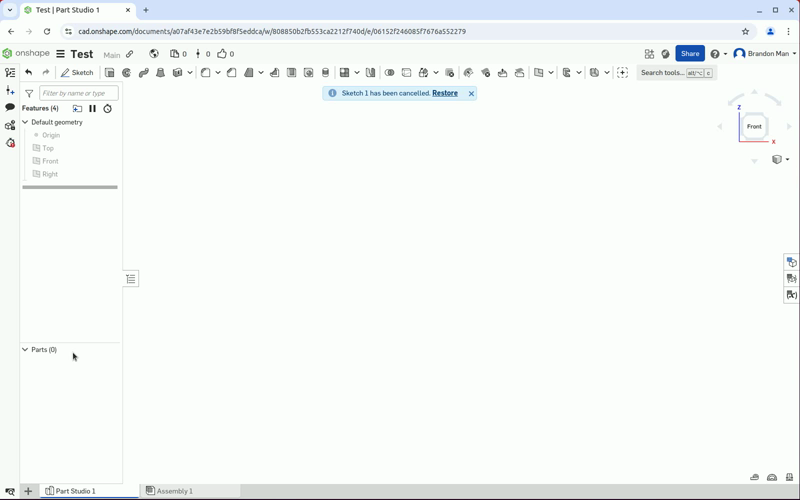
mouse_move(73, 352)
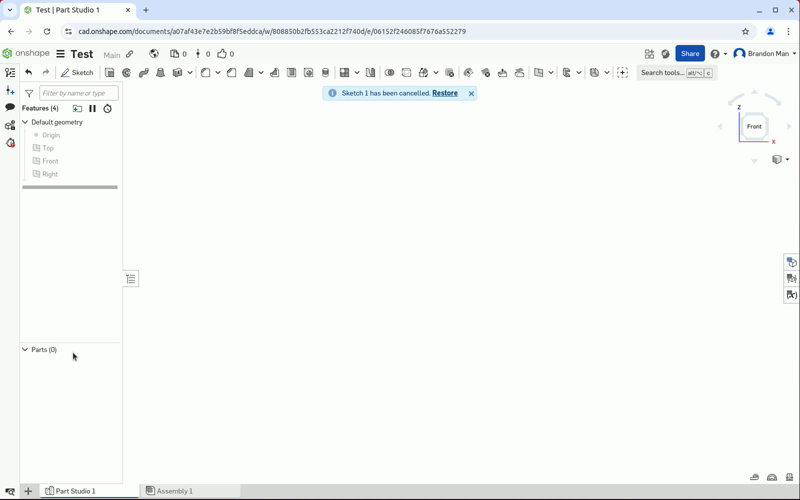
key(shift+y)
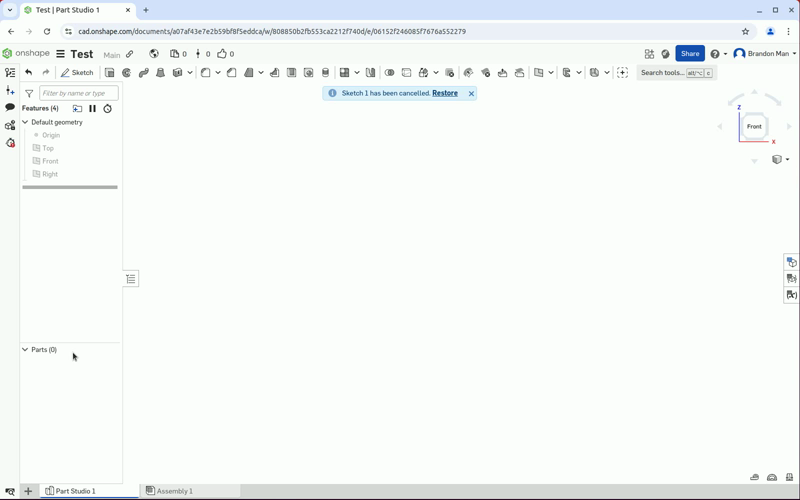
key(shift+s)
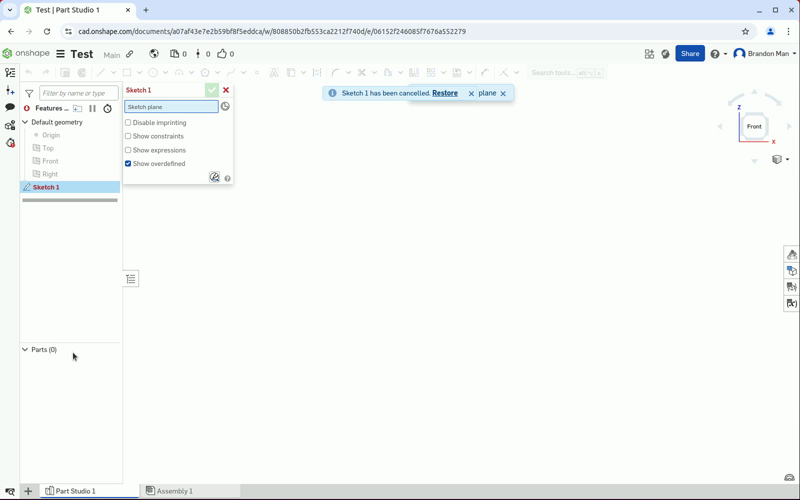
mouse_move(73, 163)
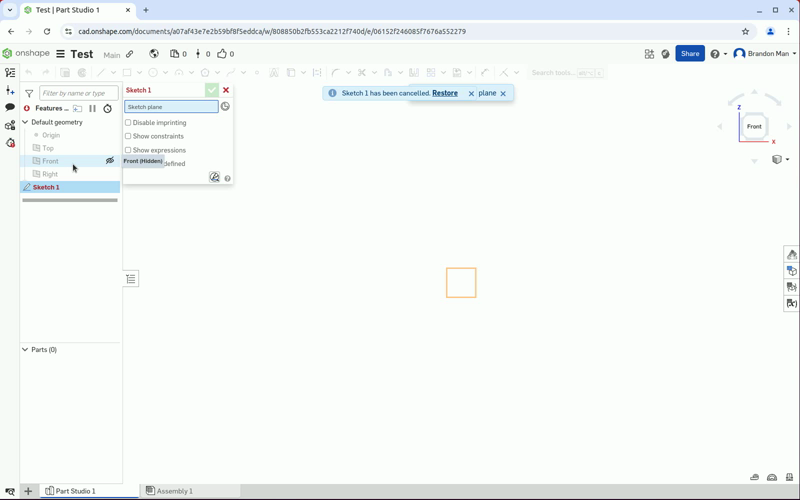
click(73, 163)
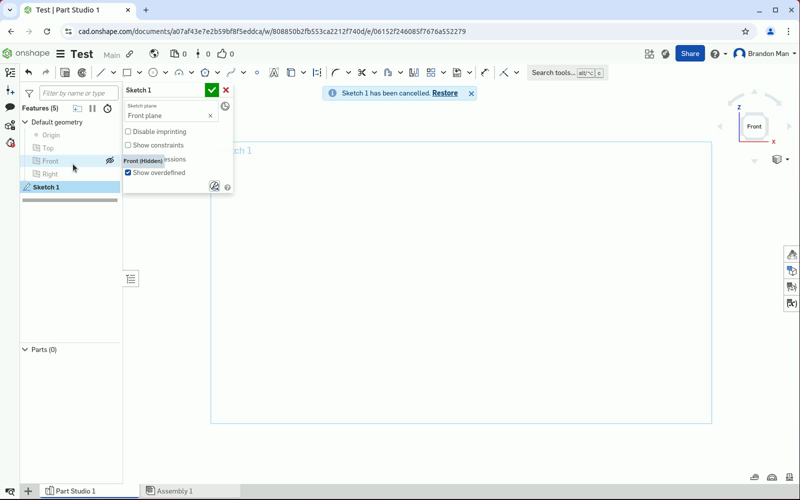
mouse_move(73, 352)
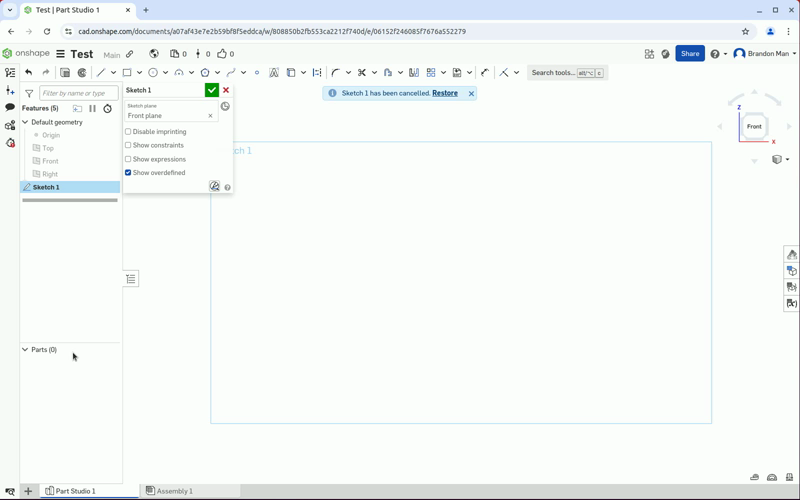
key(y)
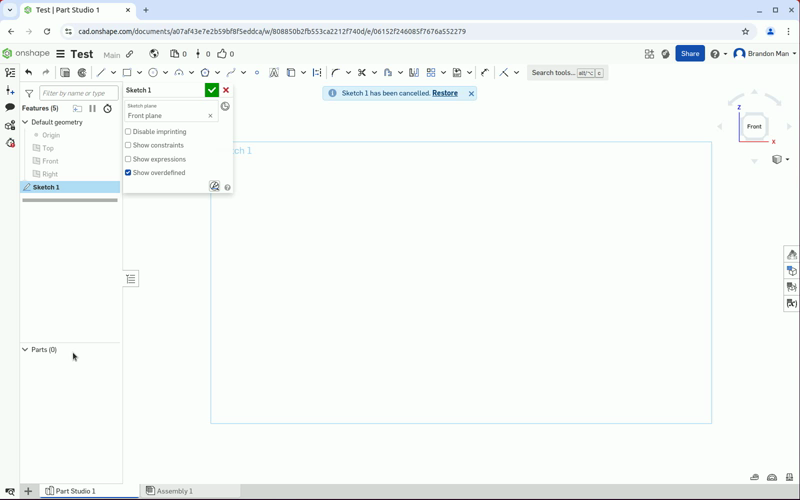
key(l)
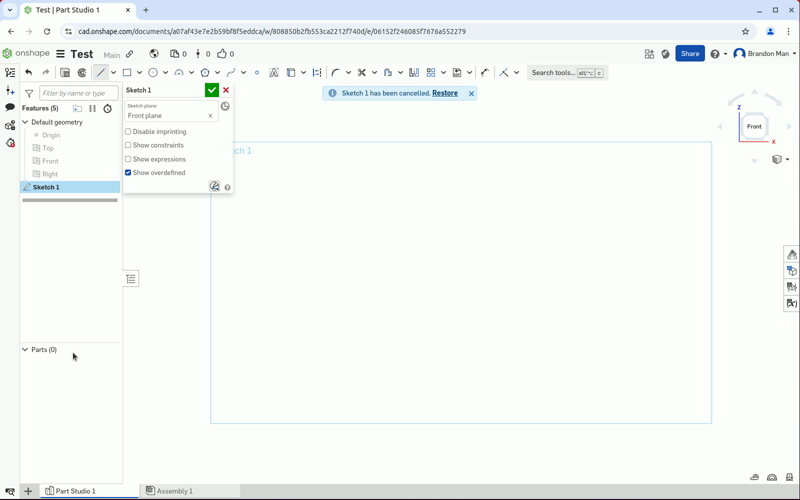
key_down(shift)
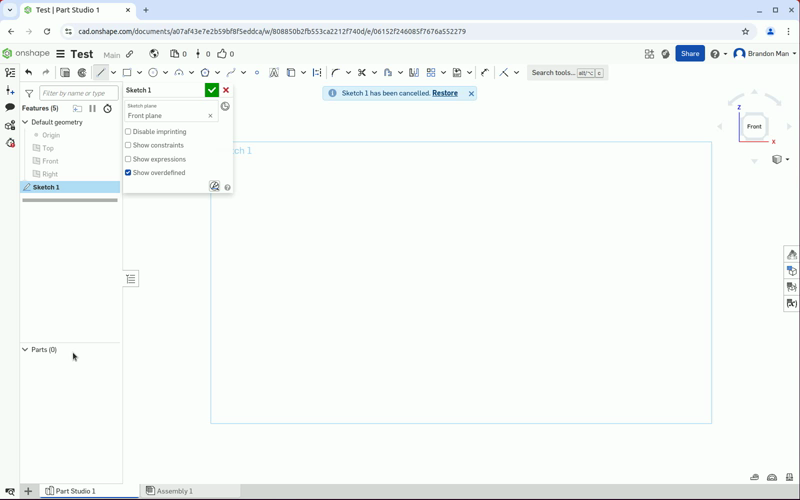
mouse_move(370, 282)
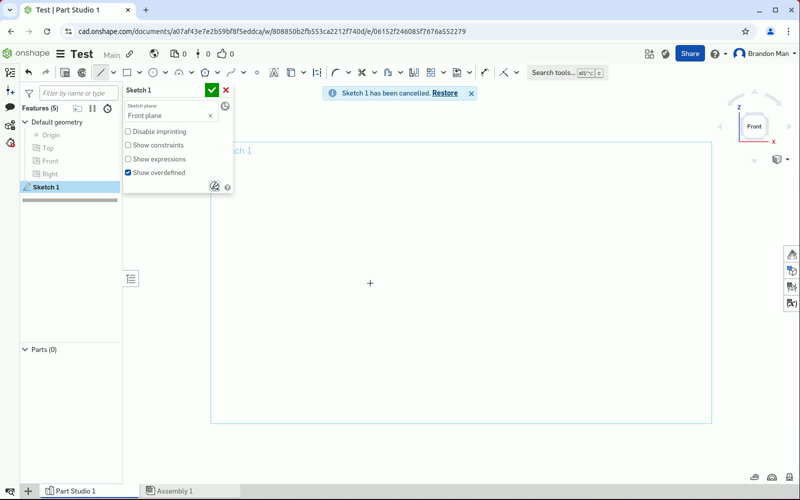
click(370, 282)
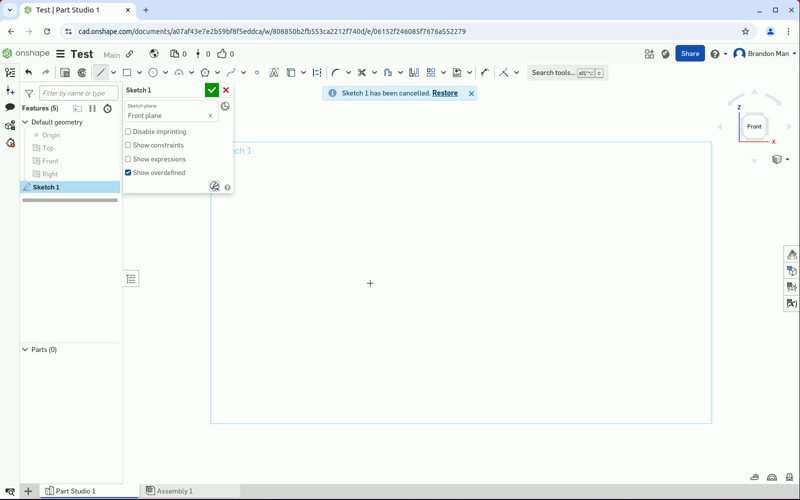
key_up(shift)
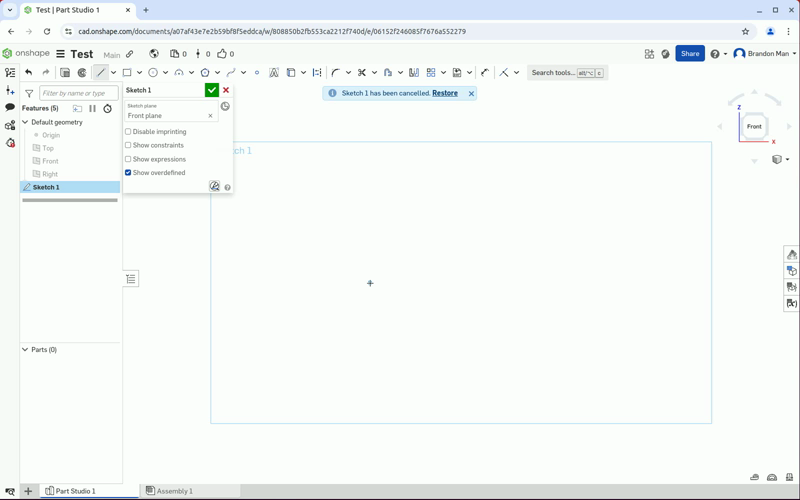
key_down(shift)
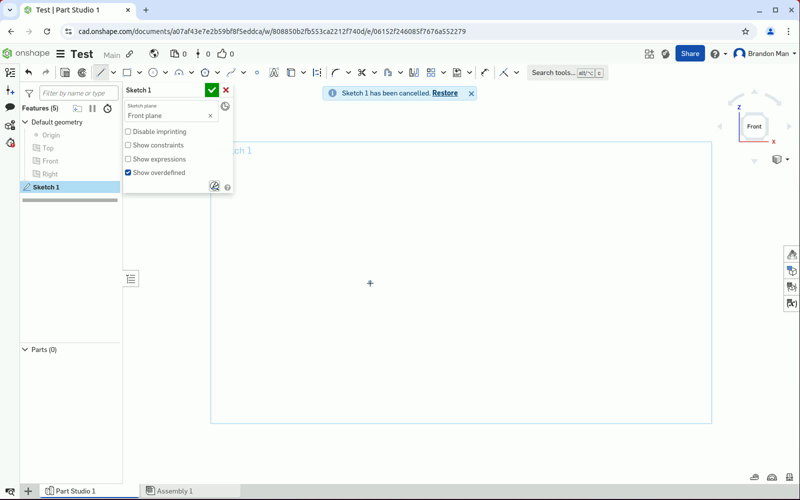
mouse_move(461, 282)
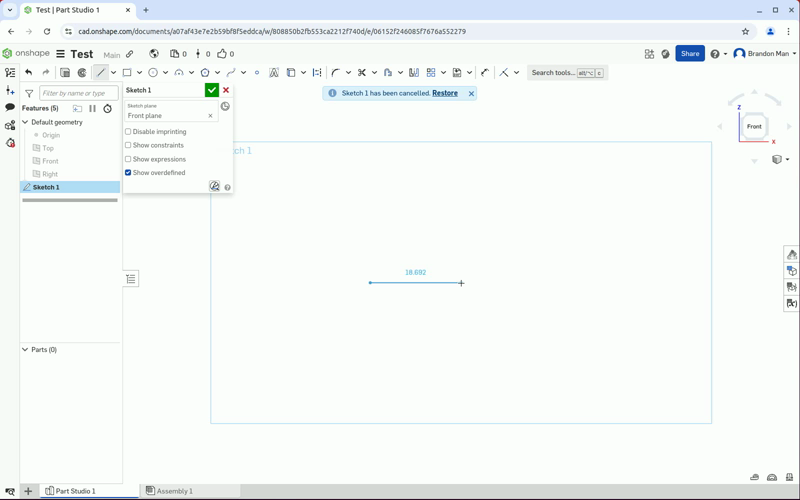
click(461, 282)
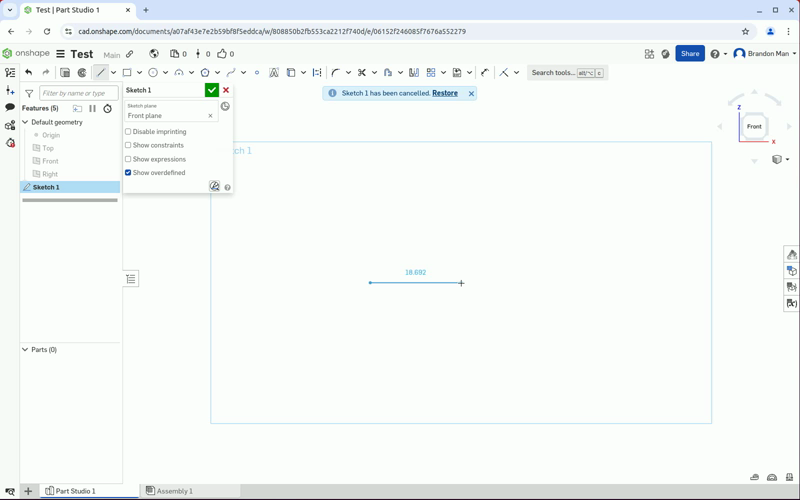
key_up(shift)
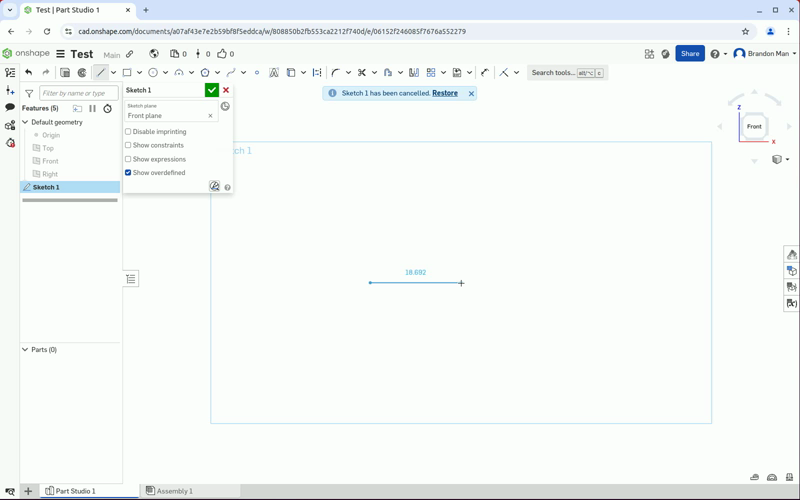
key_down(shift)
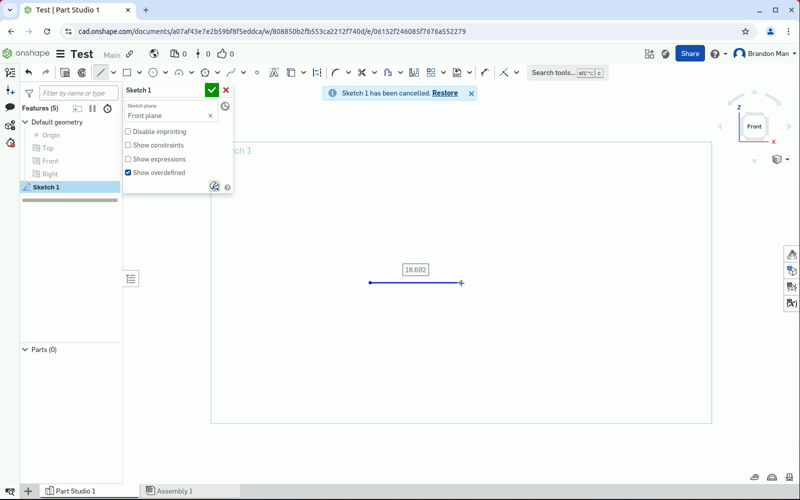
mouse_move(461, 192)
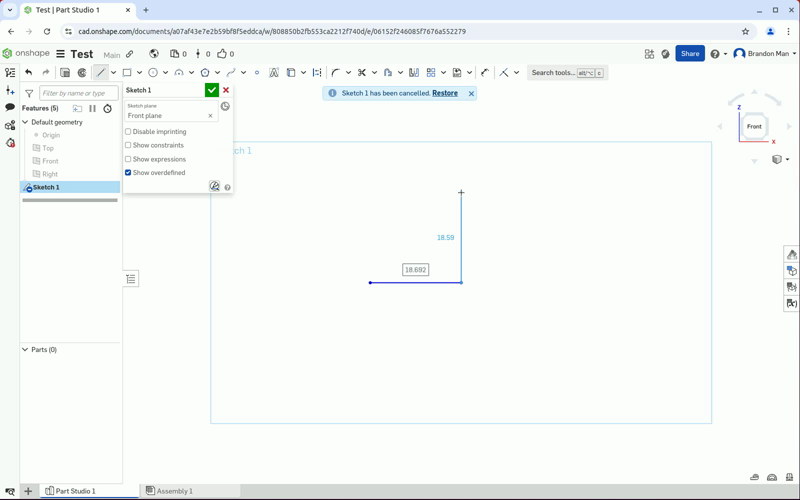
click(461, 192)
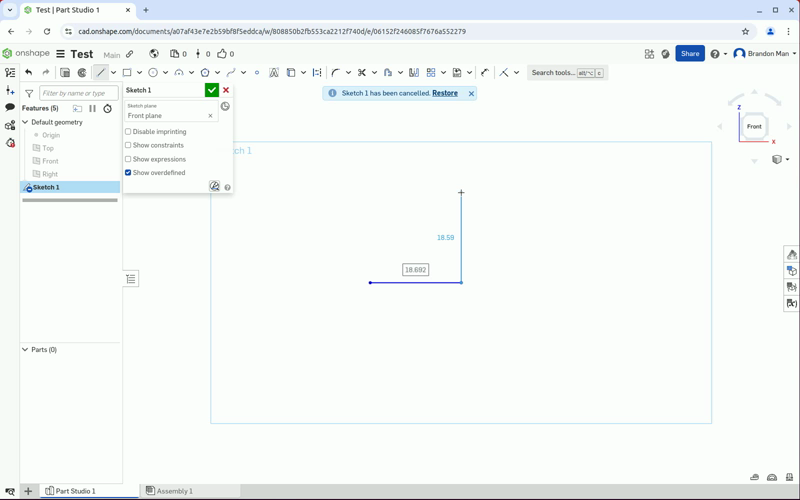
key_up(shift)
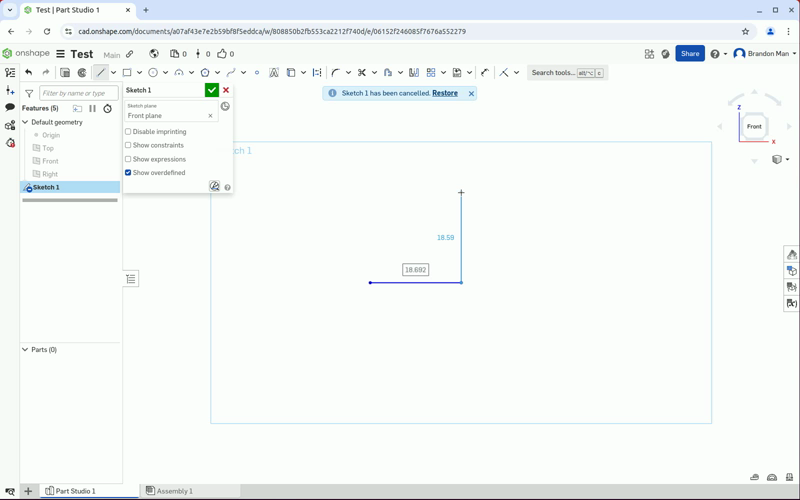
key_down(shift)
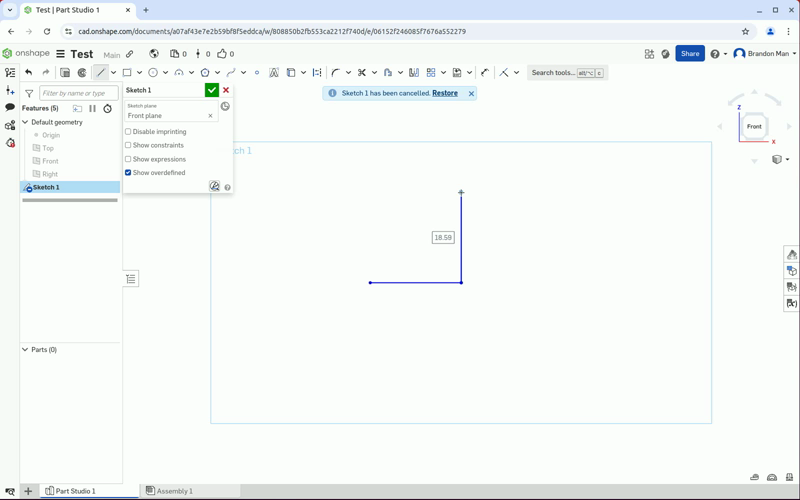
mouse_move(370, 192)
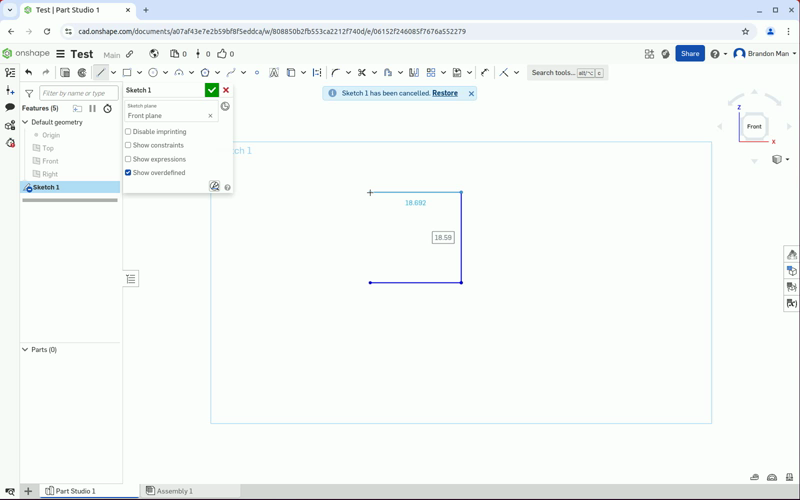
click(370, 192)
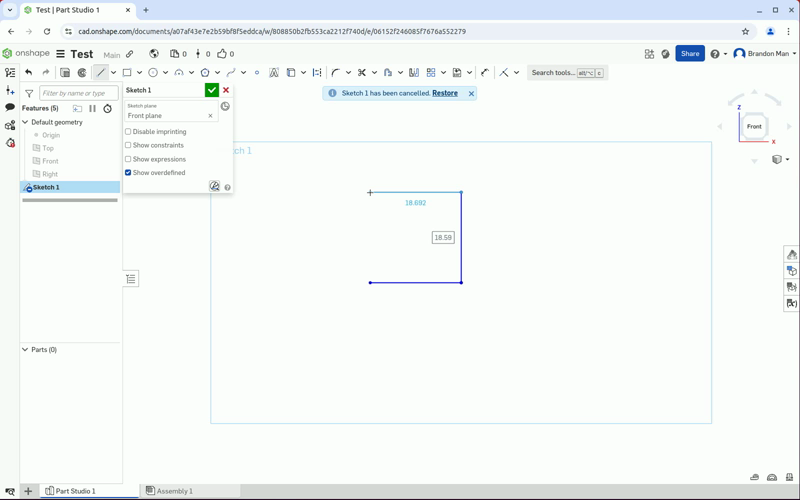
key_up(shift)
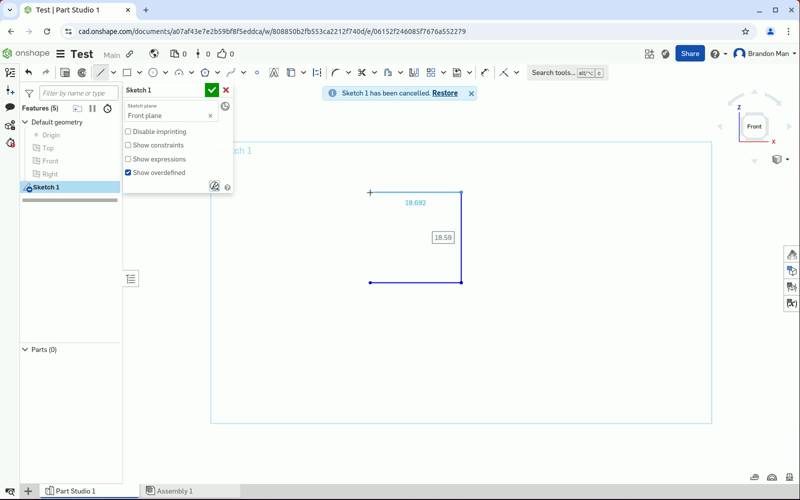
key_down(shift)
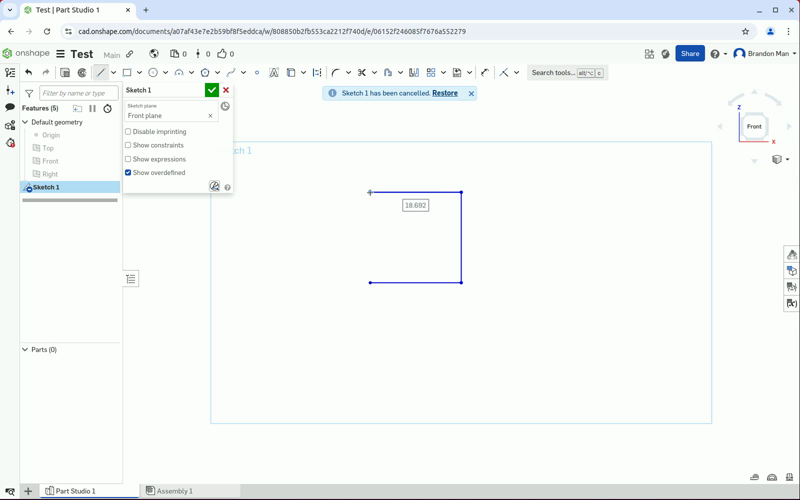
mouse_move(370, 282)
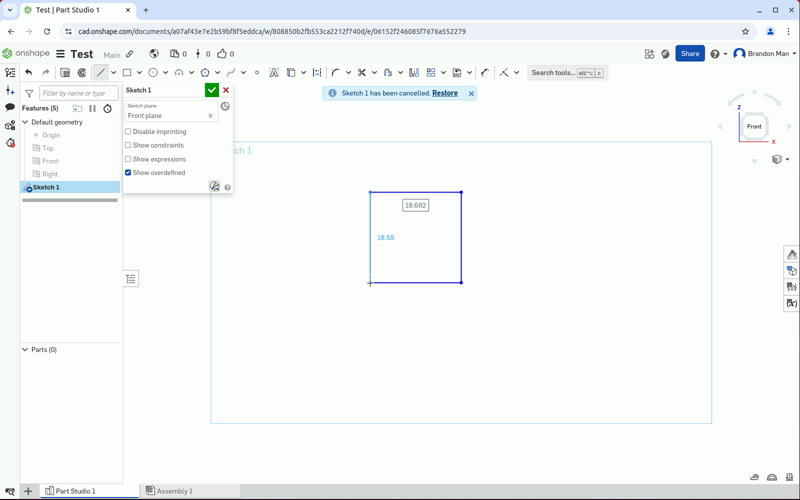
key_up(shift)
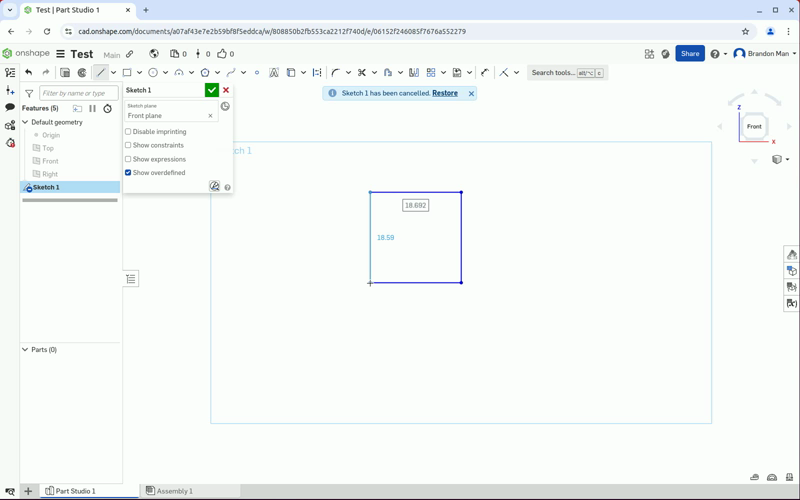
click(370, 282)
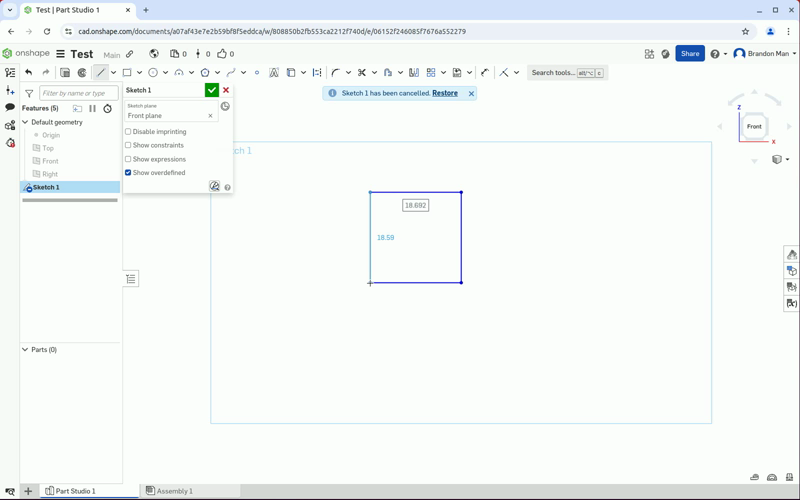
key(esc)
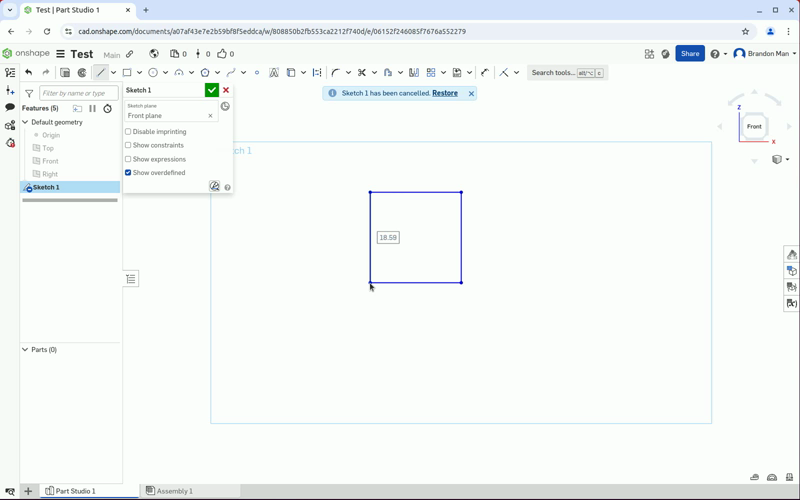
mouse_move(382, 272)
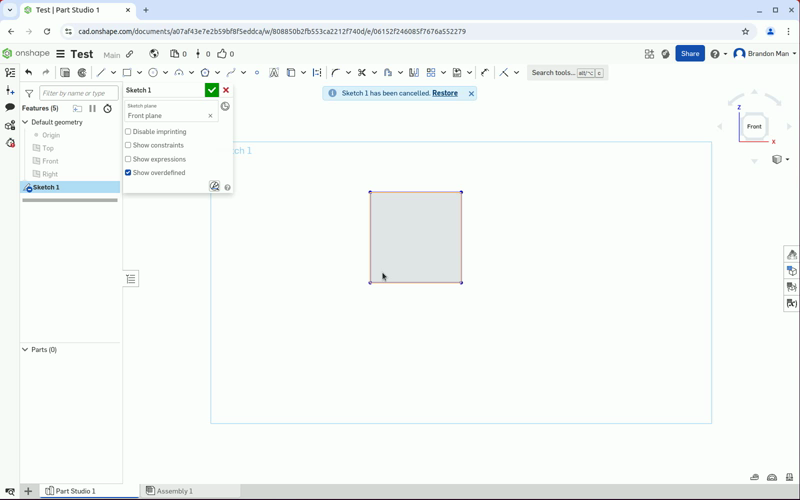
click(382, 272)
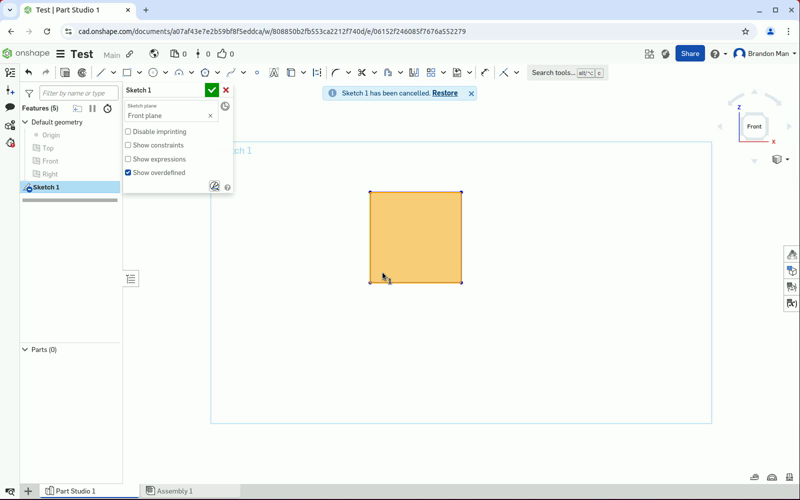
mouse_move(73, 352)
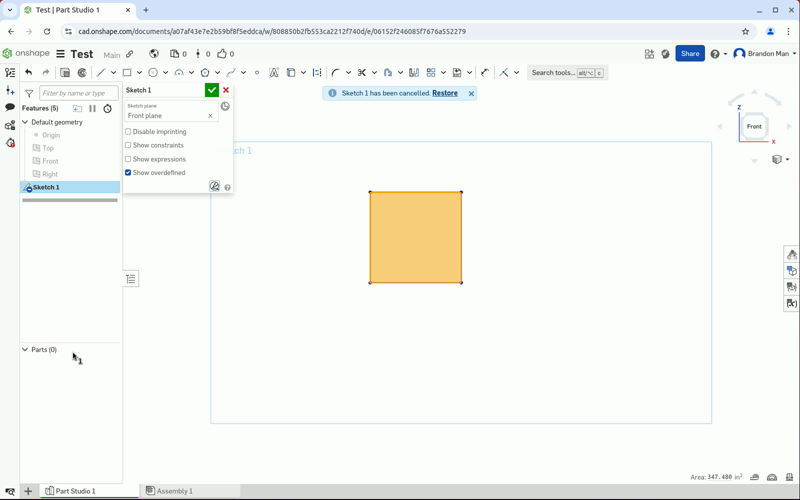
key(shift+y)
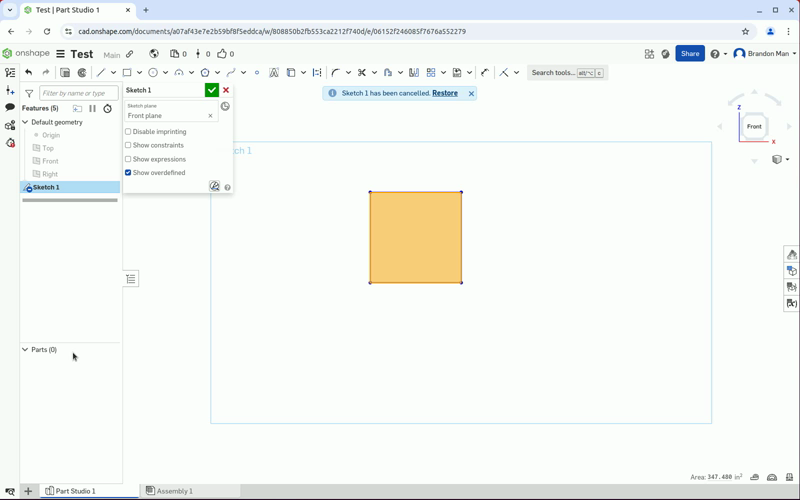
key(shift+e)
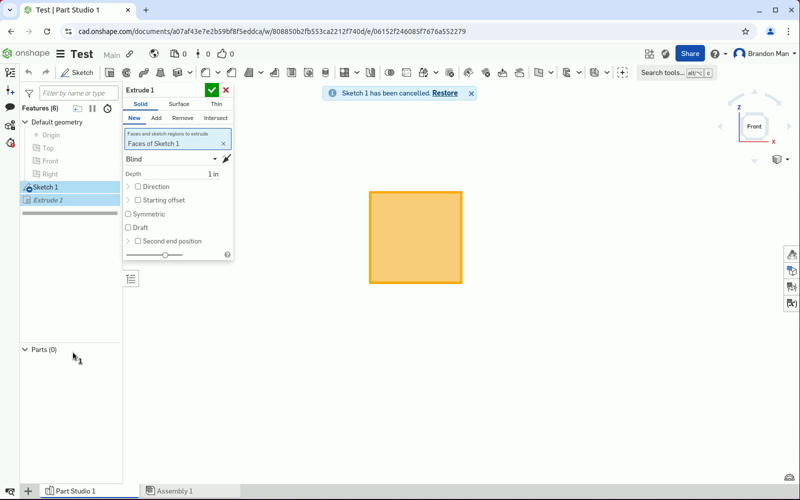
mouse_move(143, 106)
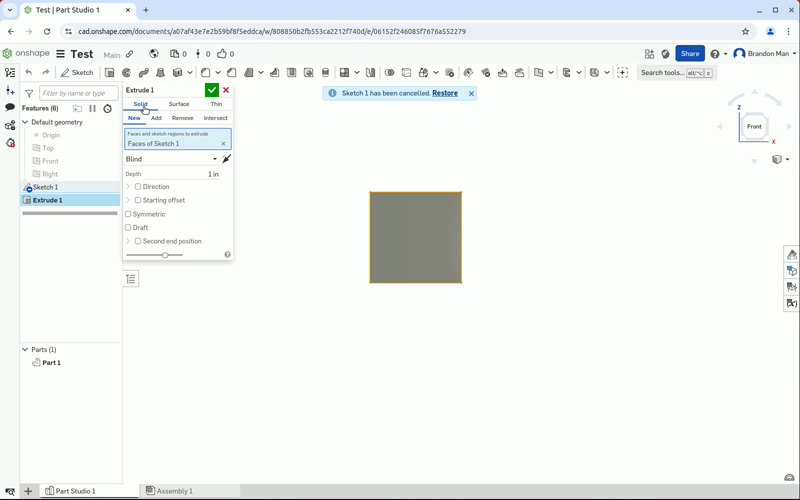
click(143, 106)
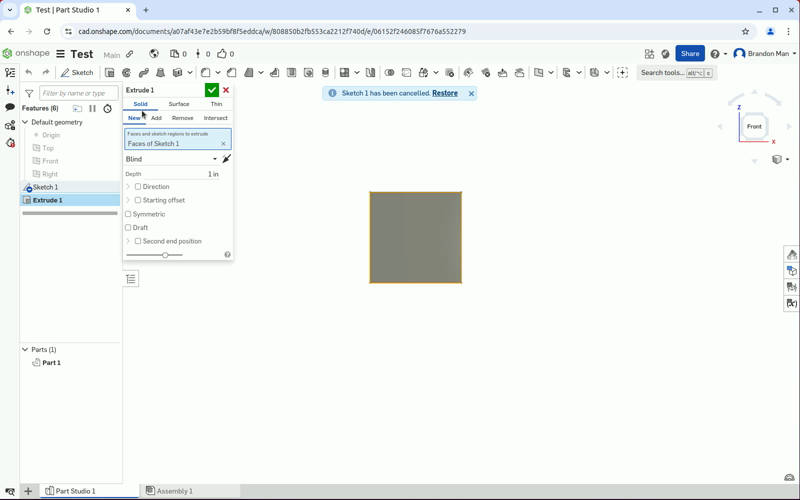
mouse_move(137, 120)
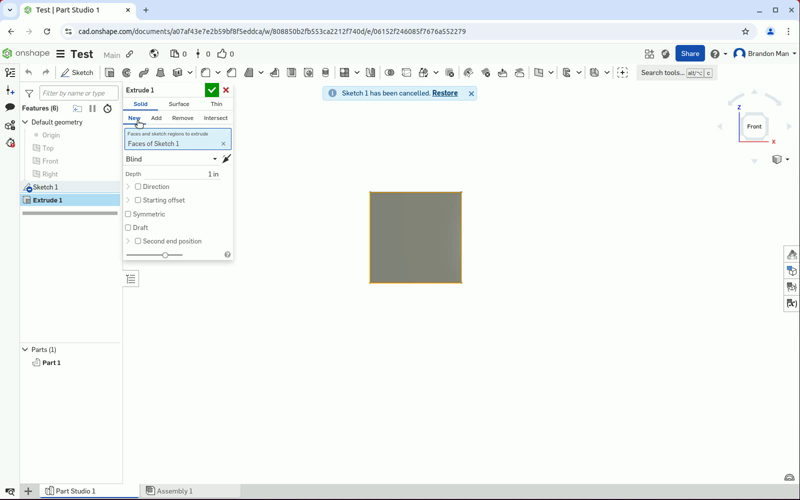
click(137, 120)
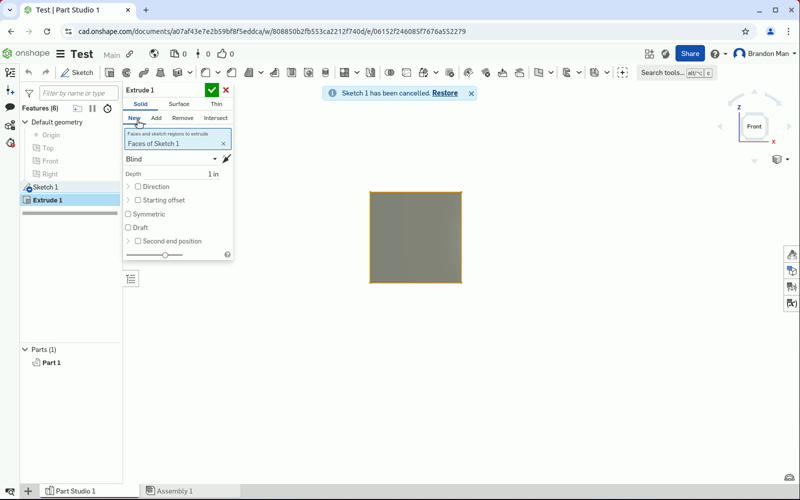
key(tab, 4)
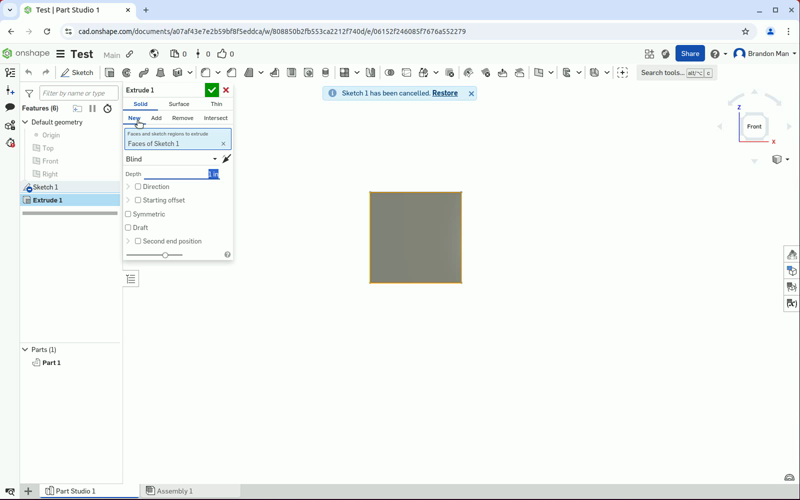
text(18.535)
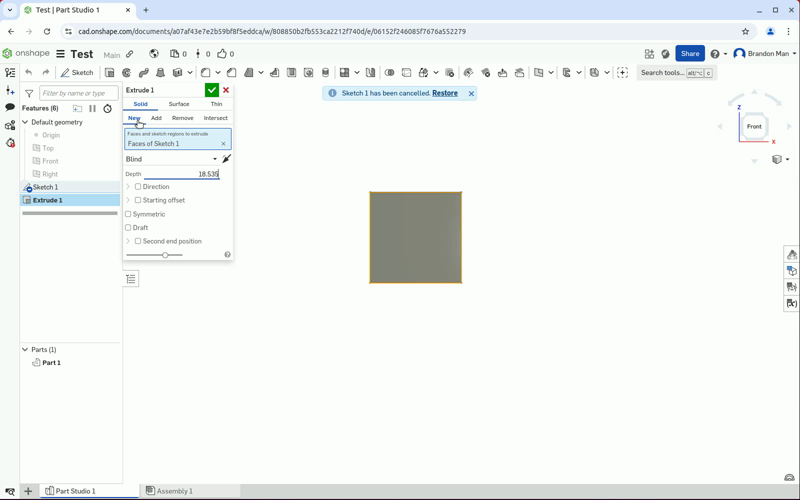
key(enter)
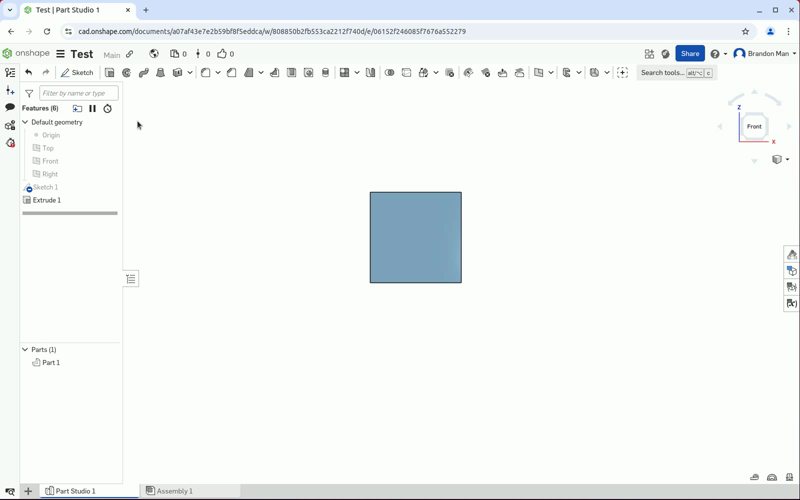
key(shift+h)
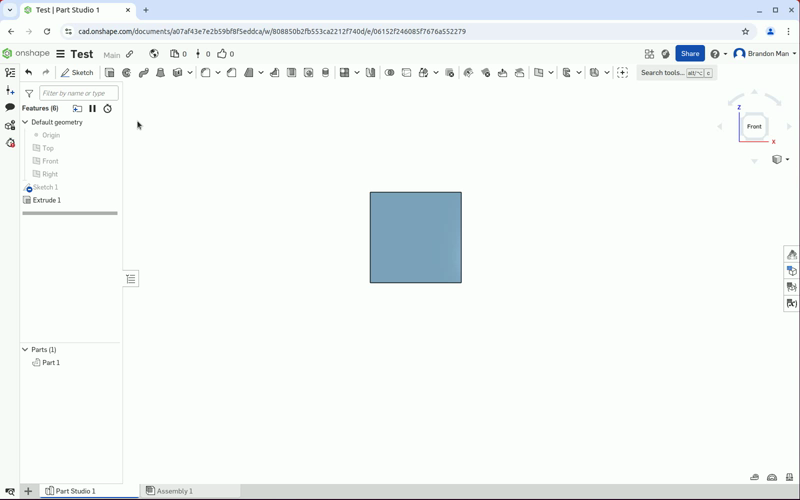
key(shift+h)
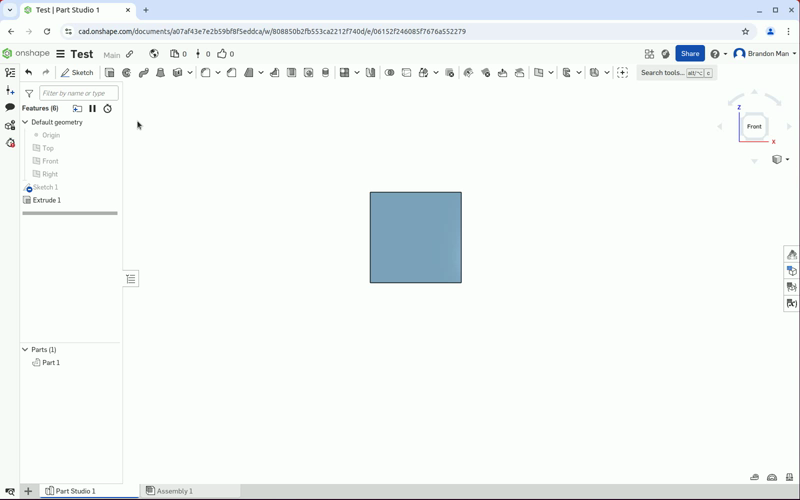
mouse_move(73, 189)
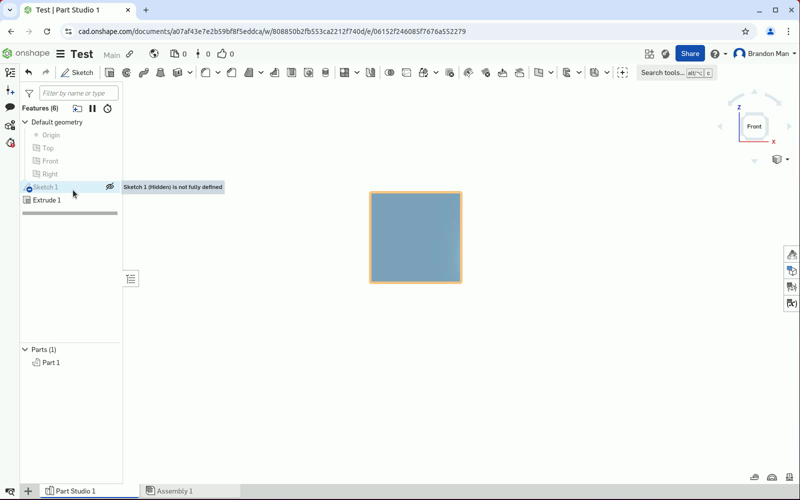
click(73, 189)
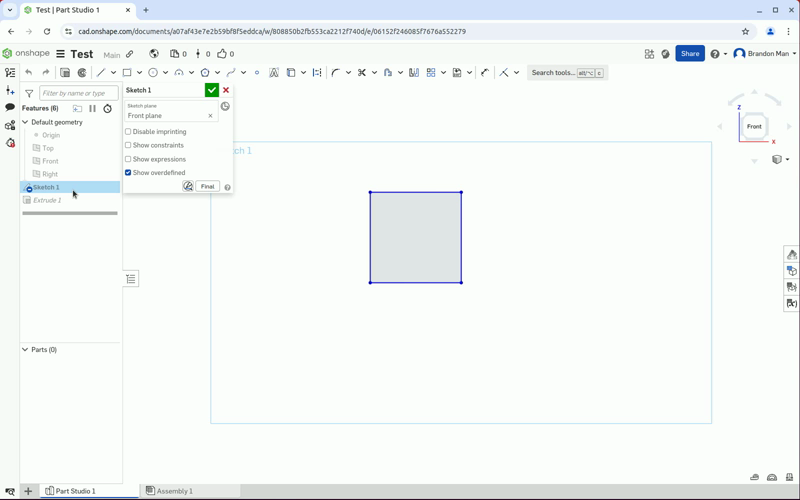
mouse_move(229, 92)
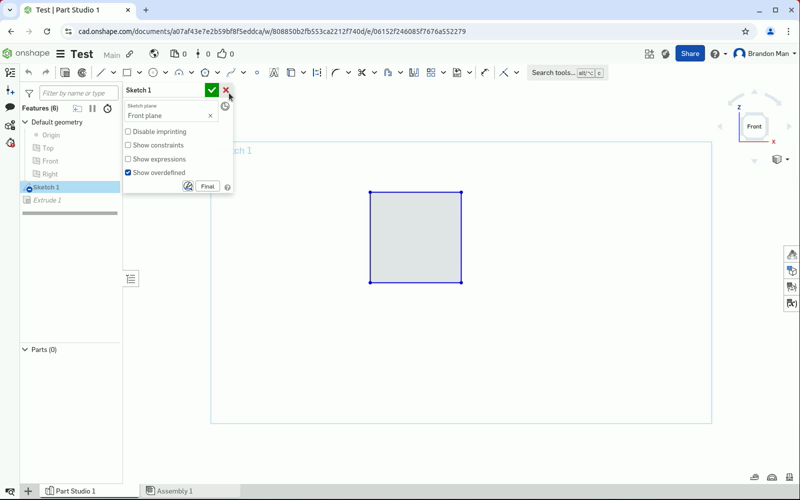
click(229, 92)
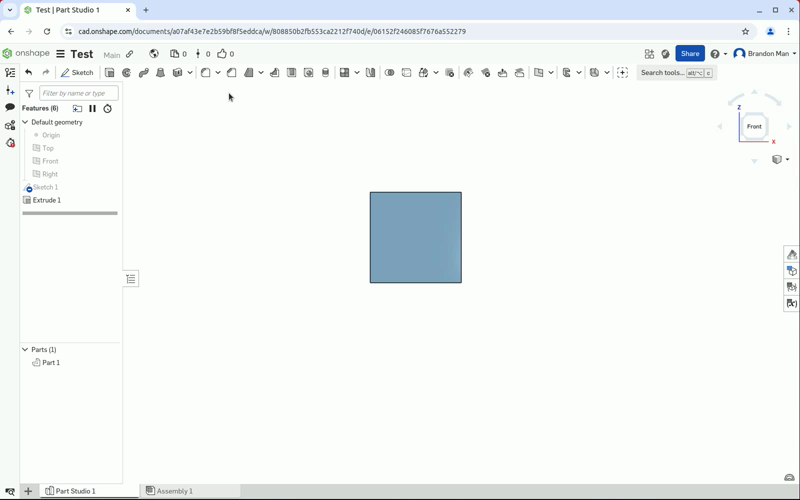
mouse_move(541, 75)
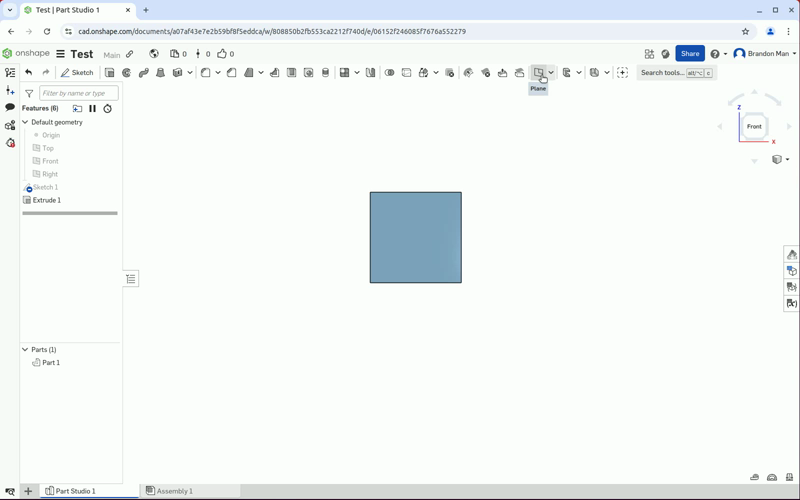
click(541, 75)
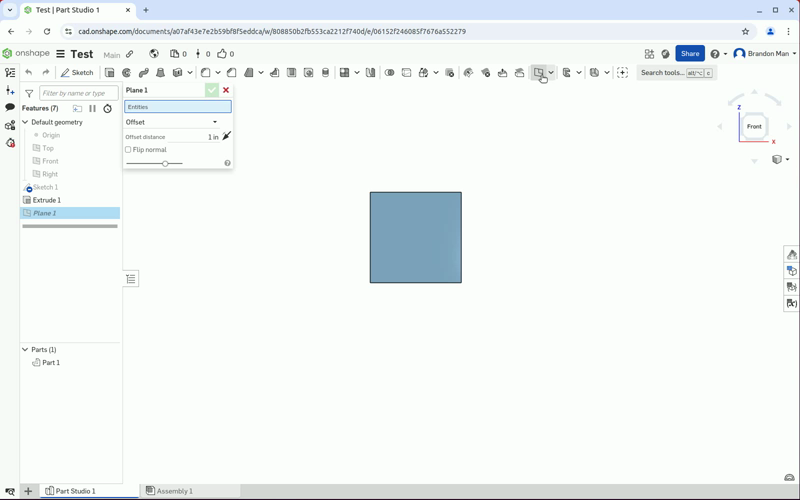
mouse_move(73, 163)
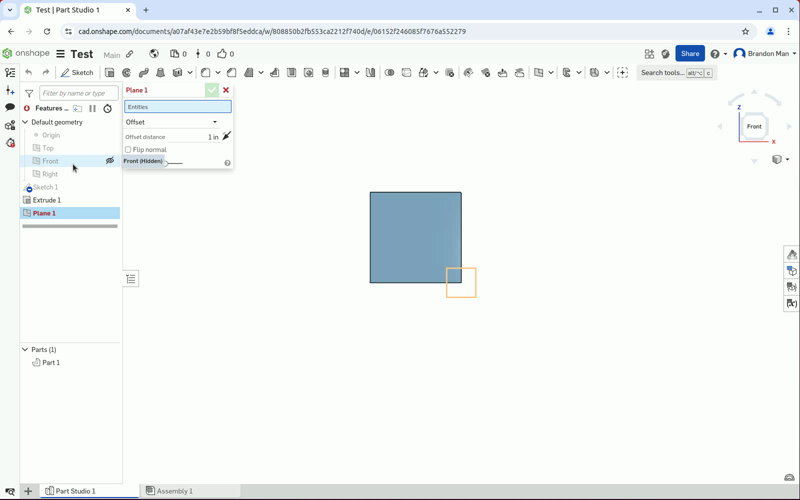
click(73, 163)
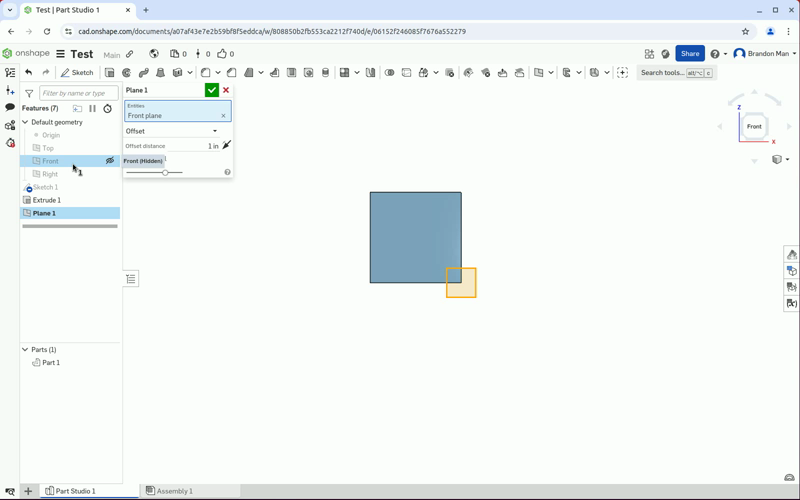
key(tab, 2)
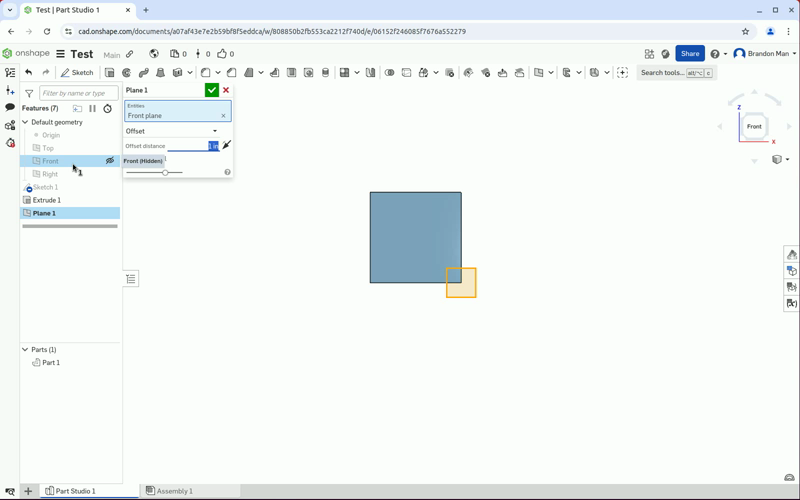
text(18.548)
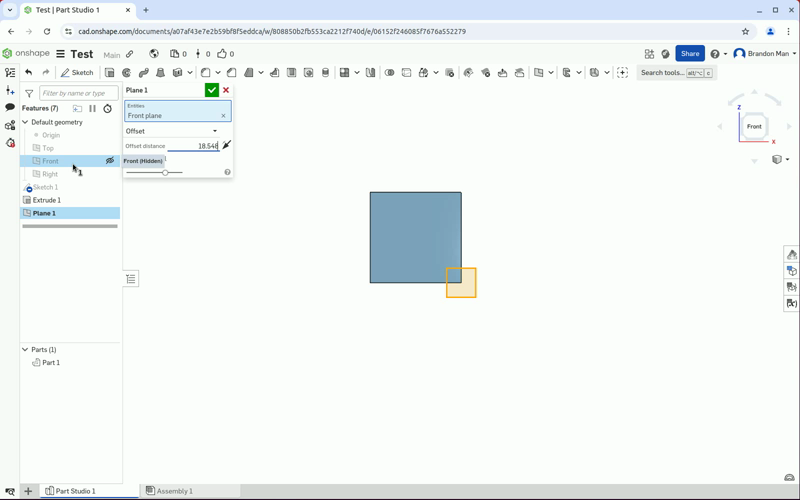
key(enter, 2)
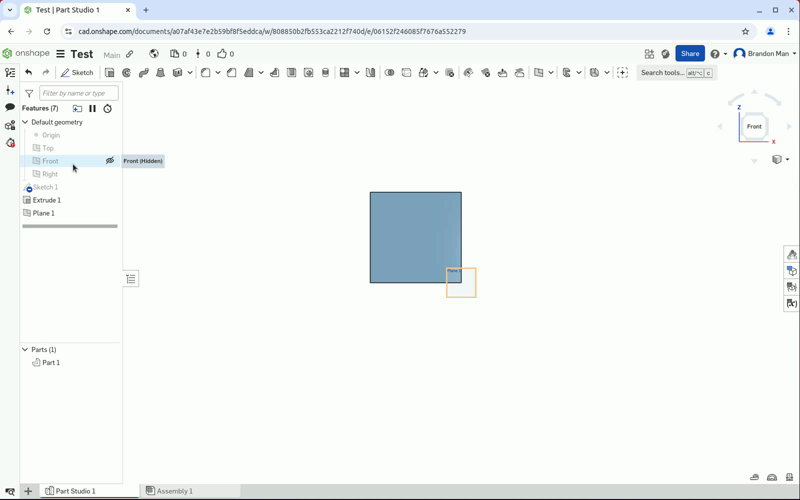
key(shift+s)
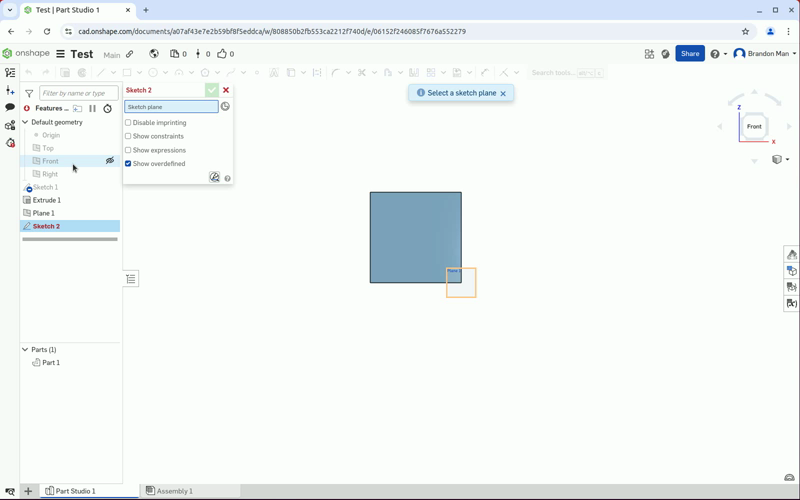
mouse_move(73, 215)
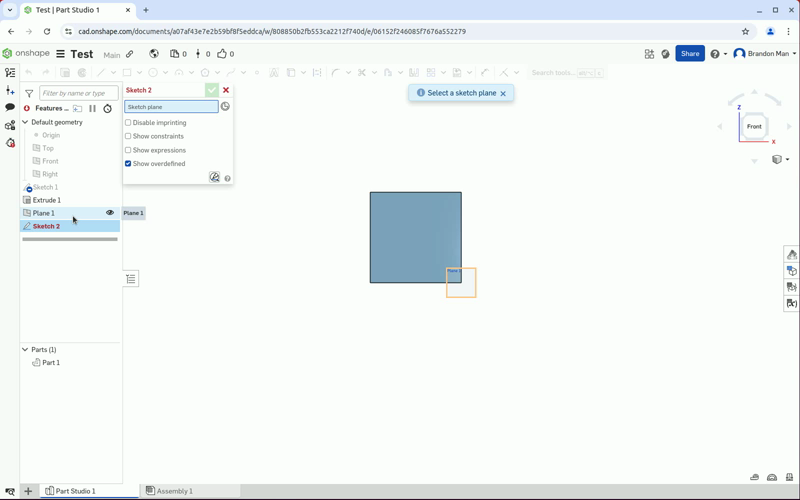
click(73, 215)
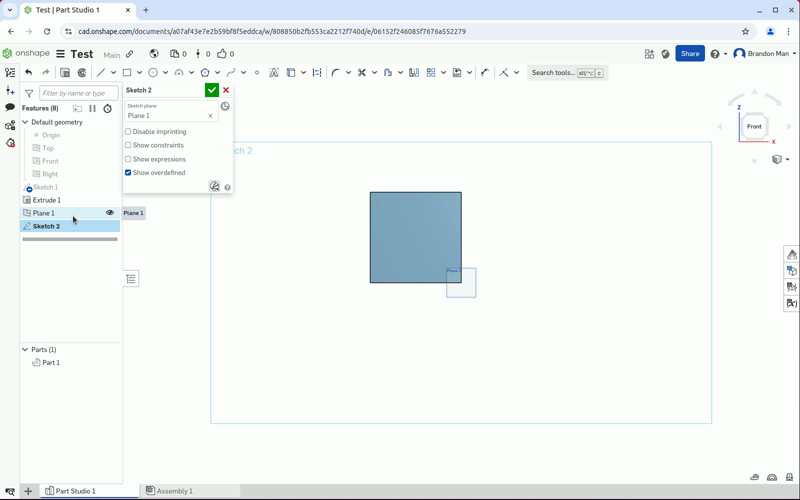
mouse_move(73, 352)
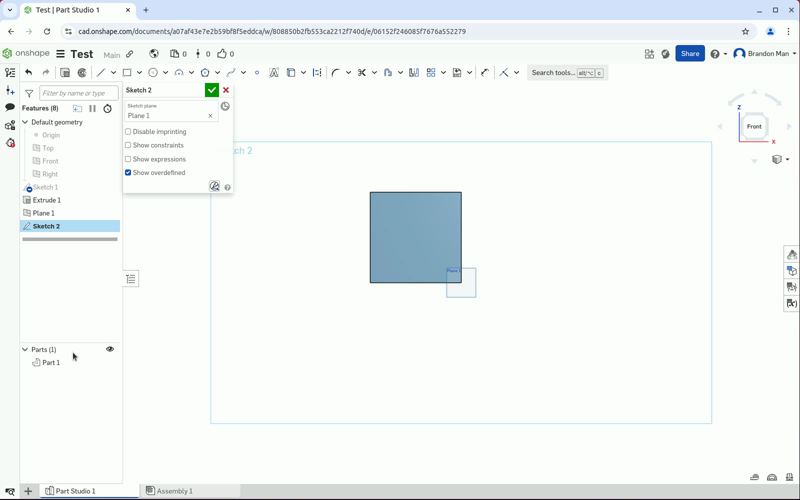
key(y)
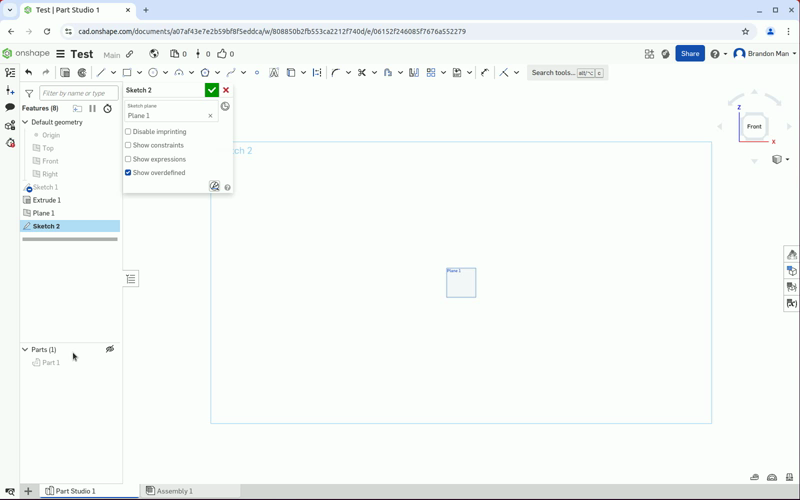
key(l)
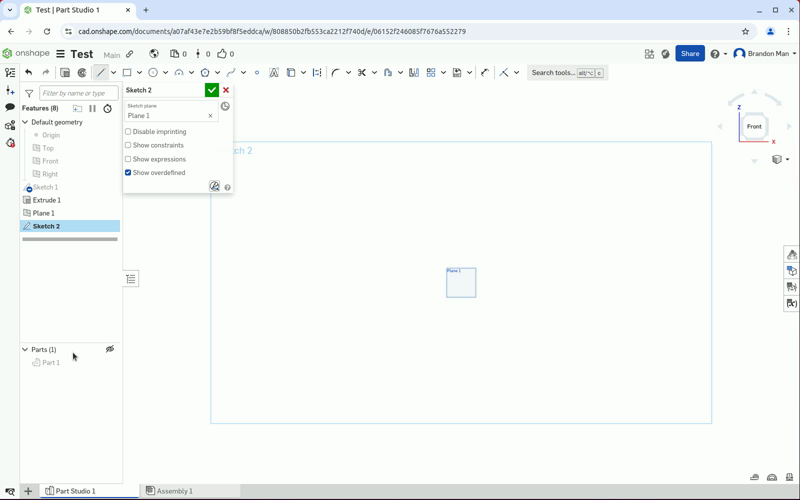
key_down(shift)
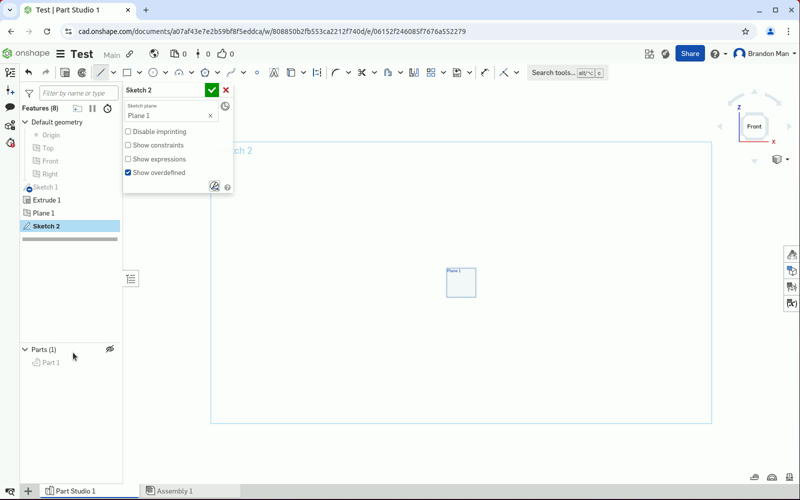
mouse_move(392, 260)
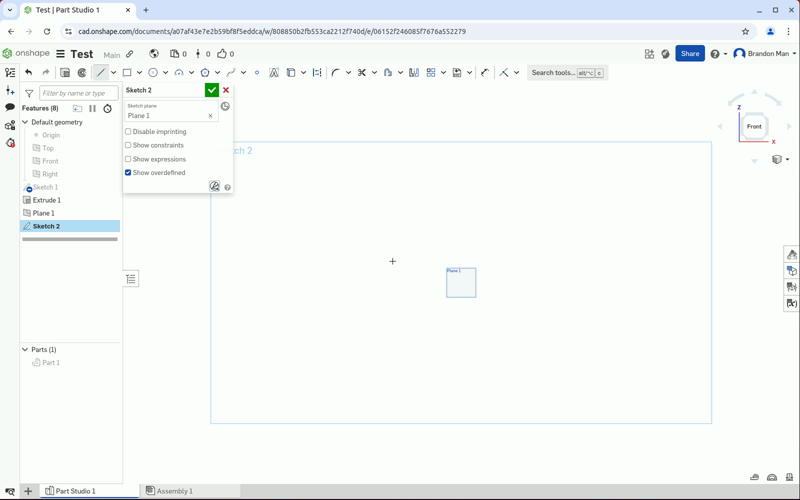
click(392, 260)
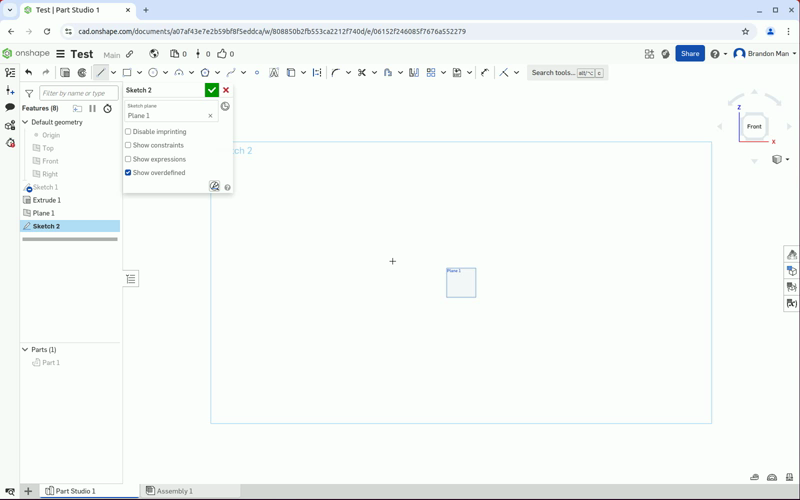
key_up(shift)
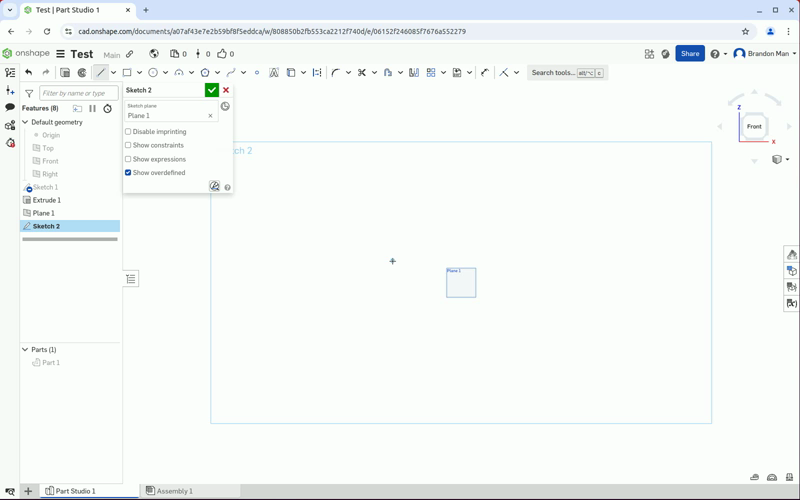
key_down(shift)
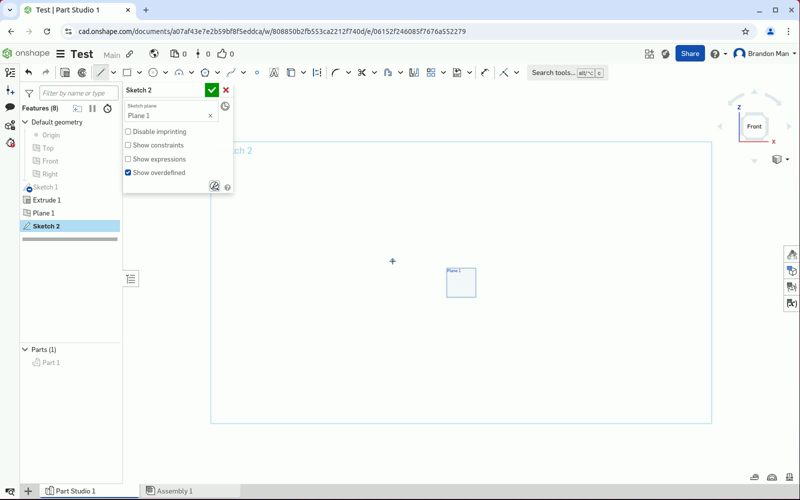
mouse_move(422, 260)
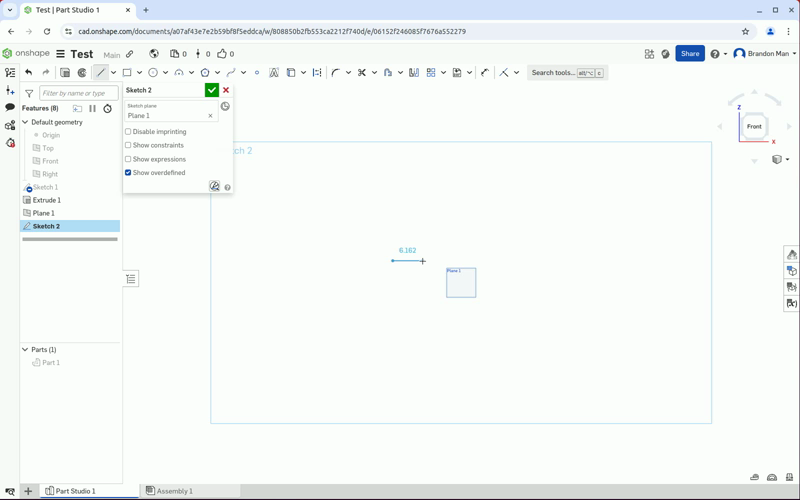
mouse_move(437, 260)
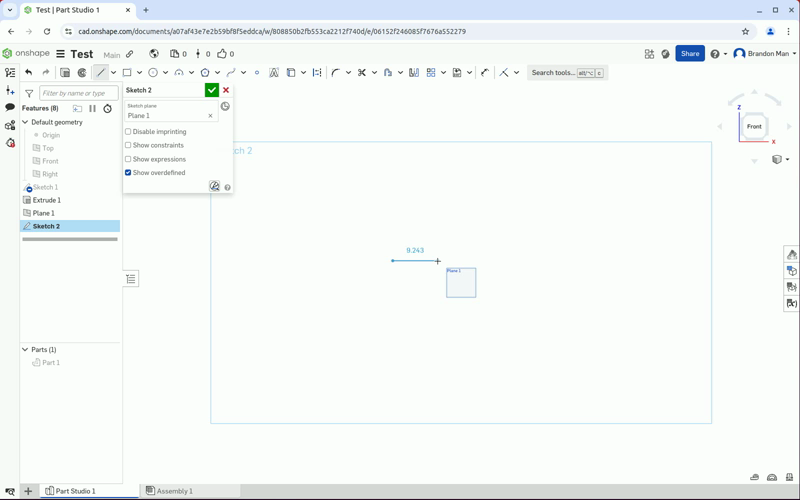
click(437, 260)
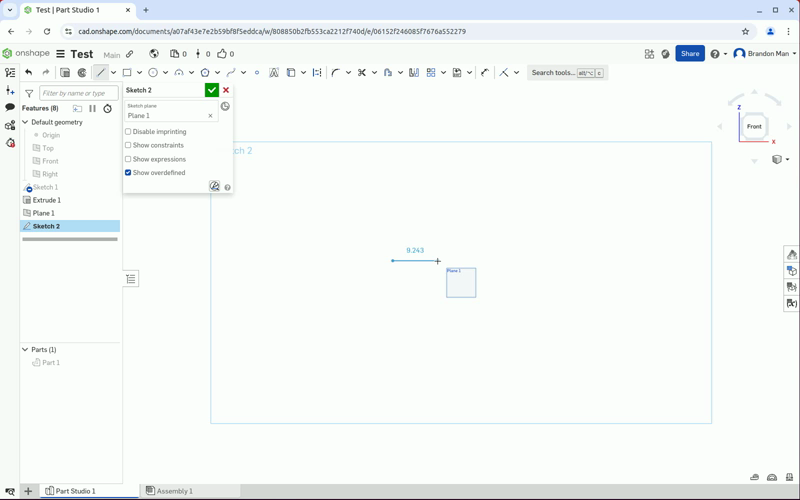
key_up(shift)
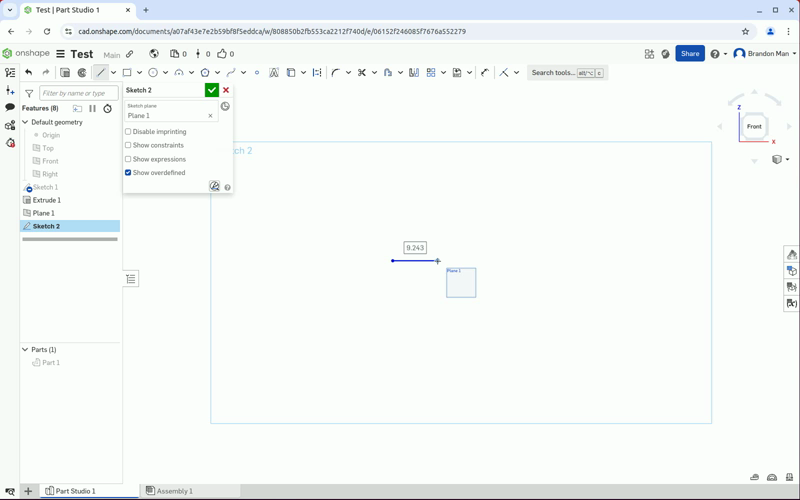
key_down(shift)
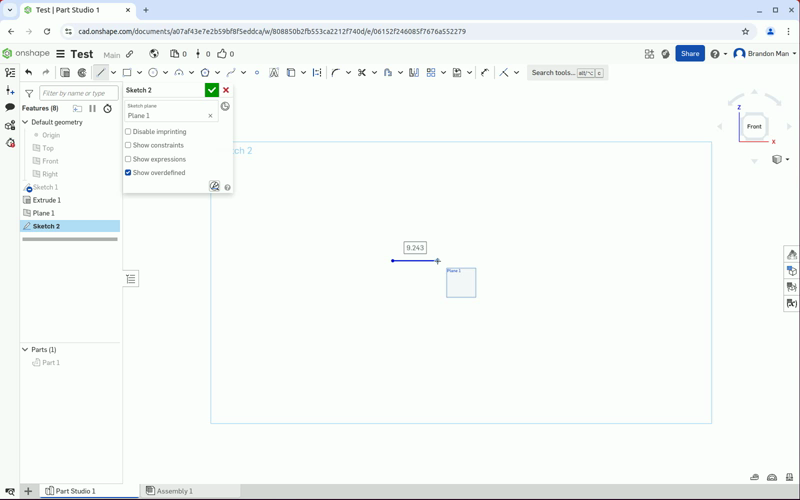
mouse_move(467, 260)
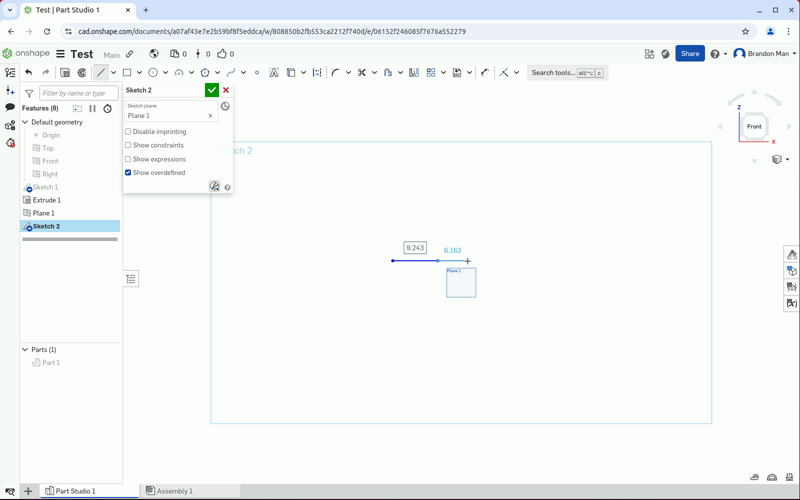
mouse_move(437, 215)
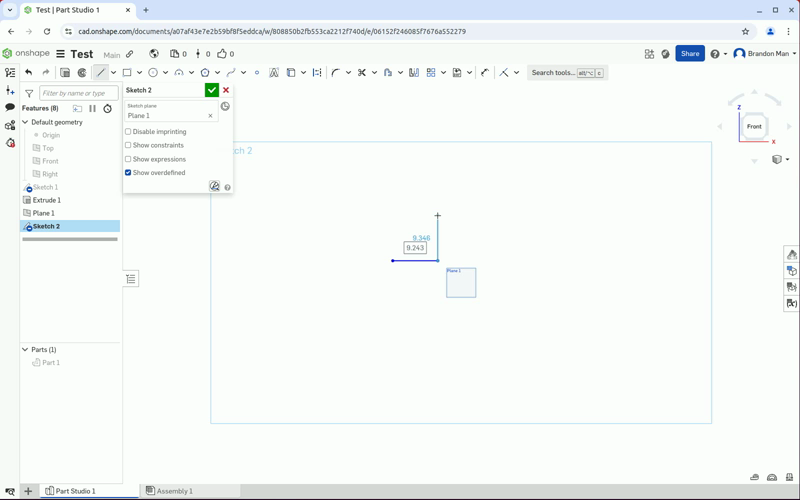
click(437, 215)
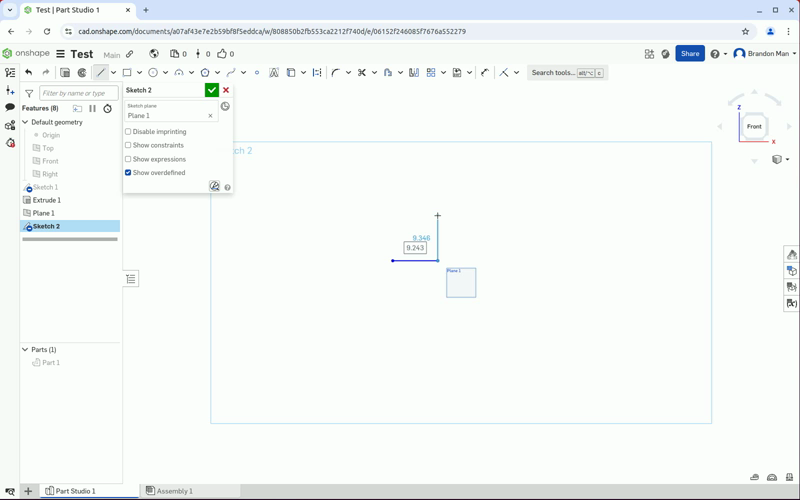
key_up(shift)
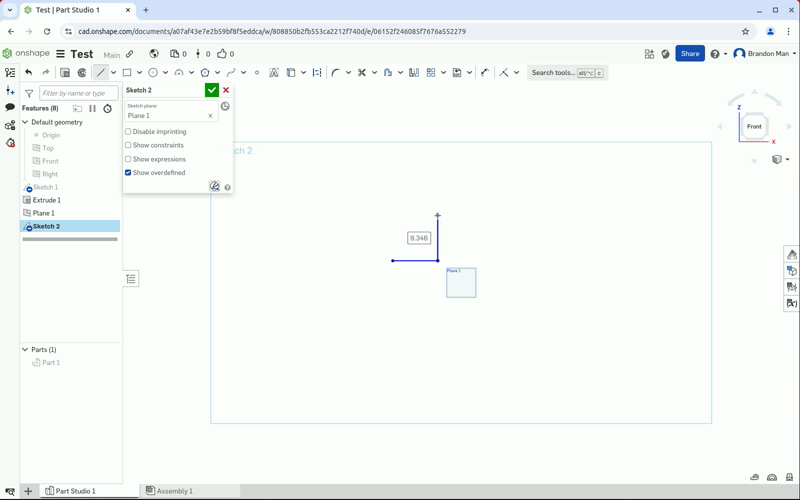
key_down(shift)
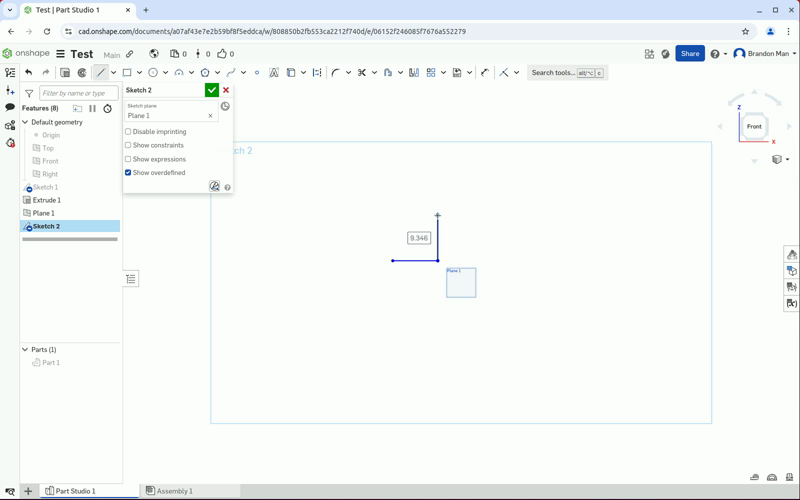
mouse_move(467, 215)
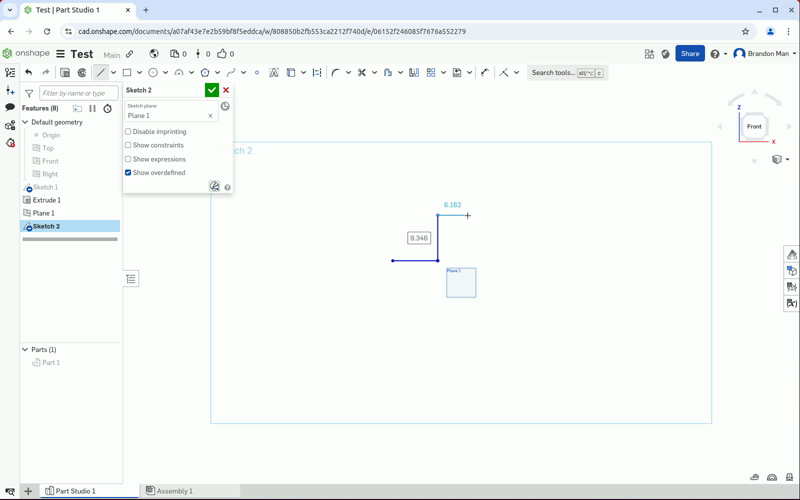
mouse_move(392, 215)
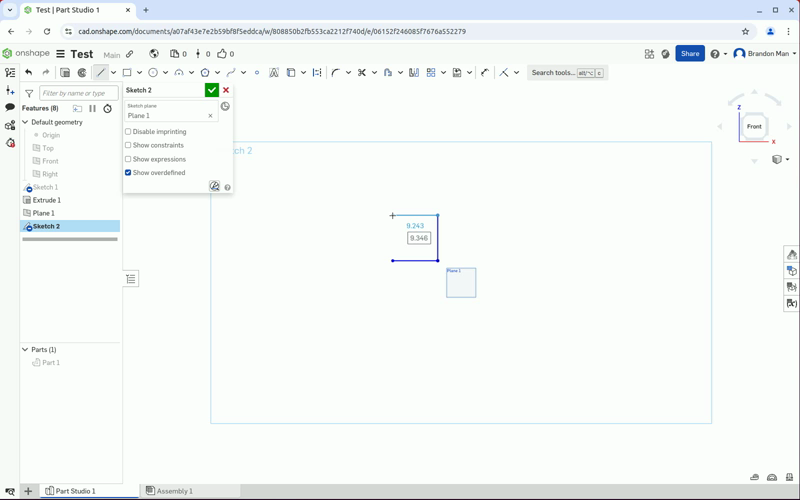
click(392, 215)
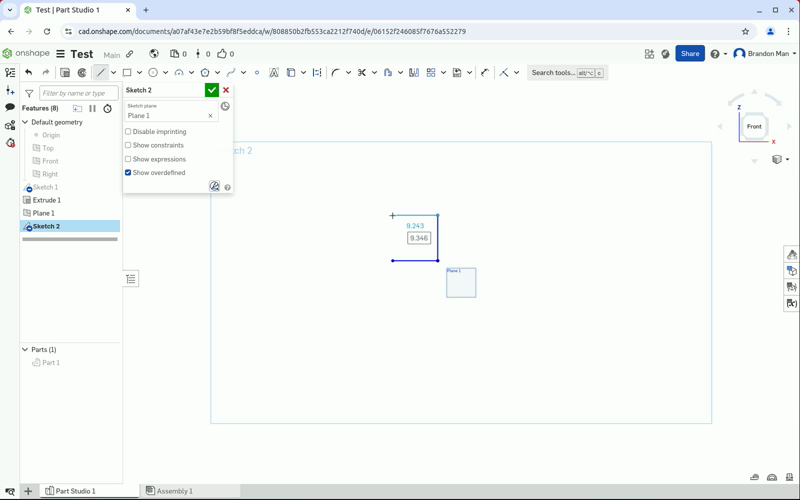
key_up(shift)
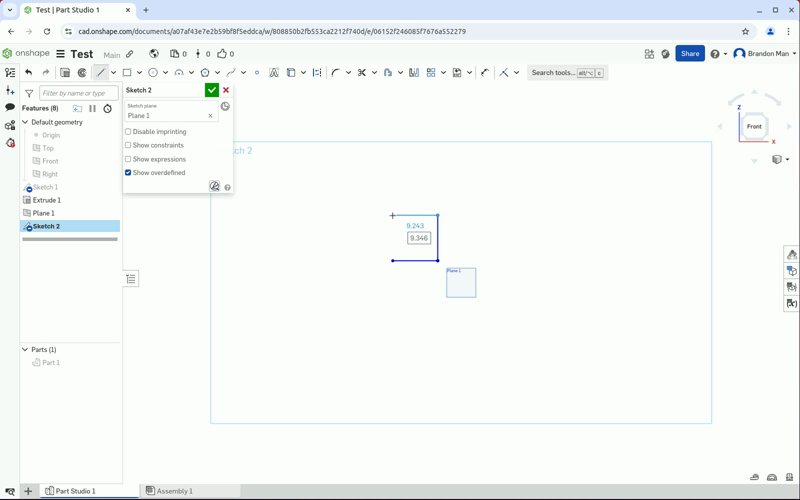
mouse_move(422, 215)
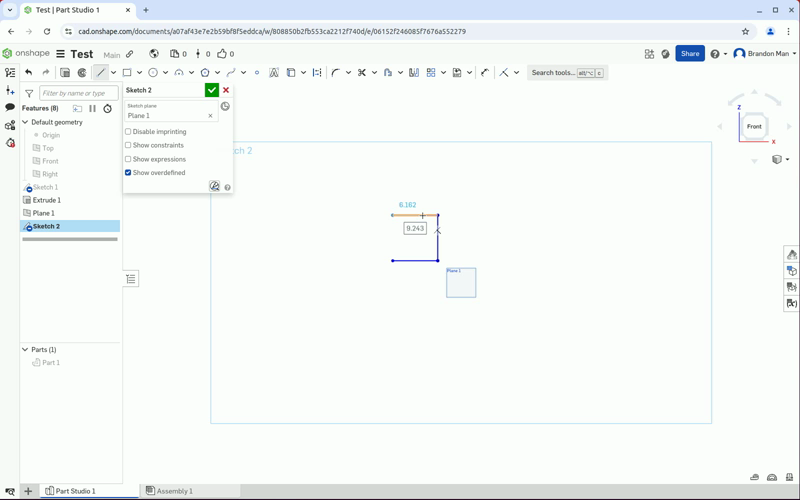
key_down(shift)
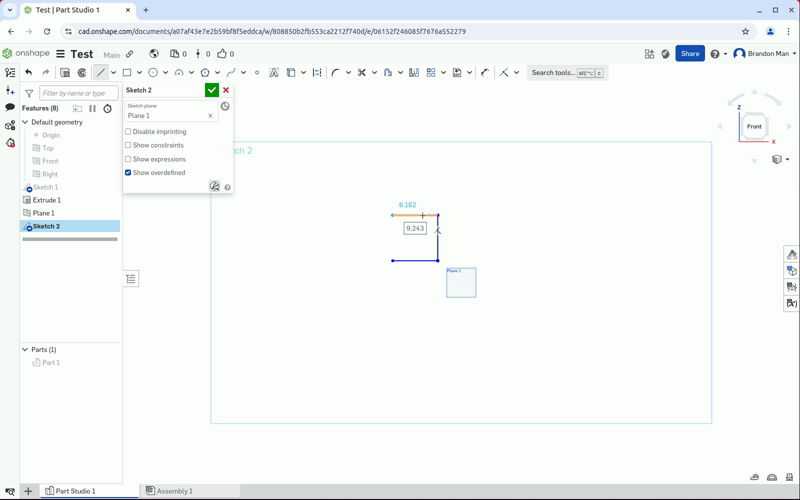
mouse_move(392, 260)
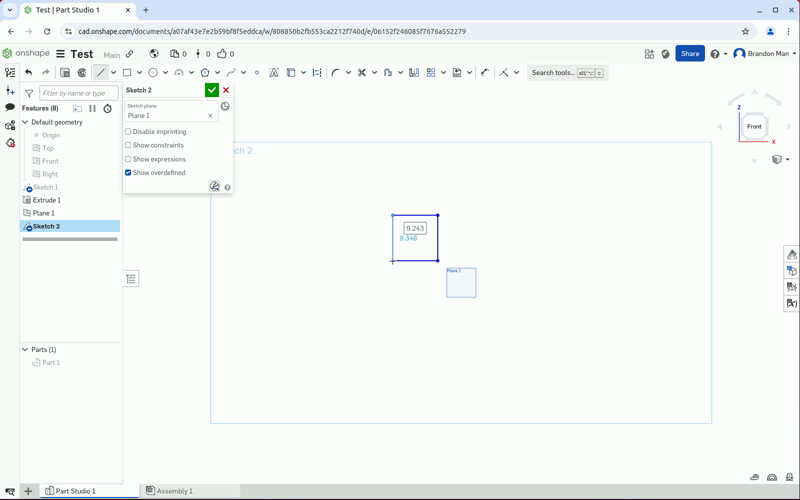
key_up(shift)
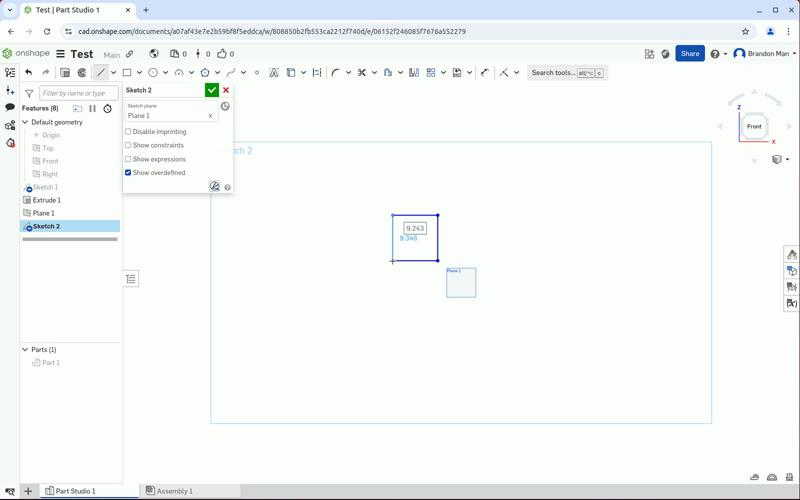
click(392, 260)
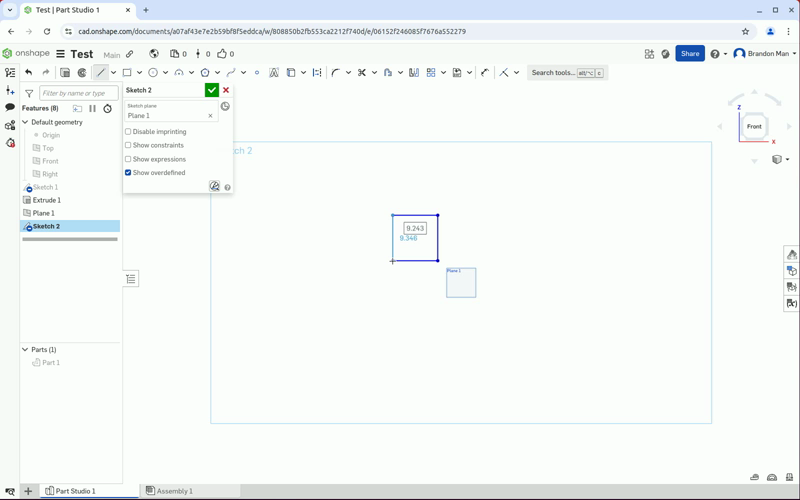
key(esc)
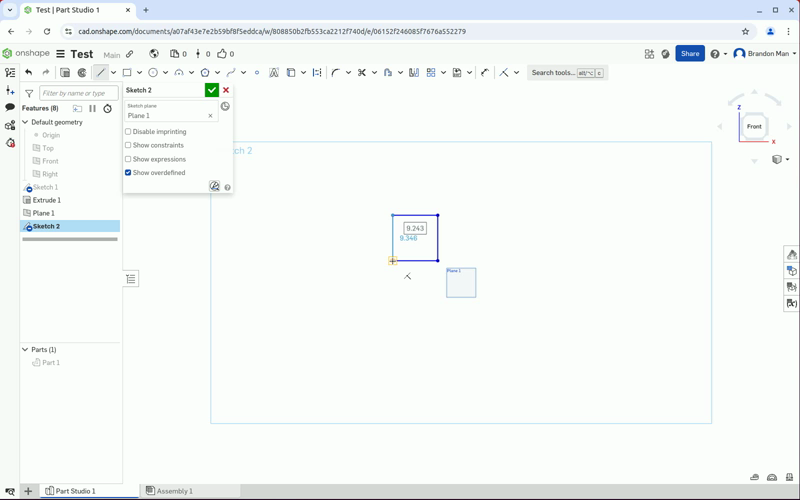
mouse_move(394, 231)
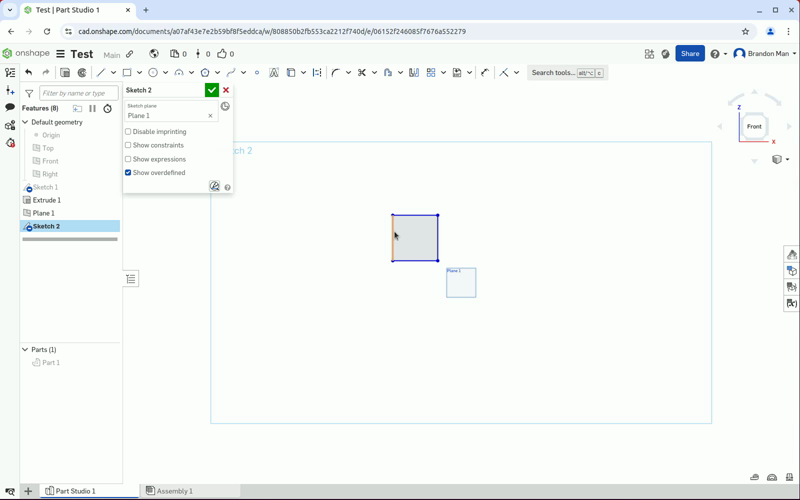
click(394, 231)
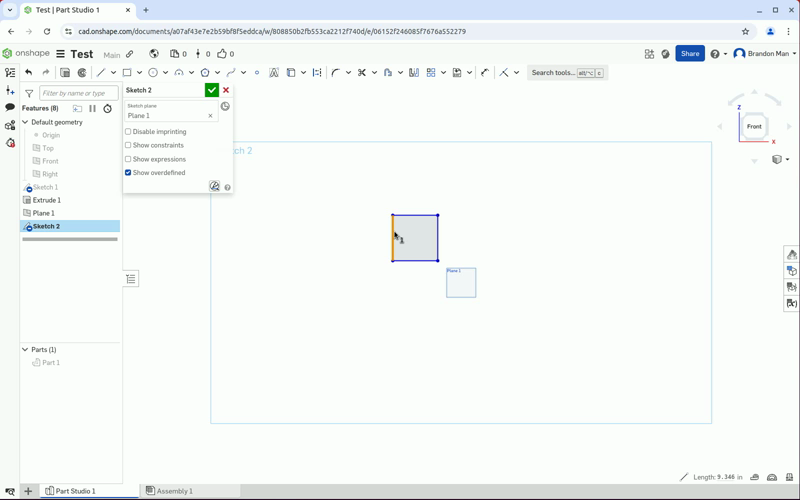
mouse_move(73, 352)
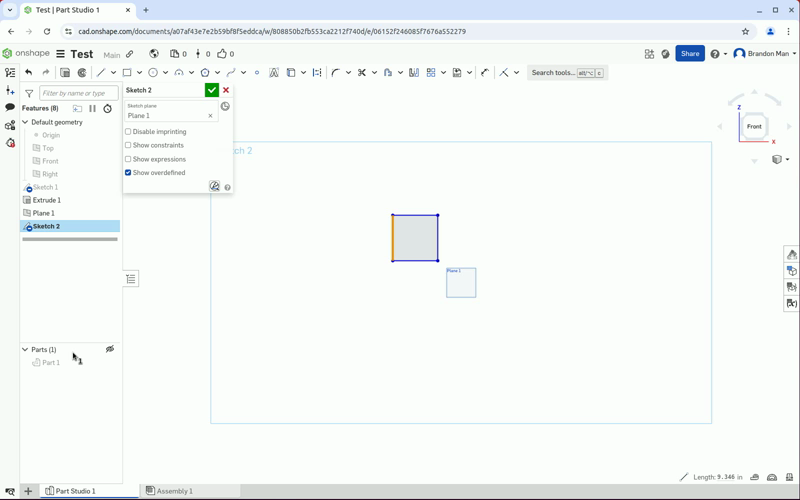
key(shift+y)
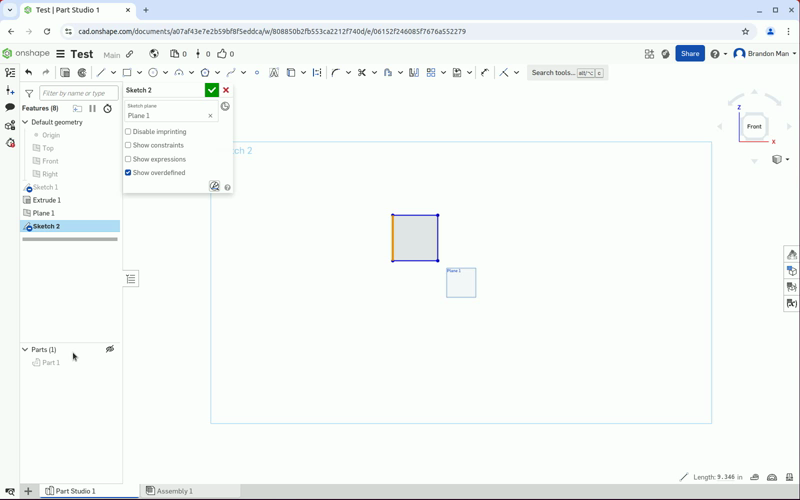
key(shift+e)
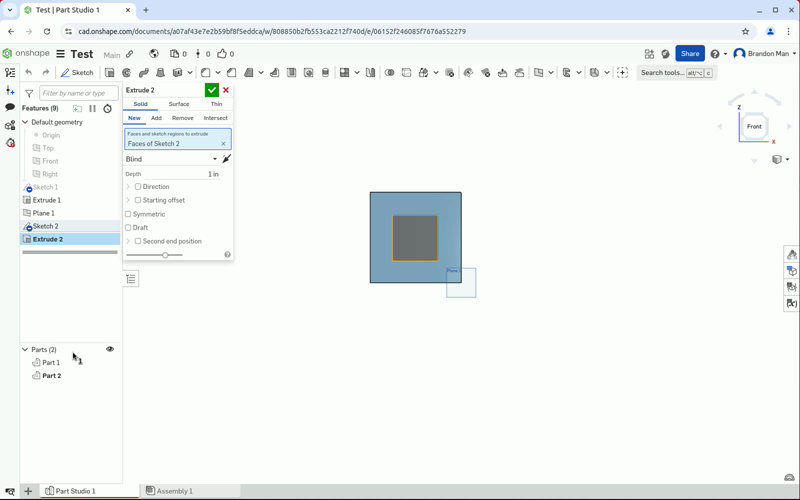
mouse_move(143, 106)
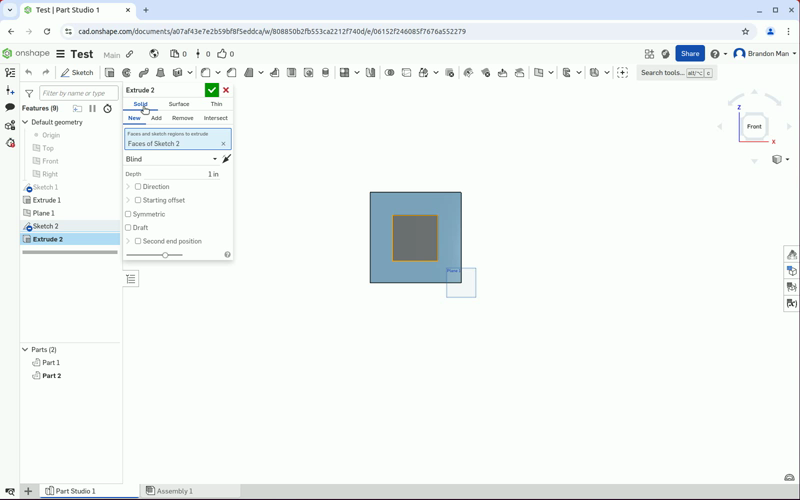
click(143, 106)
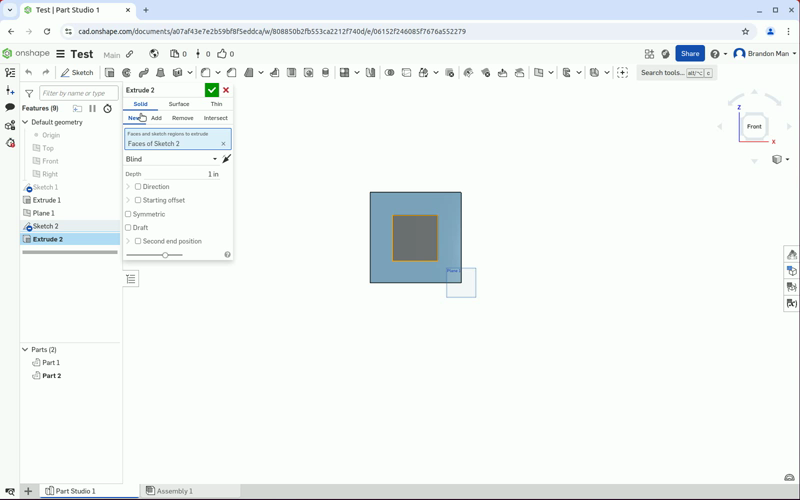
mouse_move(137, 120)
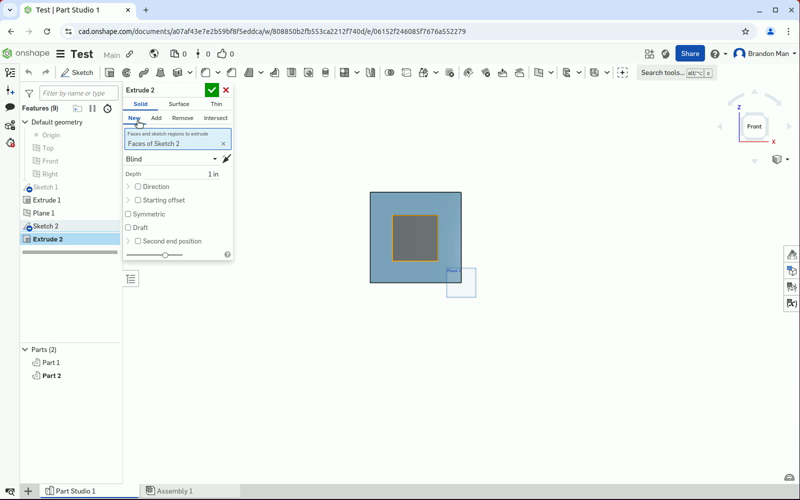
click(137, 120)
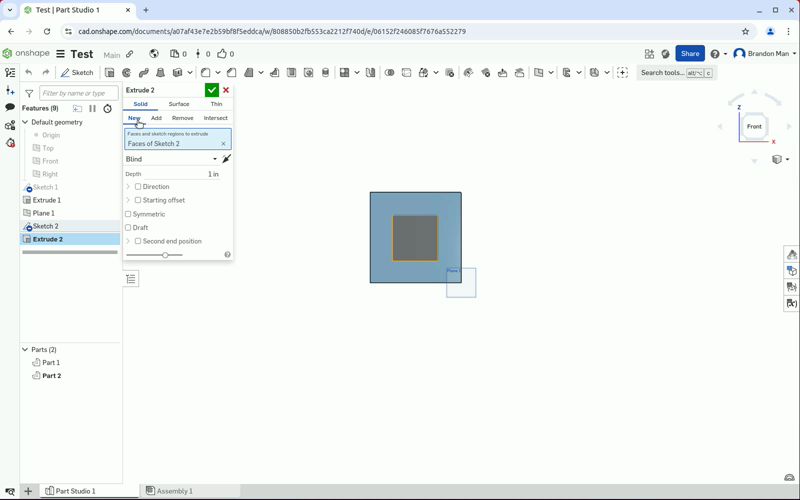
key(tab, 4)
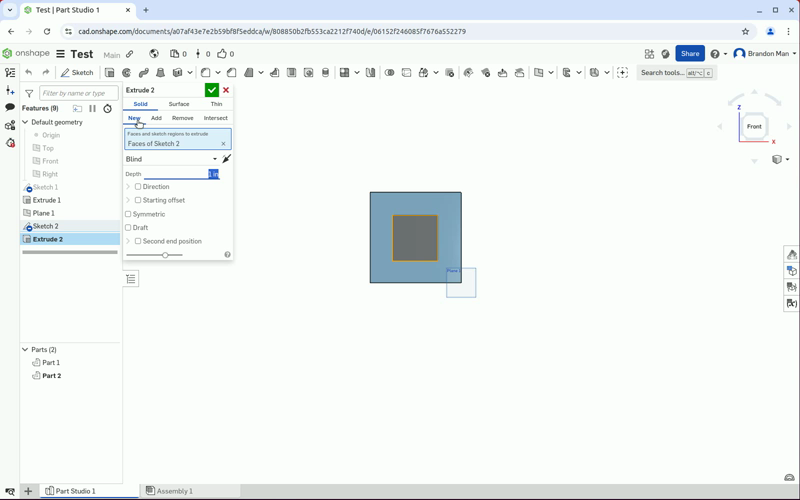
text(4.574)
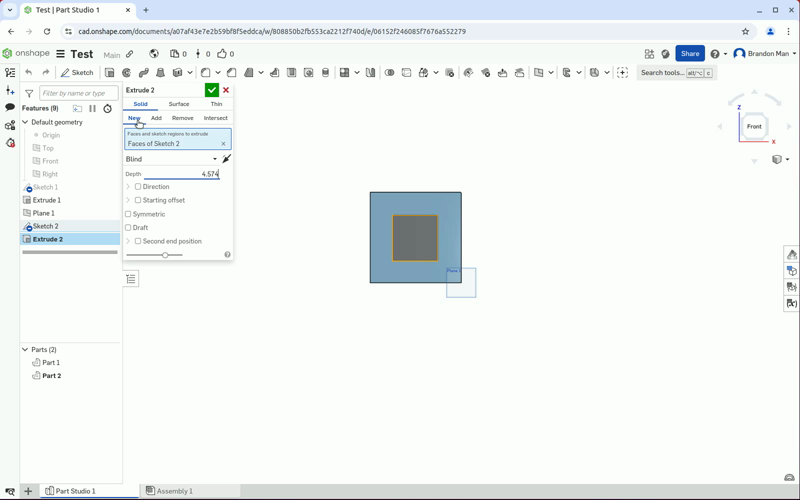
key(enter)
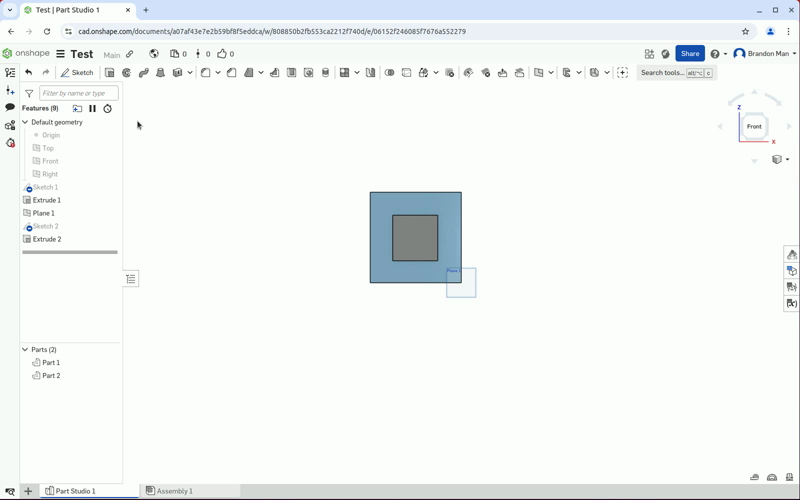
key(shift+h)
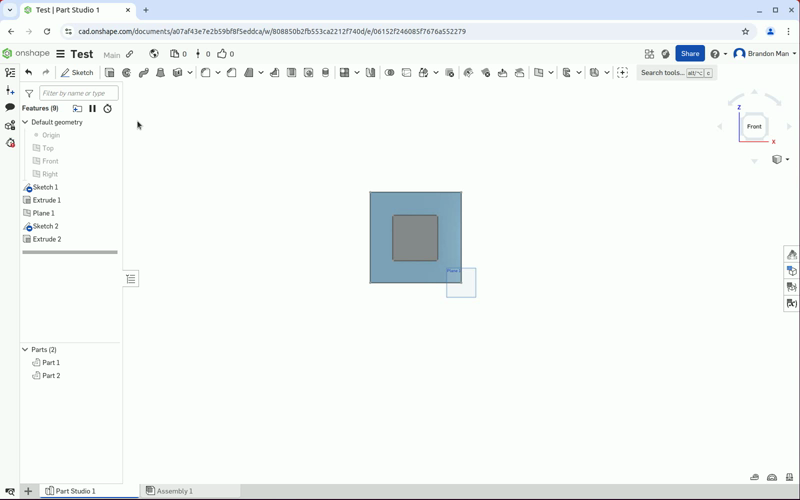
key(shift+h)
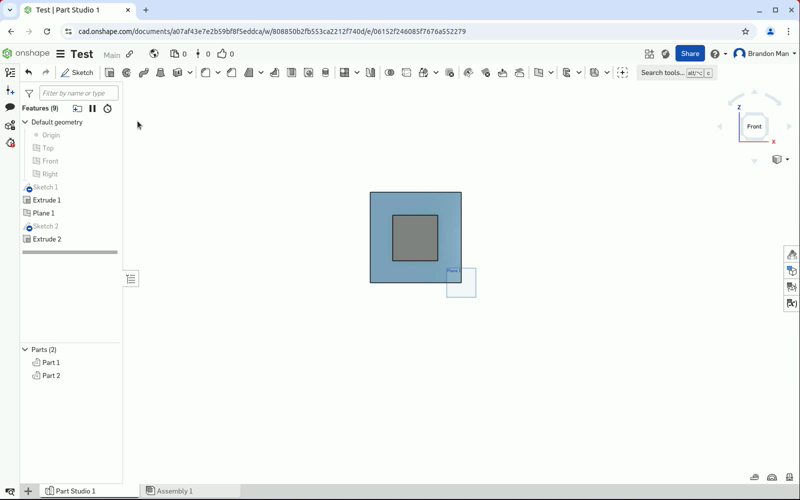
mouse_move(73, 189)
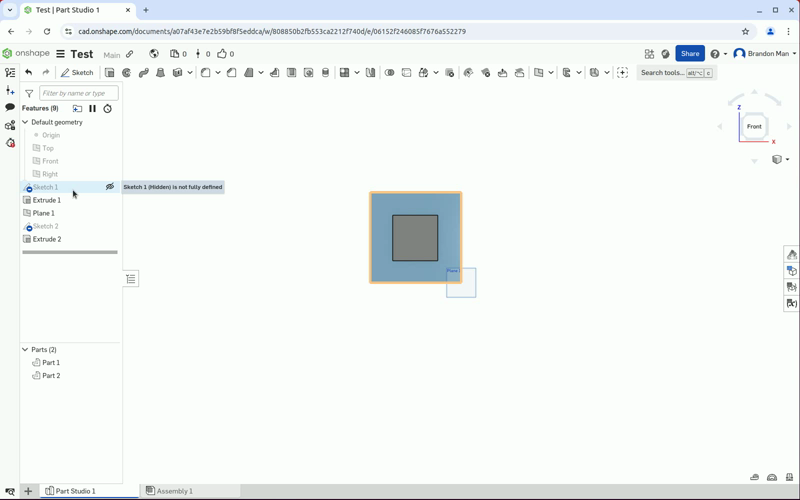
click(73, 189)
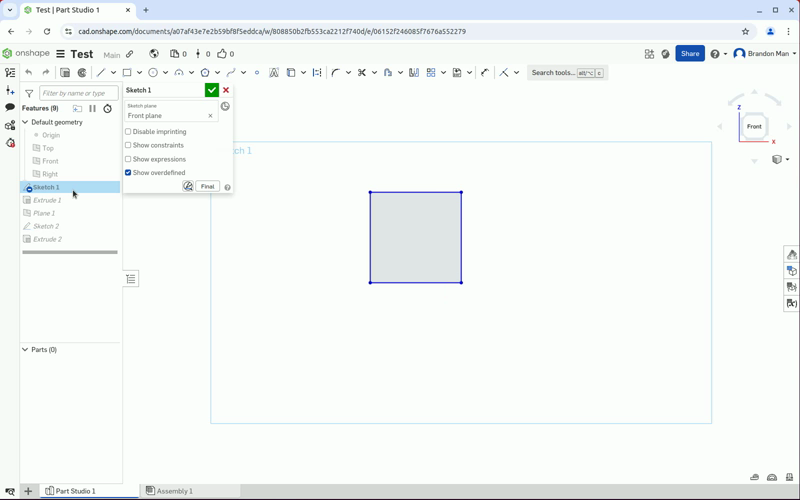
mouse_move(229, 92)
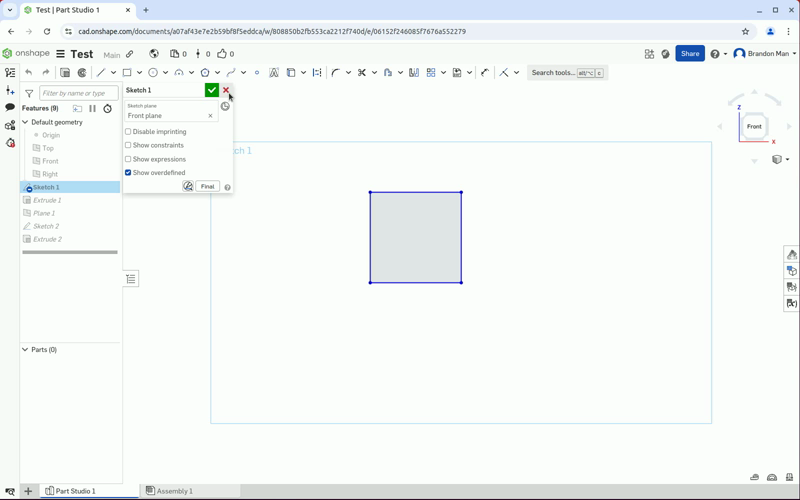
click(229, 92)
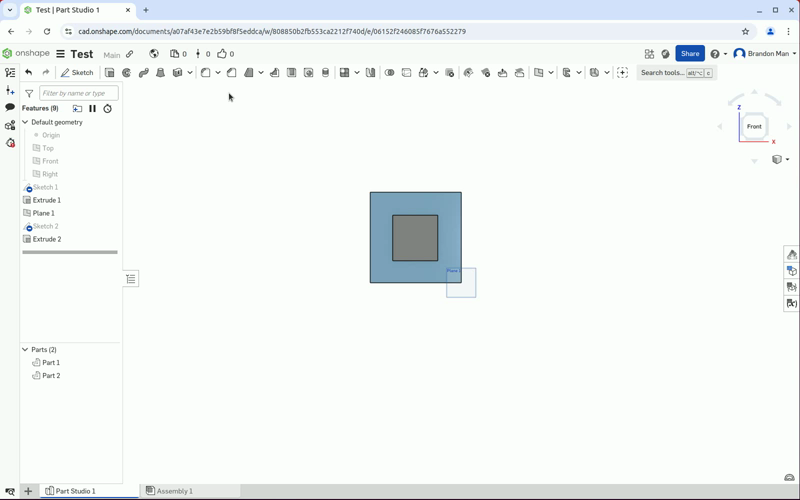
mouse_move(73, 352)
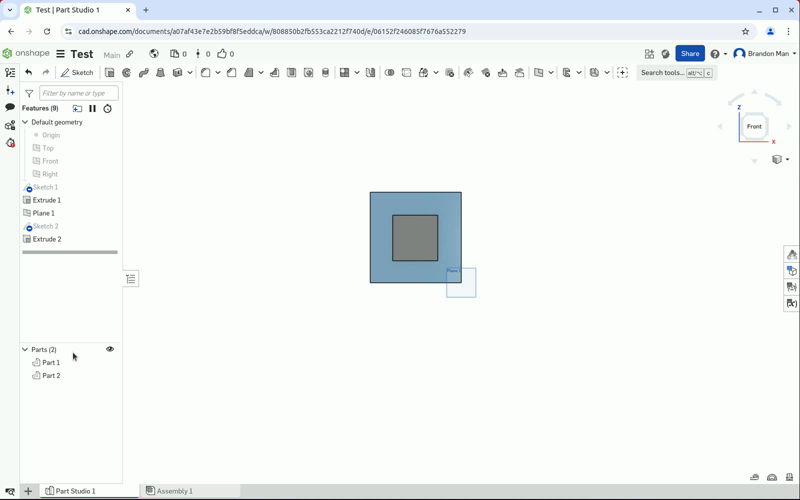
key(y)
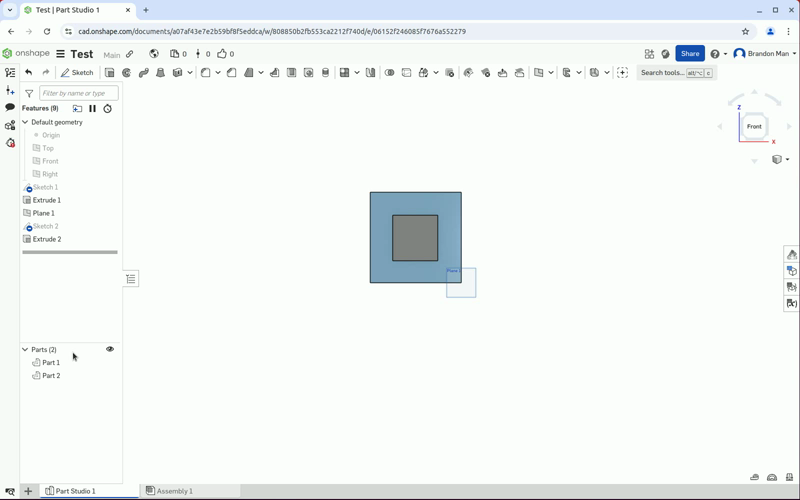
key(shift+p)
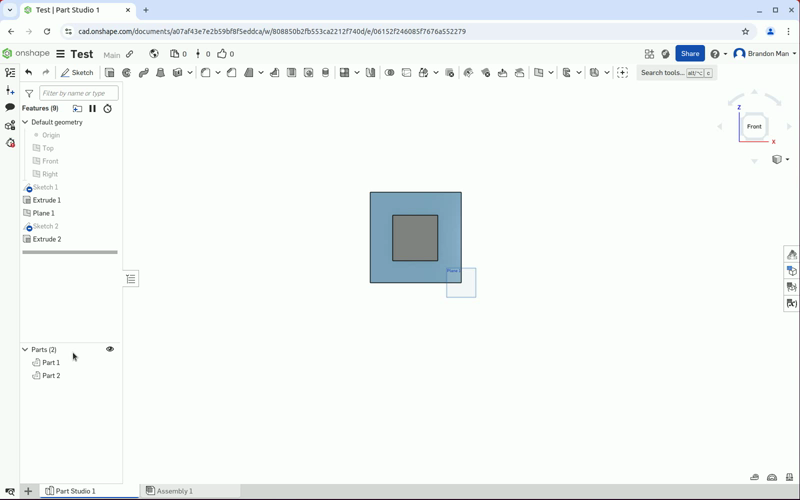
key(space)
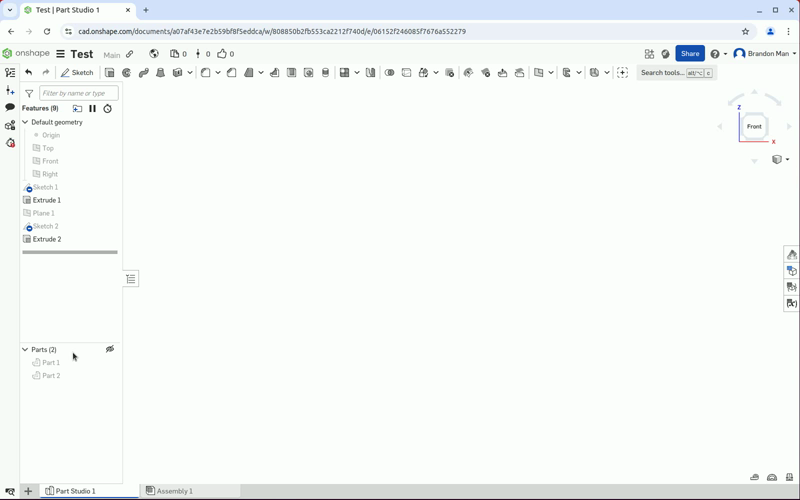
key_down(shift)
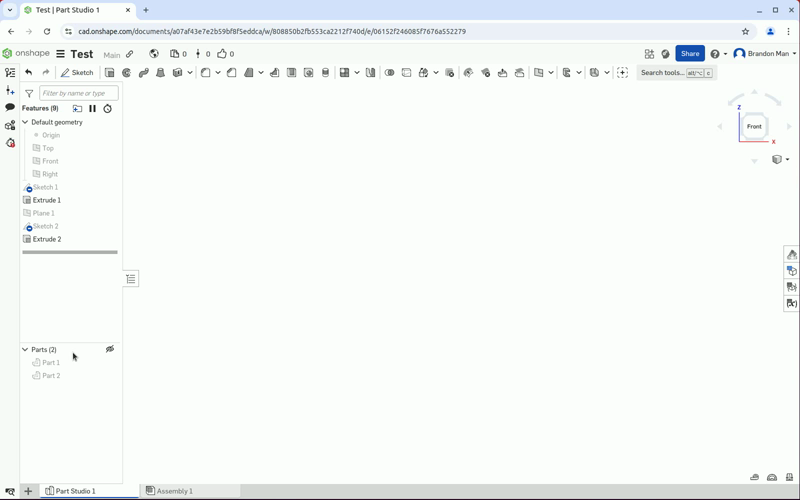
key(down)
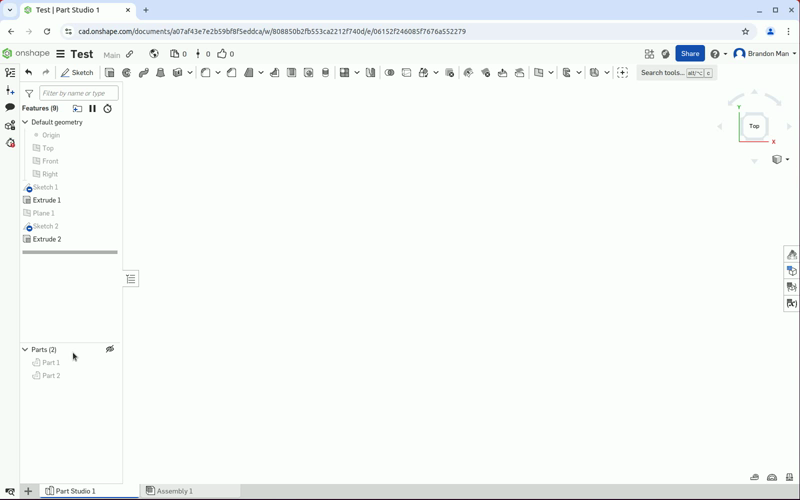
key_up(shift)
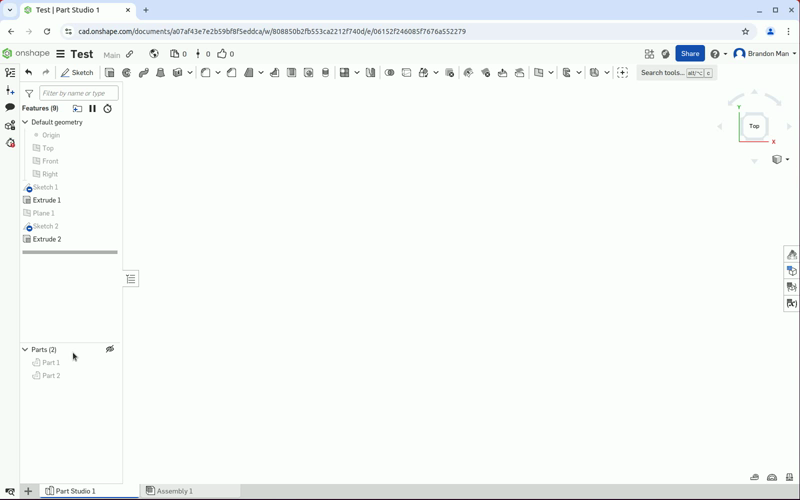
mouse_move(73, 352)
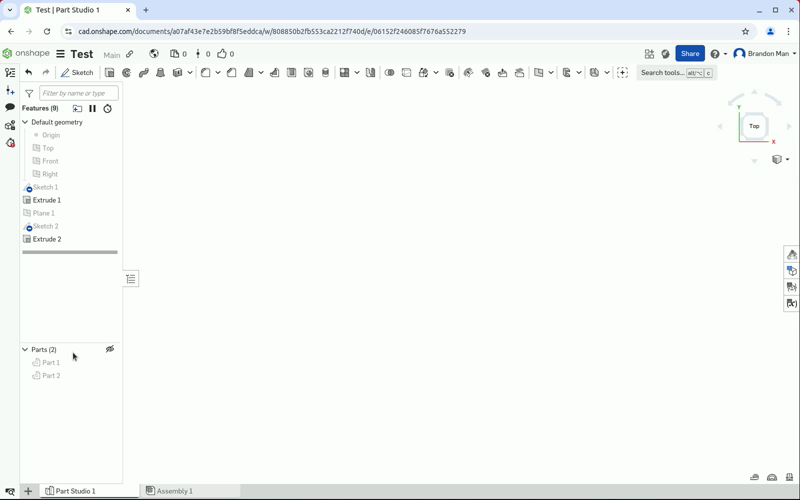
key(shift+y)
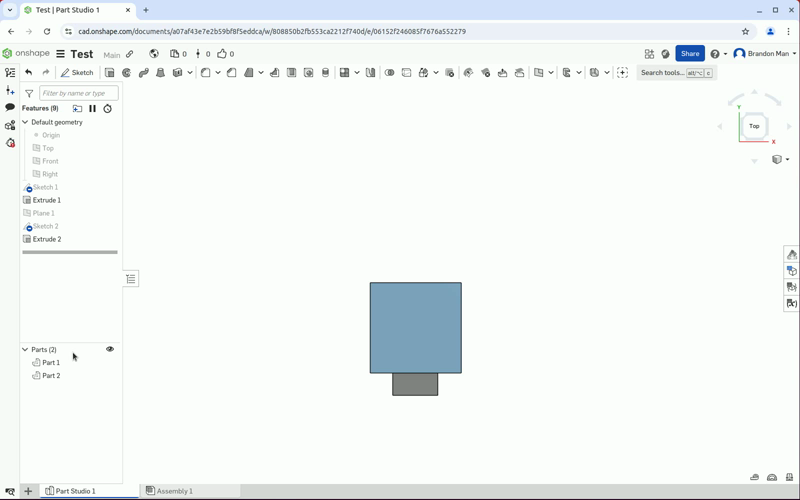
mouse_move(541, 75)
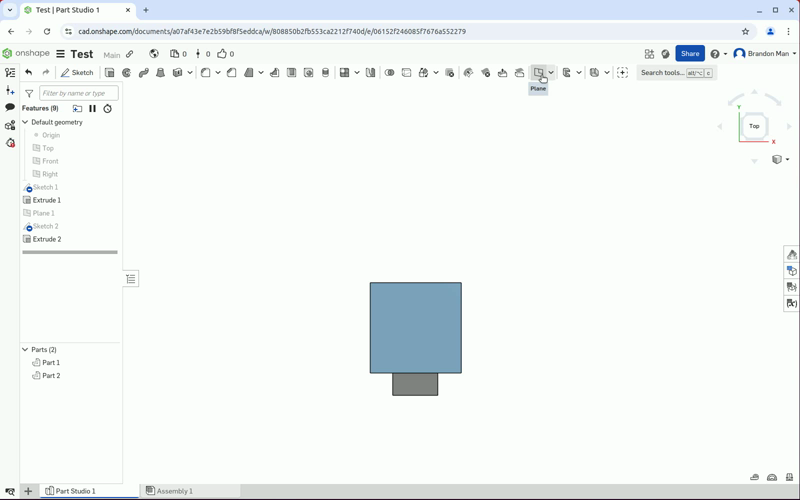
click(541, 75)
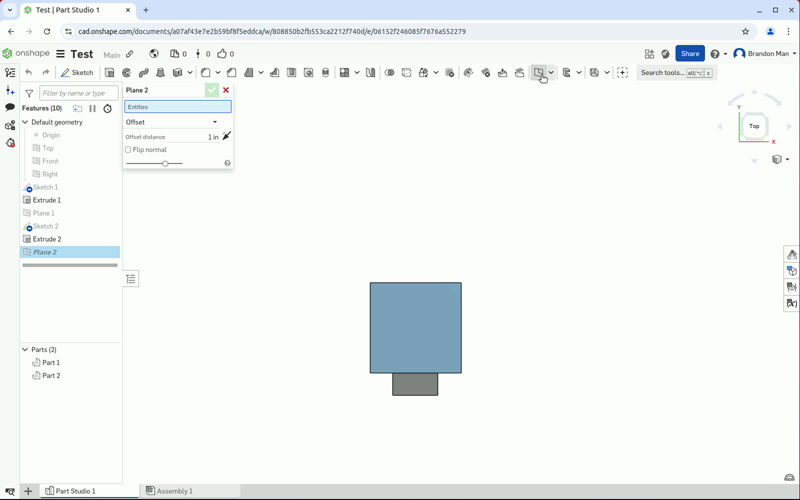
mouse_move(73, 150)
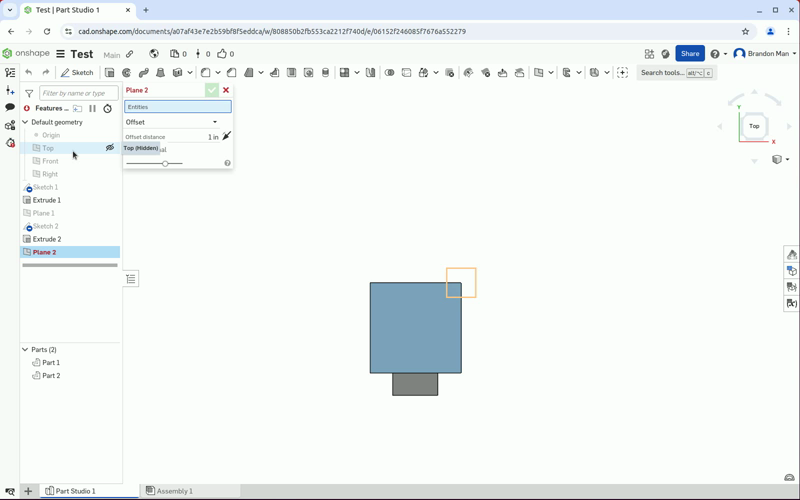
click(73, 150)
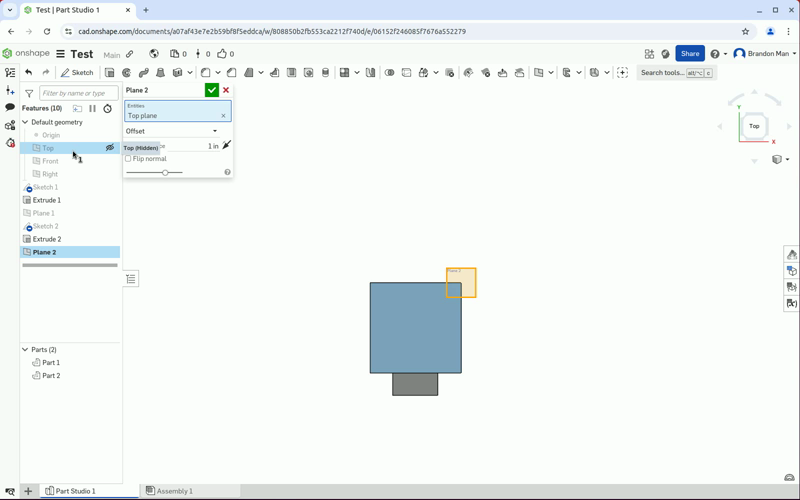
key(tab, 2)
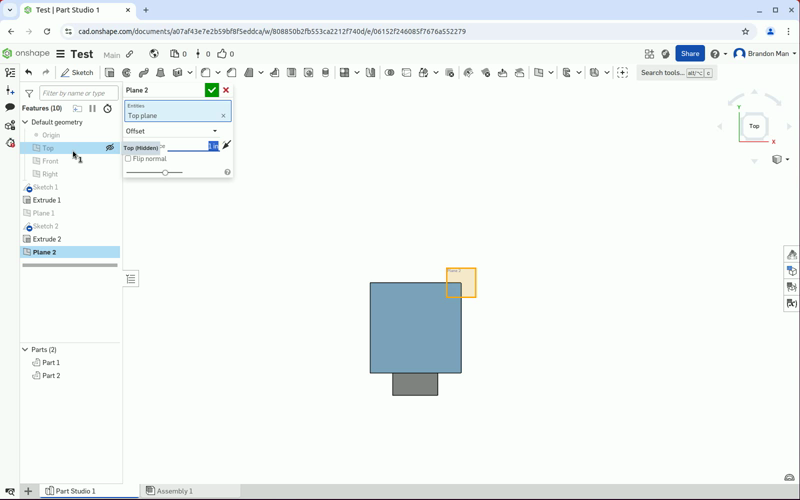
text(18.548)
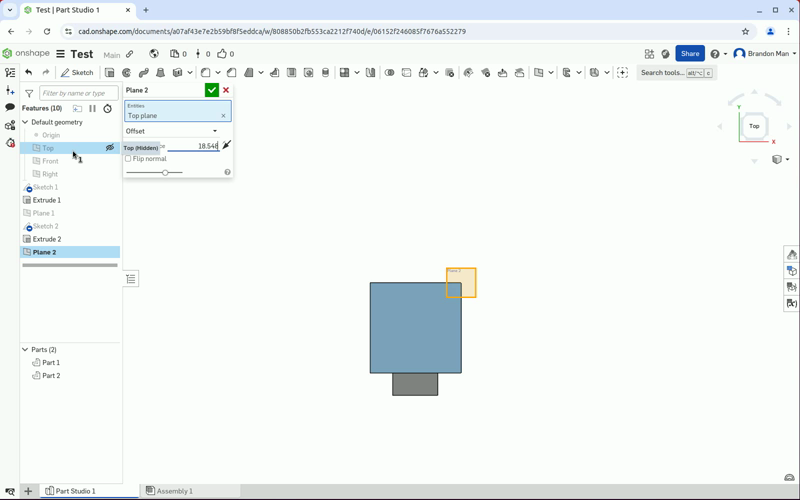
key(enter, 2)
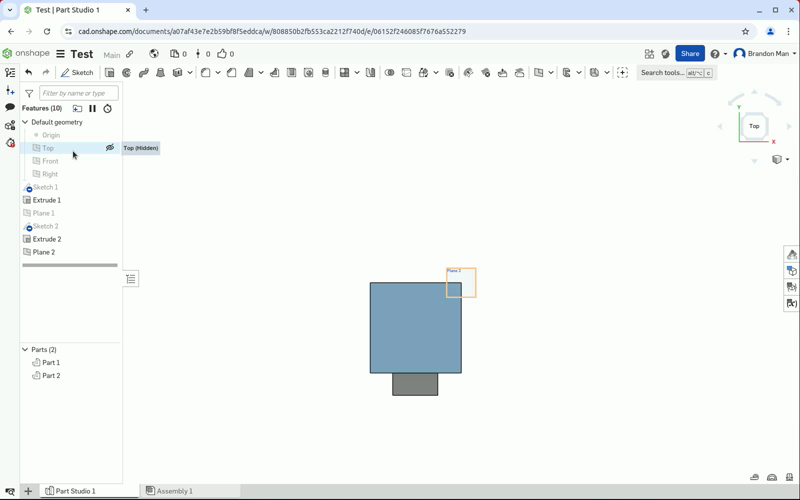
key(shift+s)
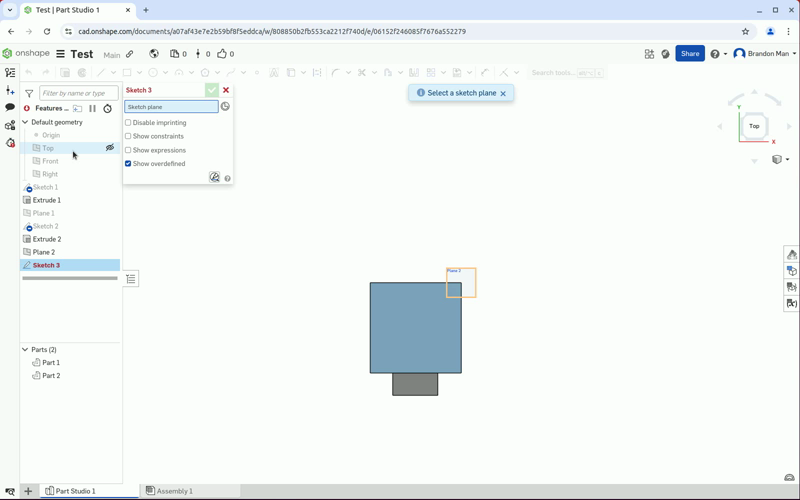
mouse_move(73, 254)
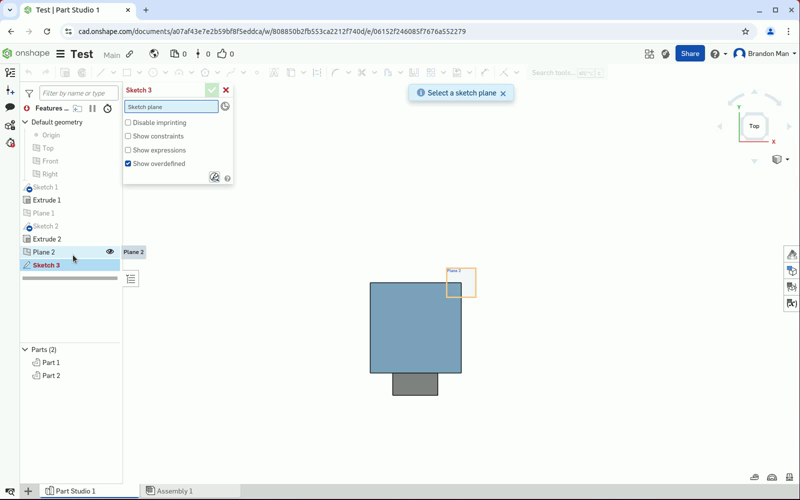
click(73, 254)
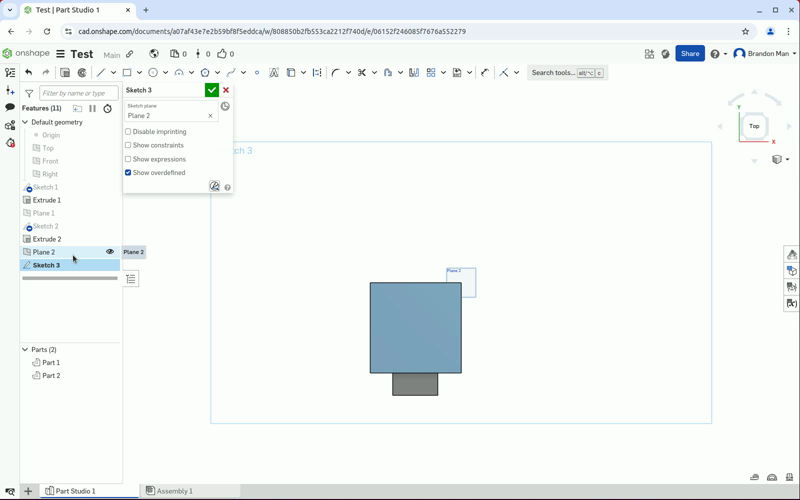
mouse_move(73, 352)
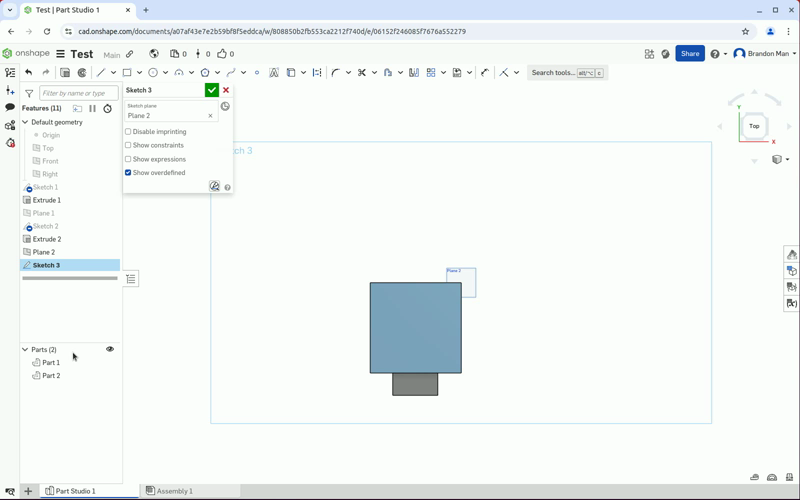
key(y)
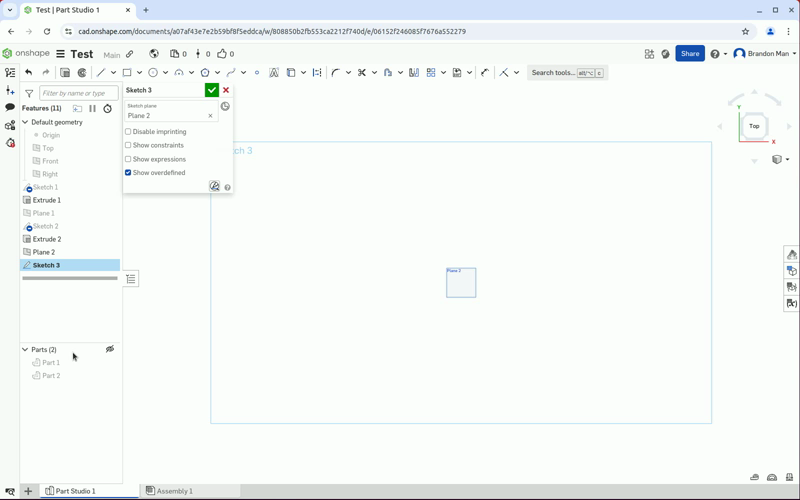
key(c)
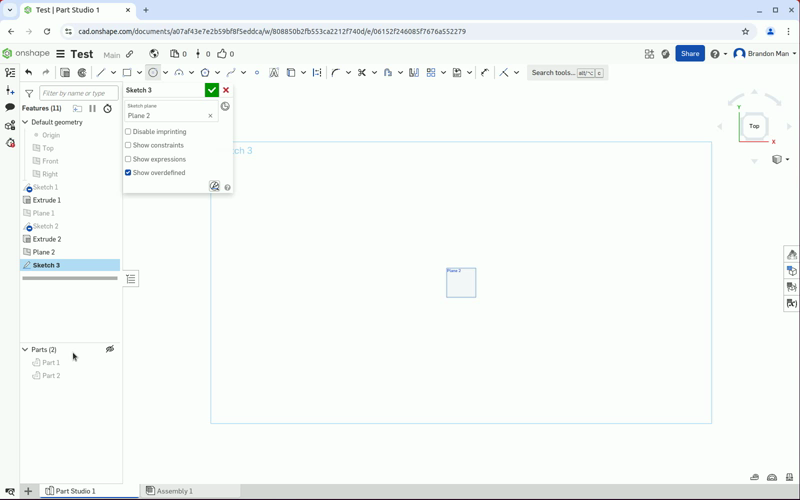
key_down(shift)
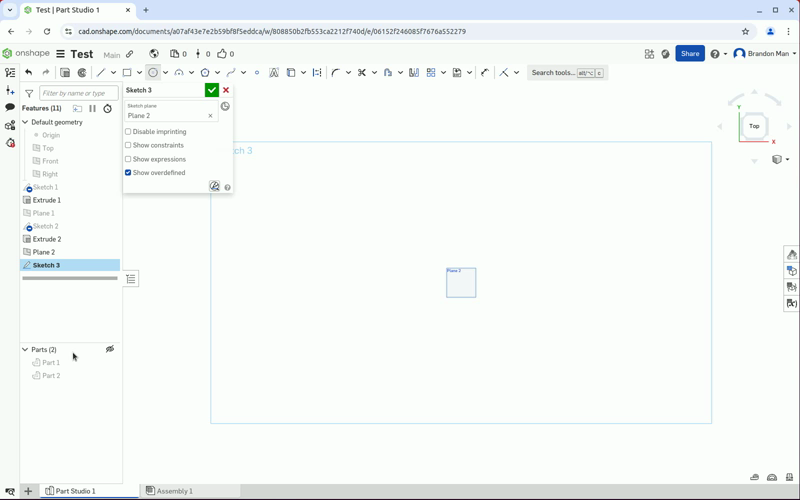
mouse_move(415, 327)
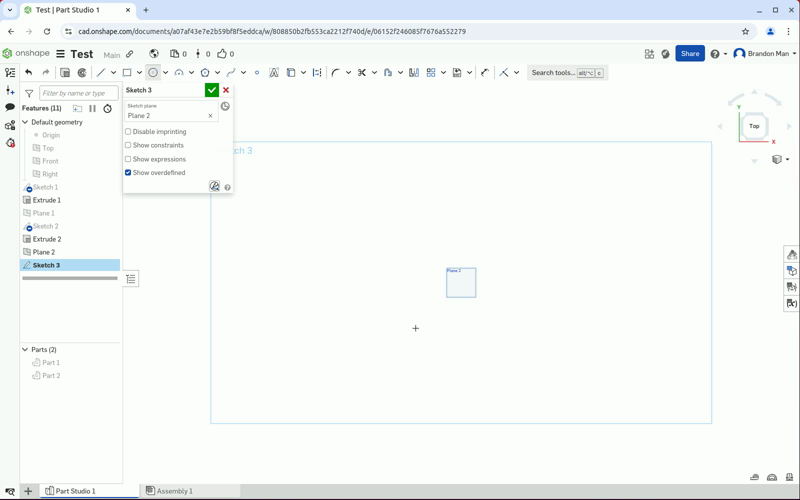
click(415, 327)
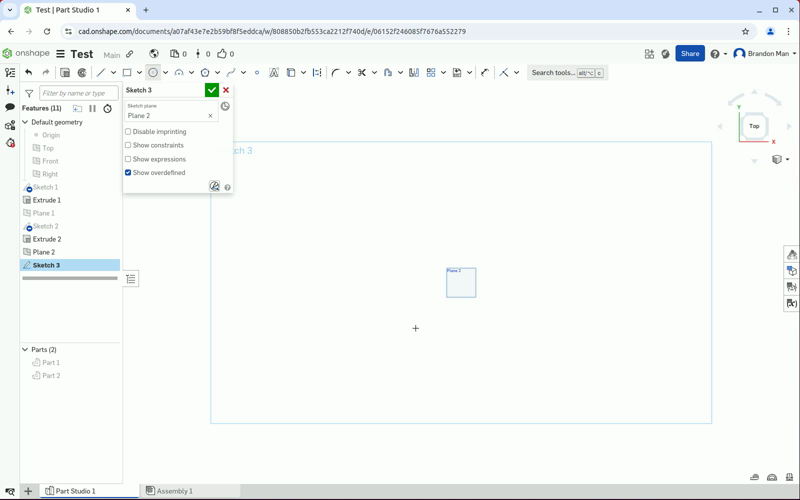
key_up(shift)
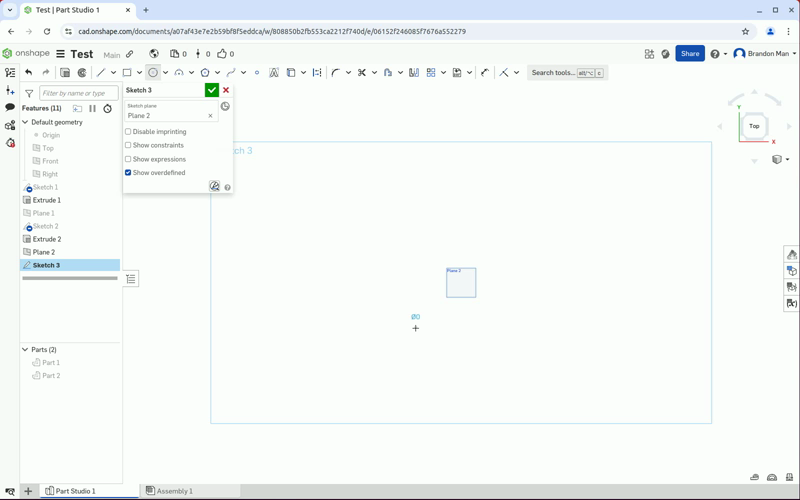
mouse_move(438, 327)
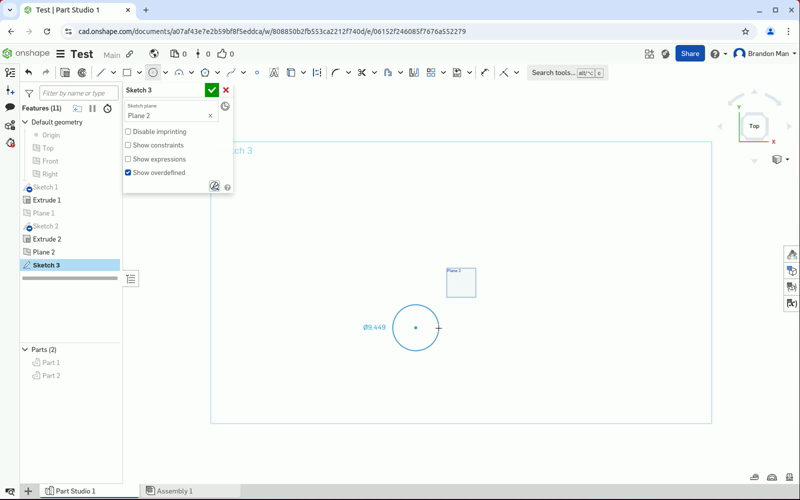
click(438, 327)
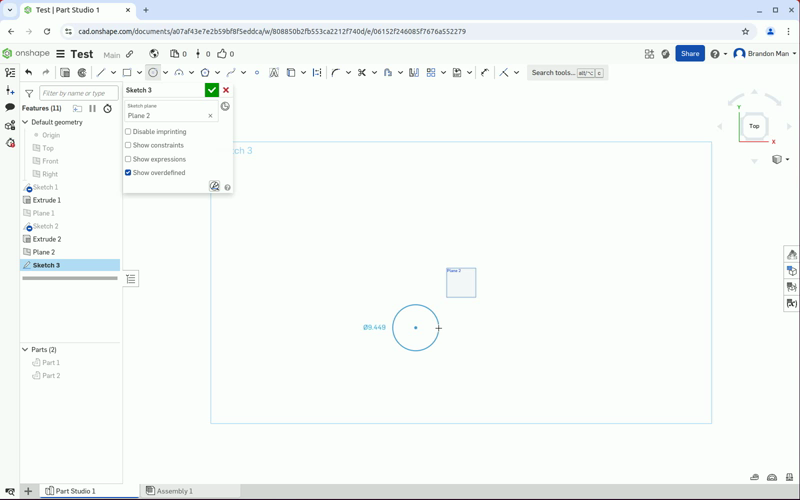
key(esc)
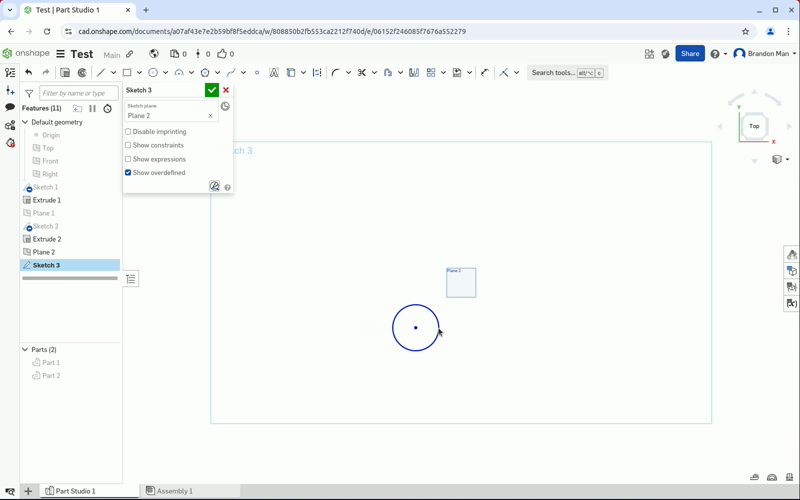
mouse_move(406, 346)
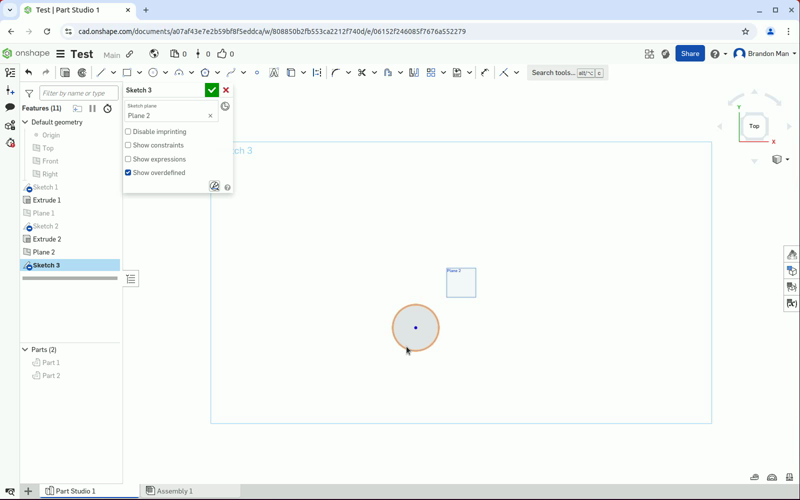
scroll(6)
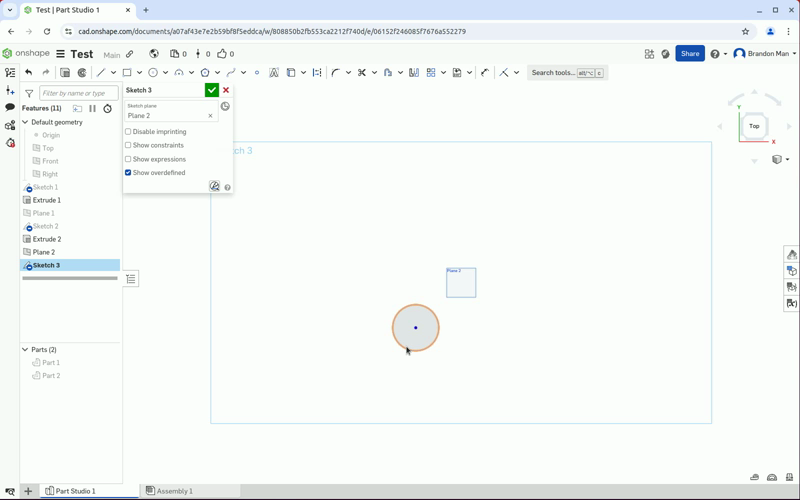
scroll(6)
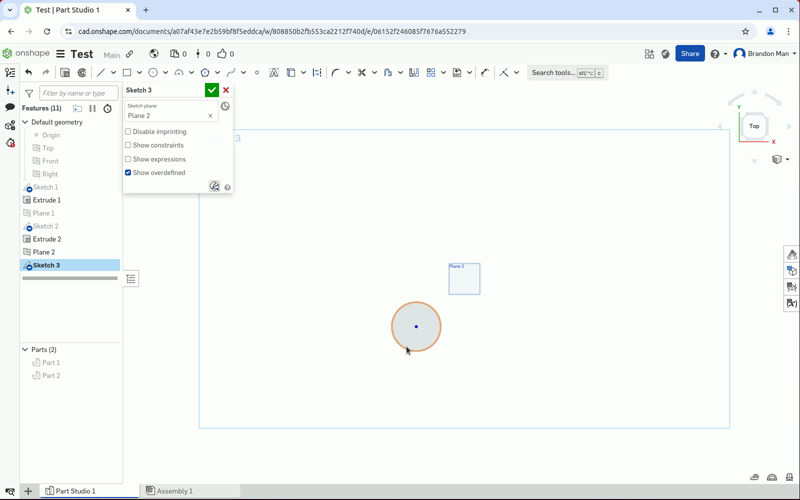
scroll(6)
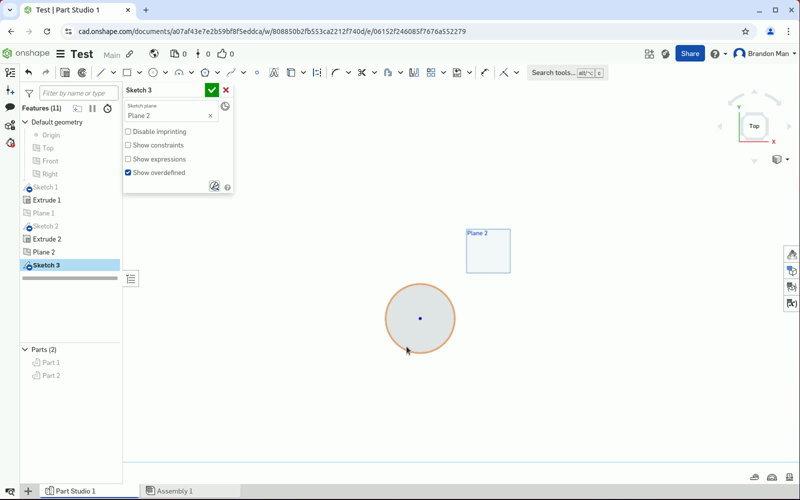
scroll(6)
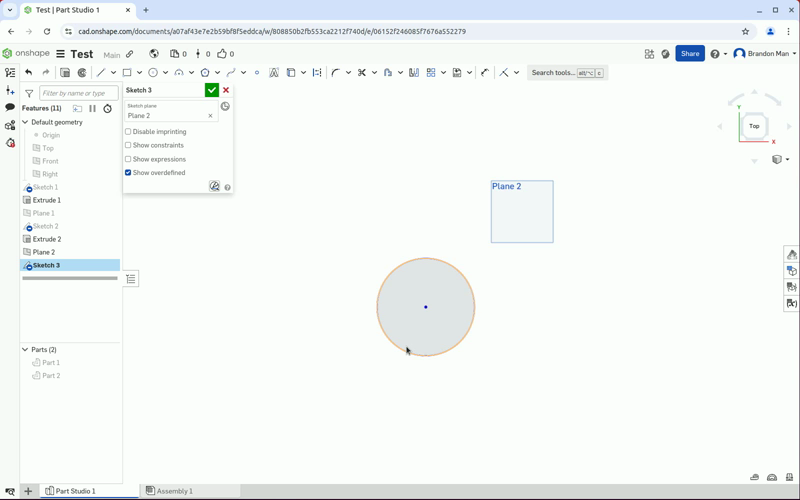
scroll(6)
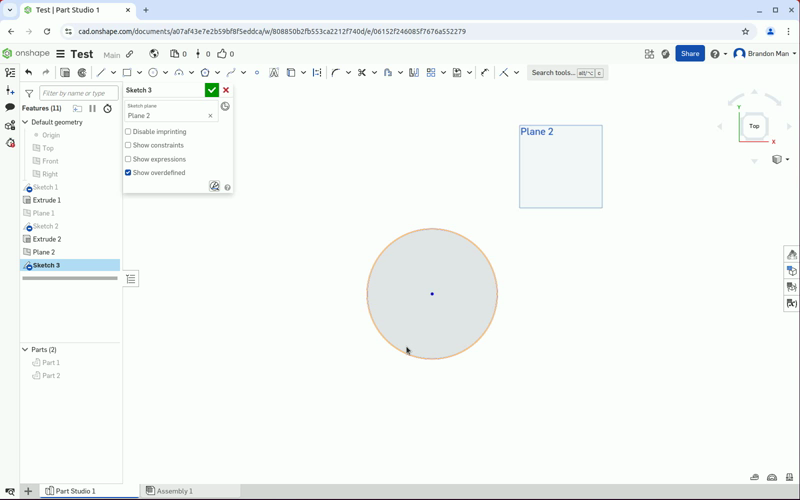
scroll(6)
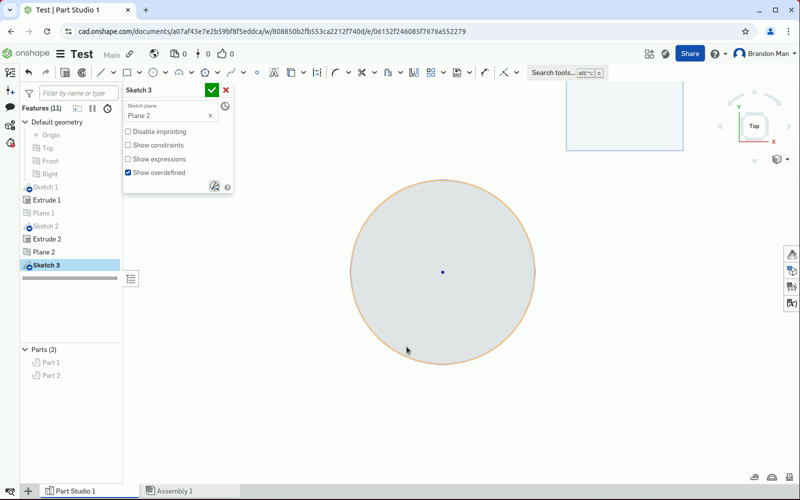
scroll(6)
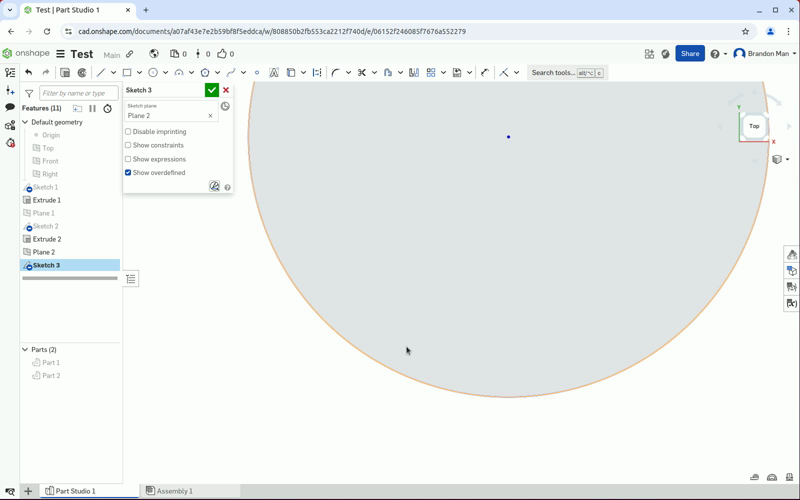
click(406, 346)
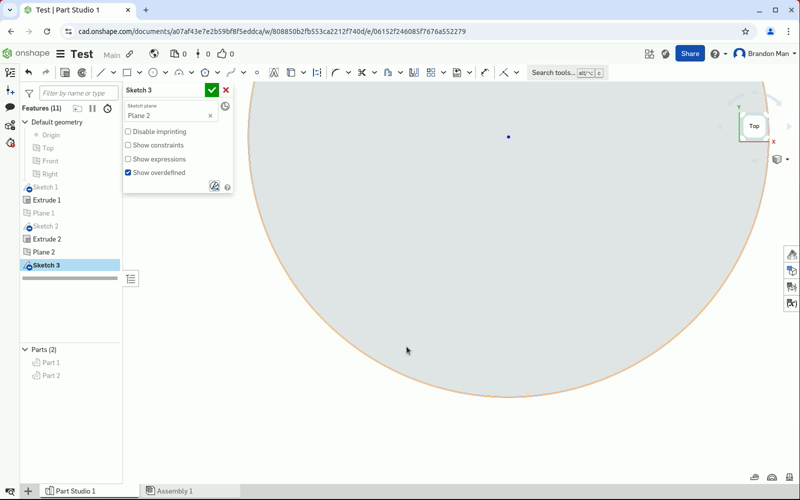
scroll(-6)
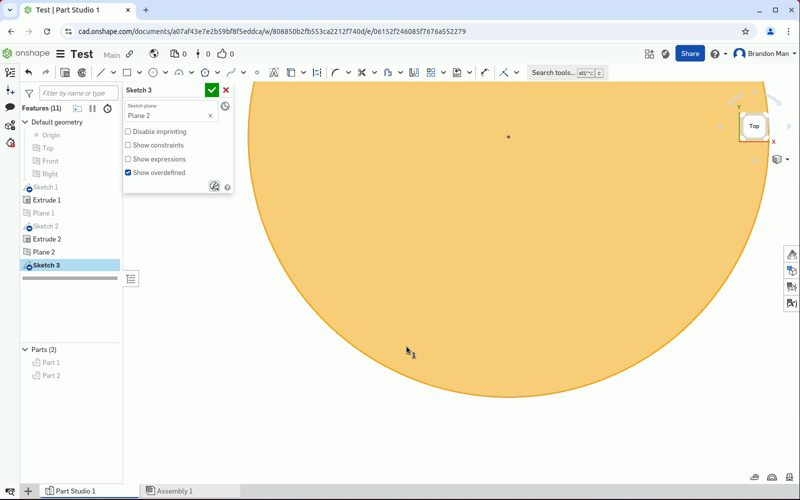
scroll(-6)
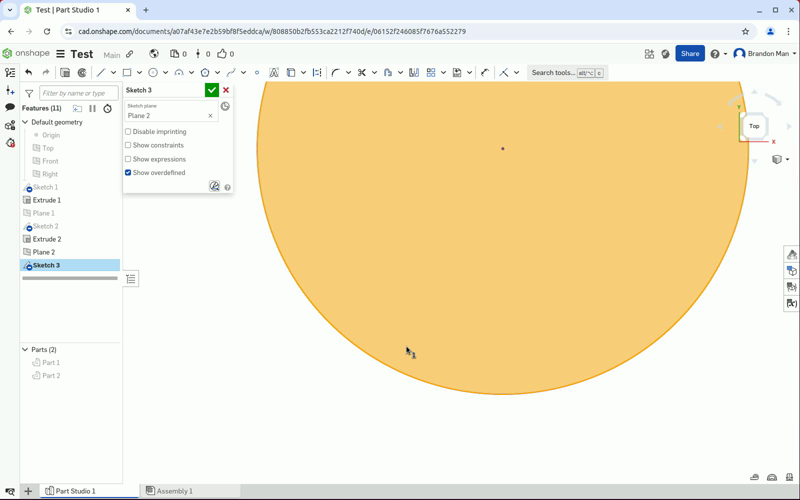
scroll(-6)
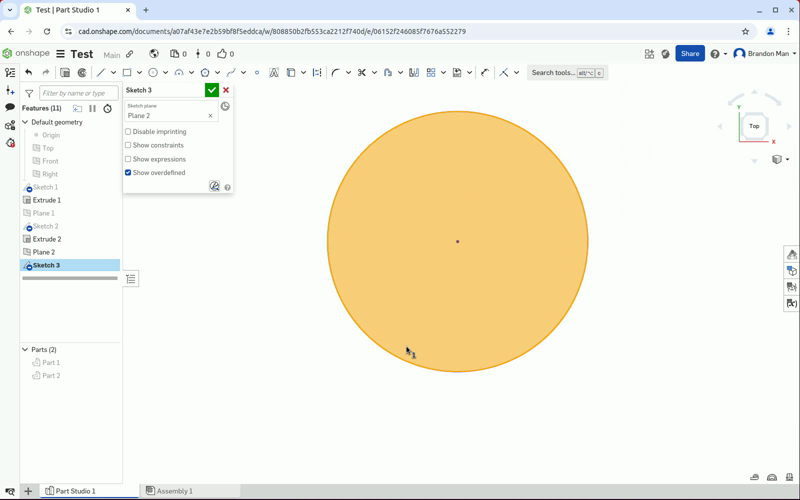
scroll(-6)
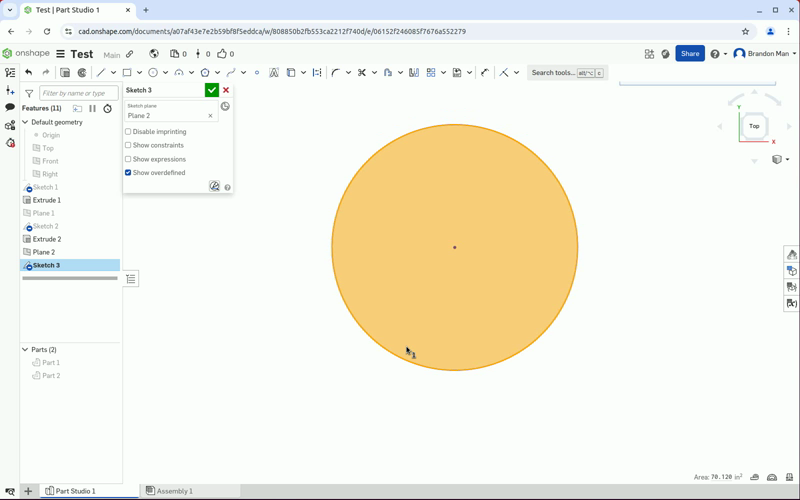
scroll(-6)
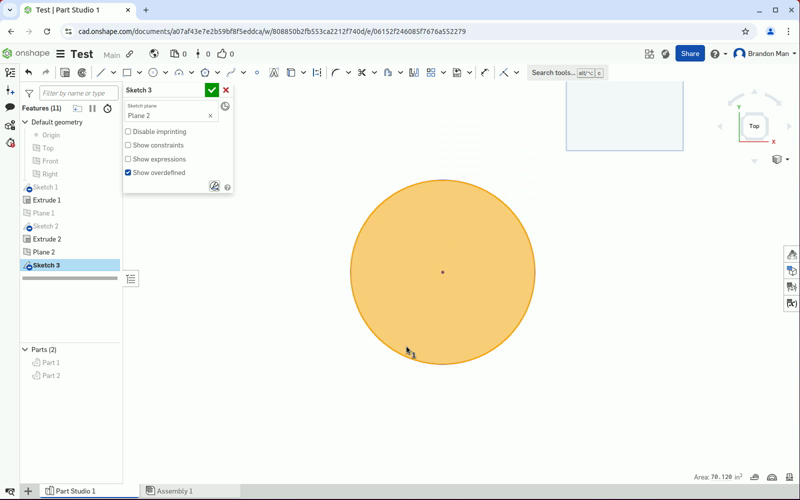
scroll(-6)
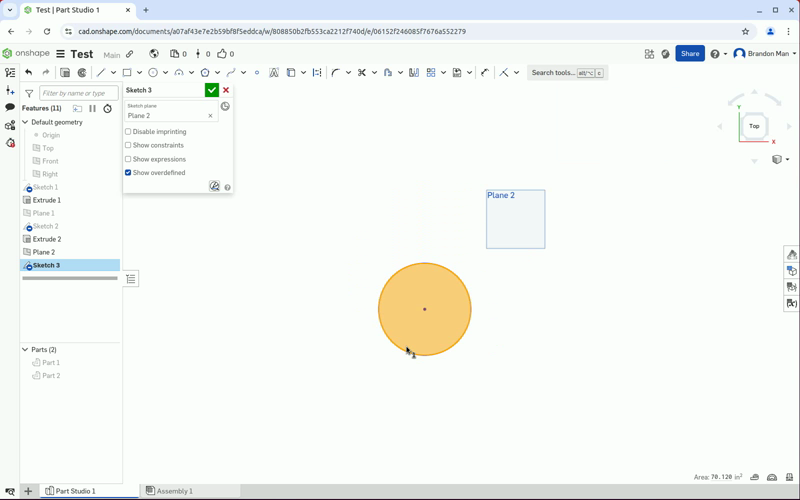
scroll(-6)
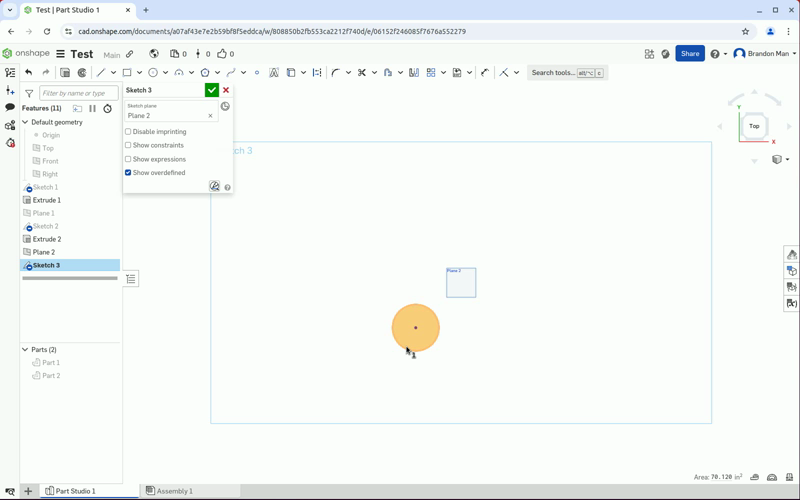
mouse_move(73, 352)
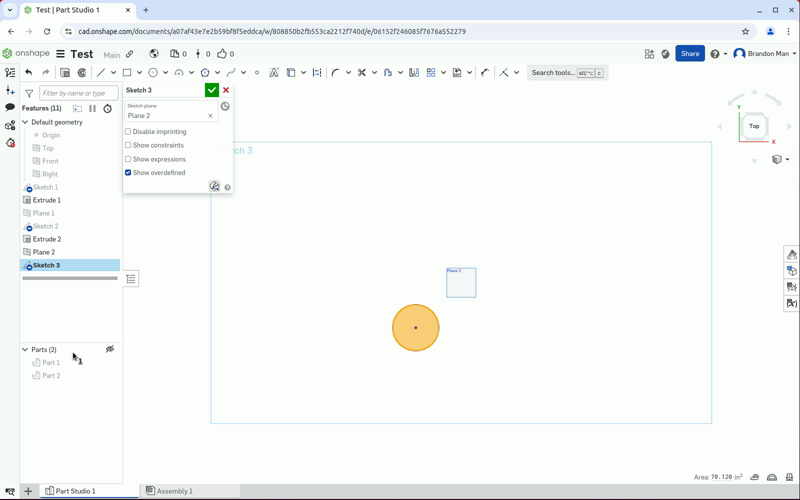
key(shift+y)
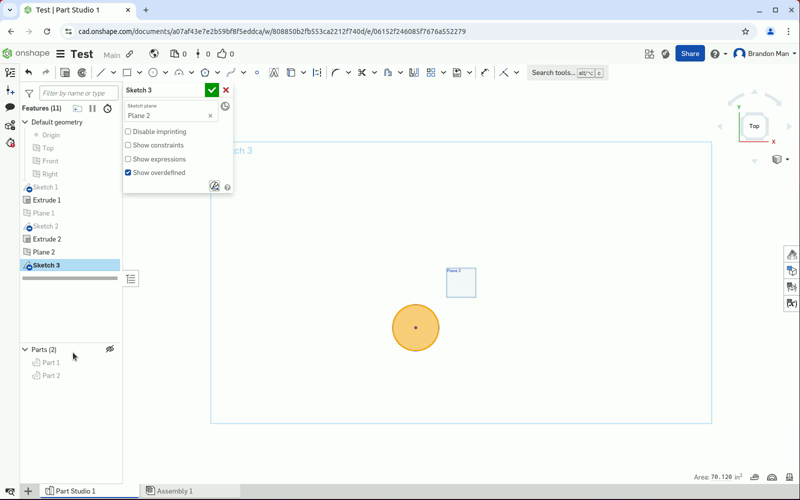
key(shift+e)
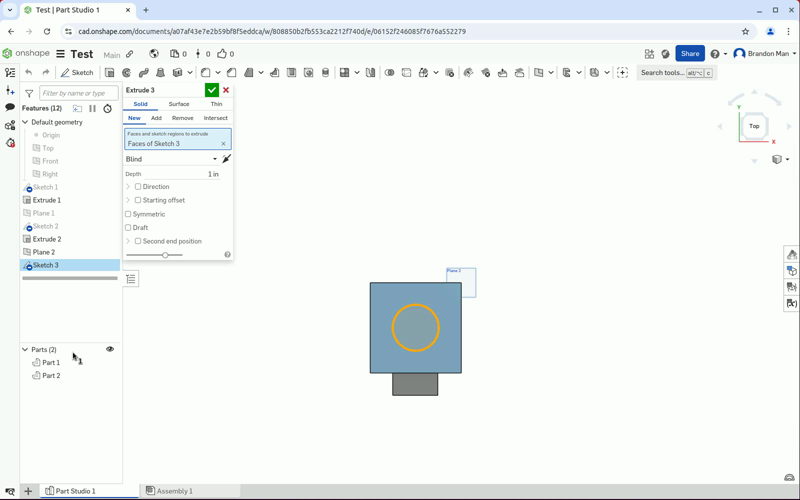
mouse_move(143, 106)
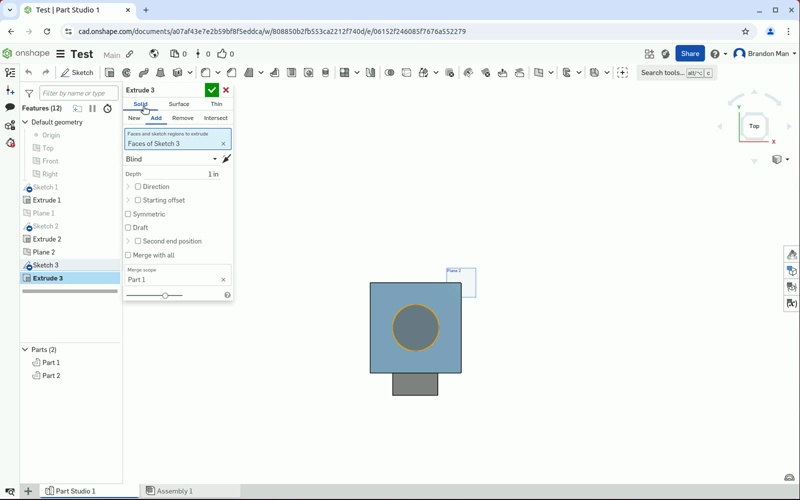
click(143, 106)
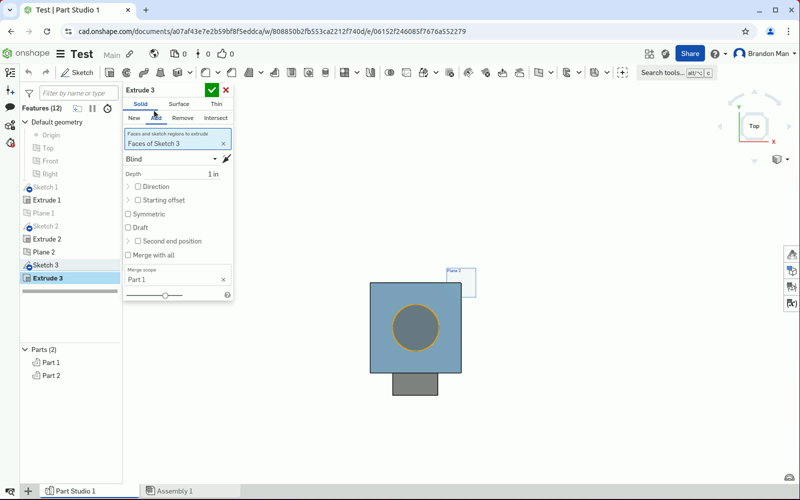
mouse_move(186, 120)
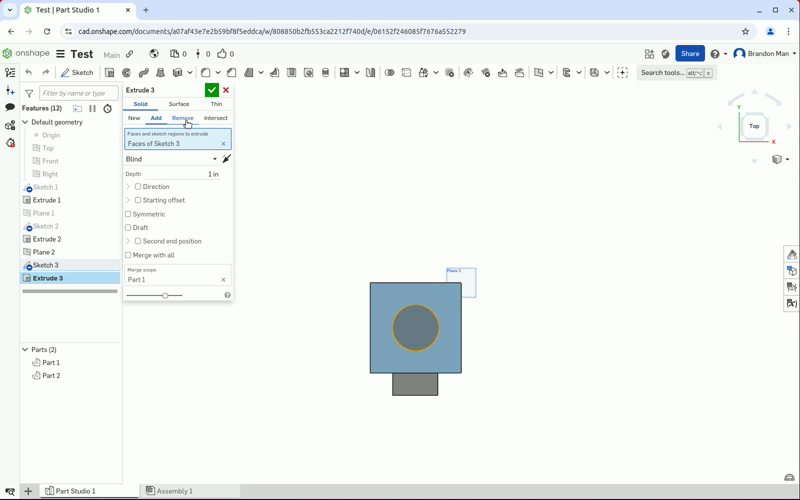
click(186, 120)
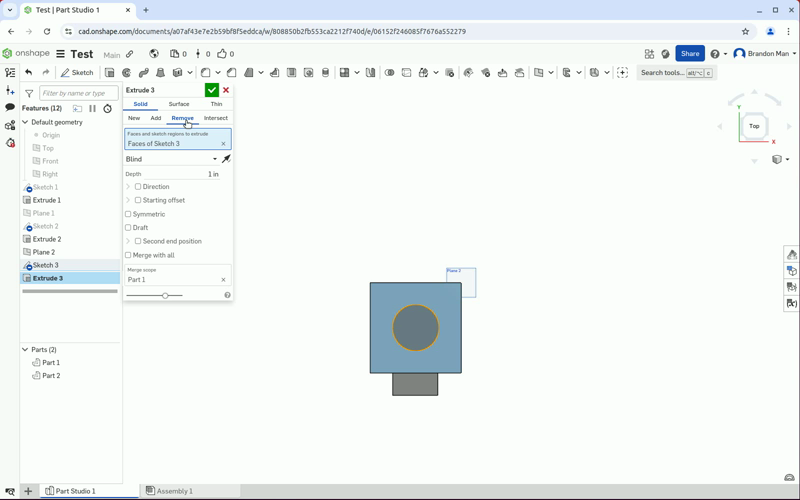
key(tab, 4)
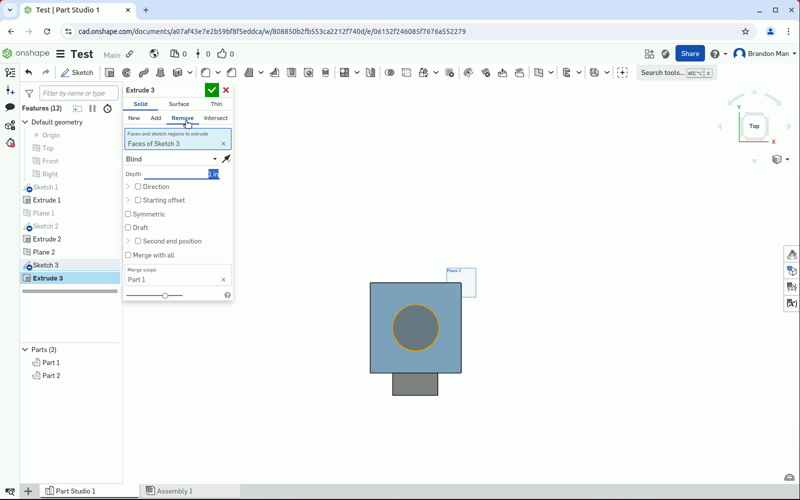
text(18.535)
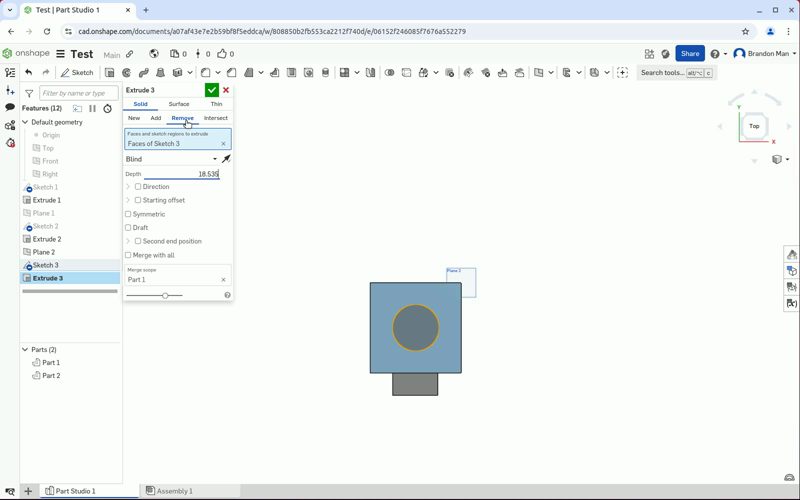
key(tab, 6)
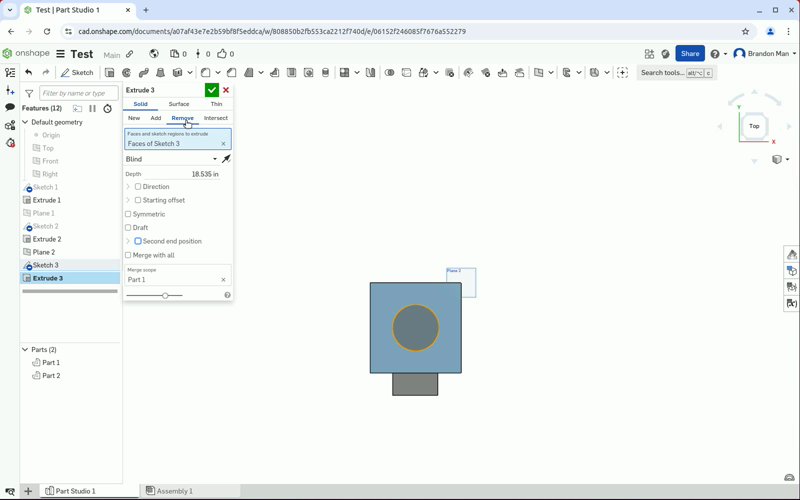
key(space)
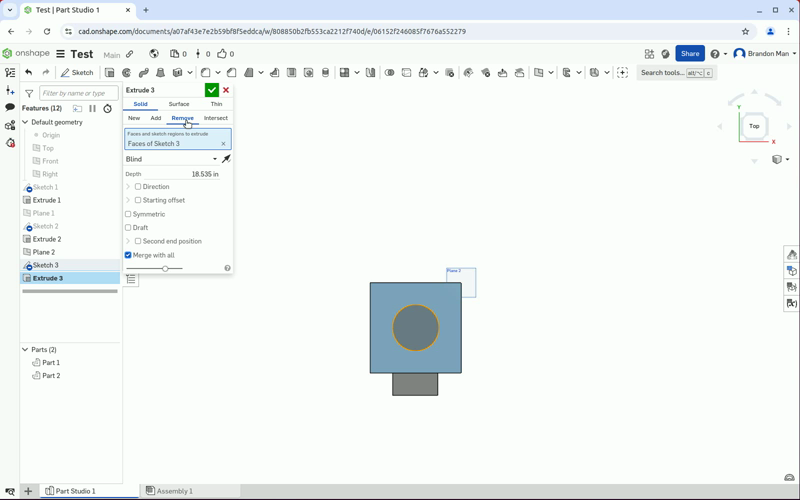
key(enter)
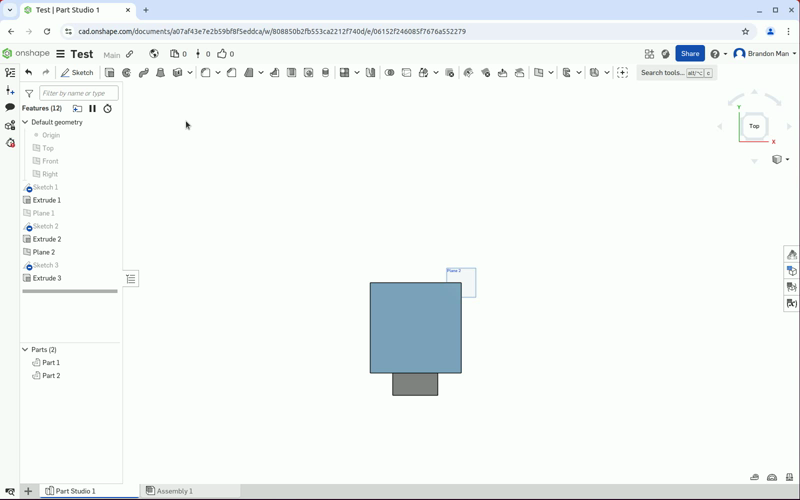
key(shift+h)
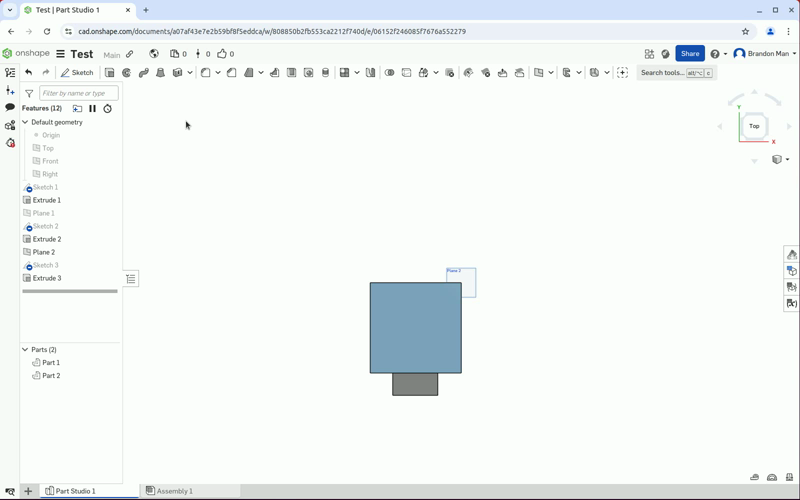
key(shift+h)
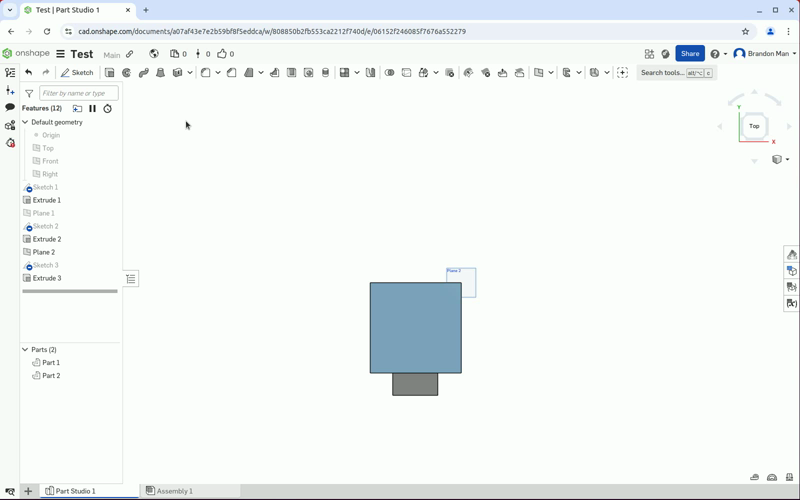
mouse_move(73, 189)
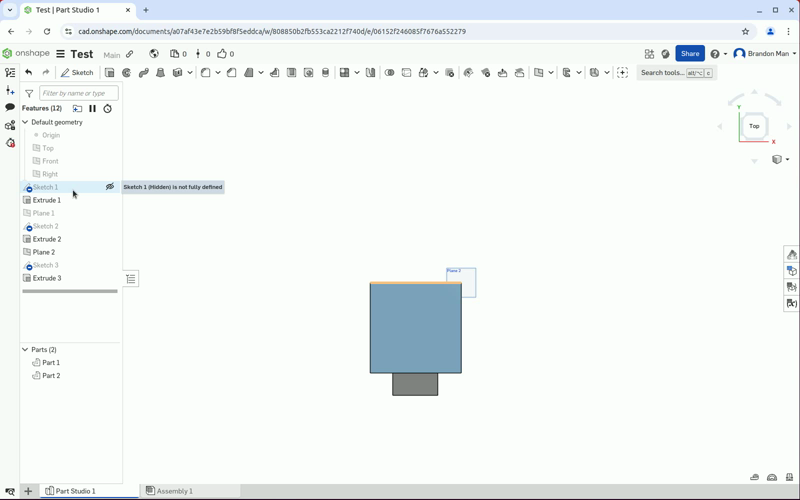
click(73, 189)
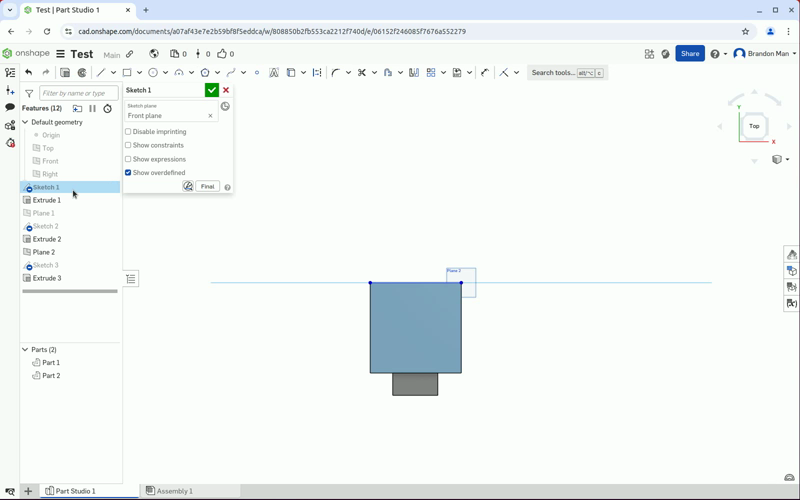
mouse_move(229, 92)
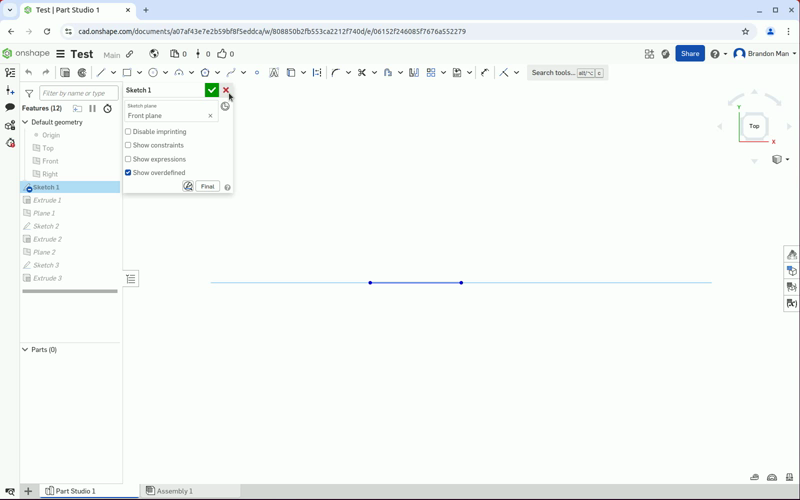
click(229, 92)
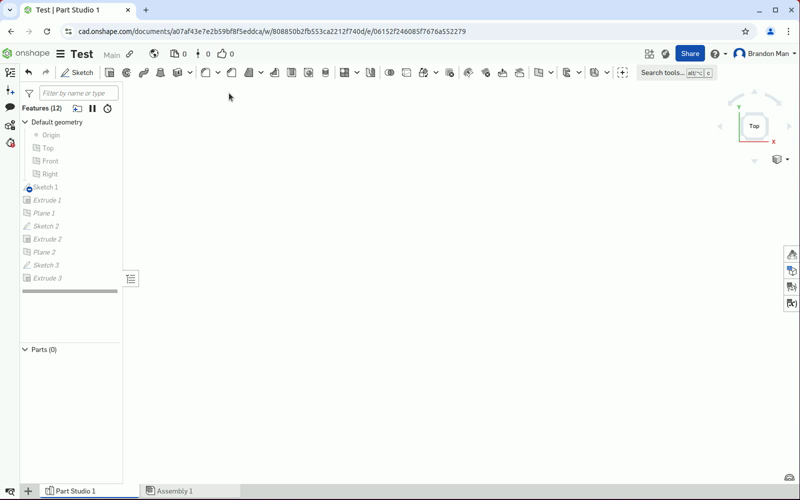
mouse_move(73, 352)
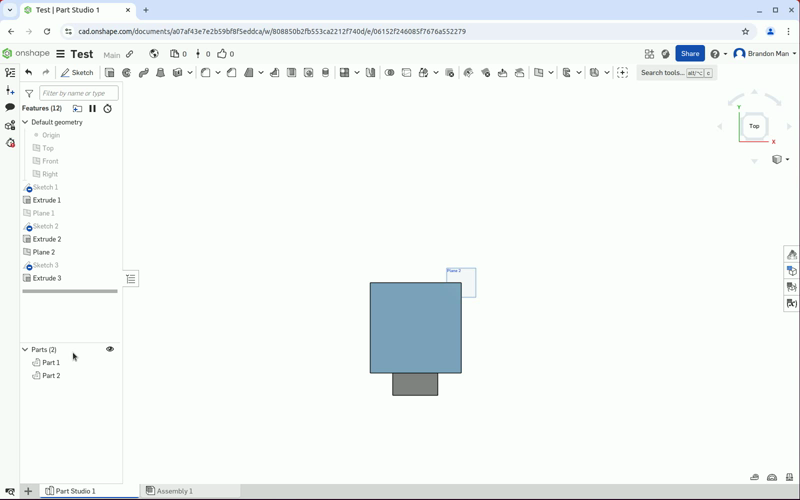
key(y)
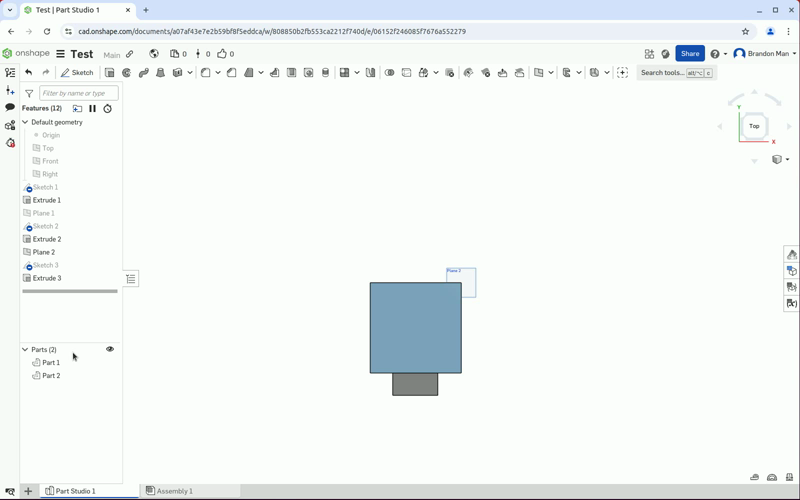
key(shift+p)
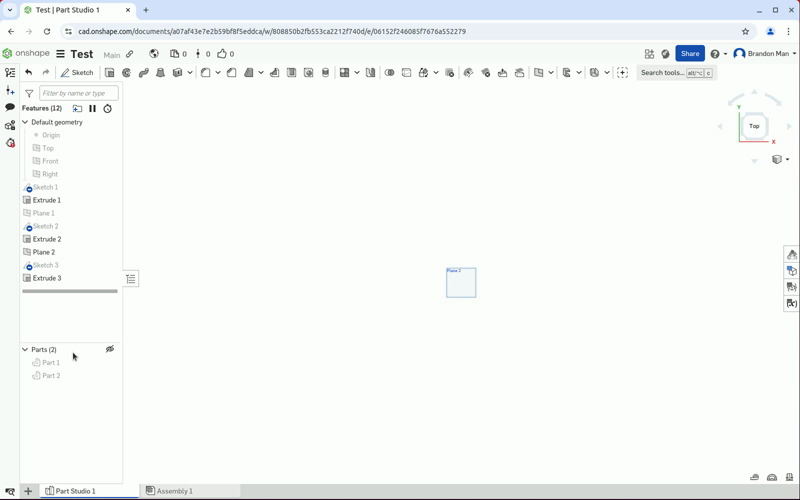
key(space)
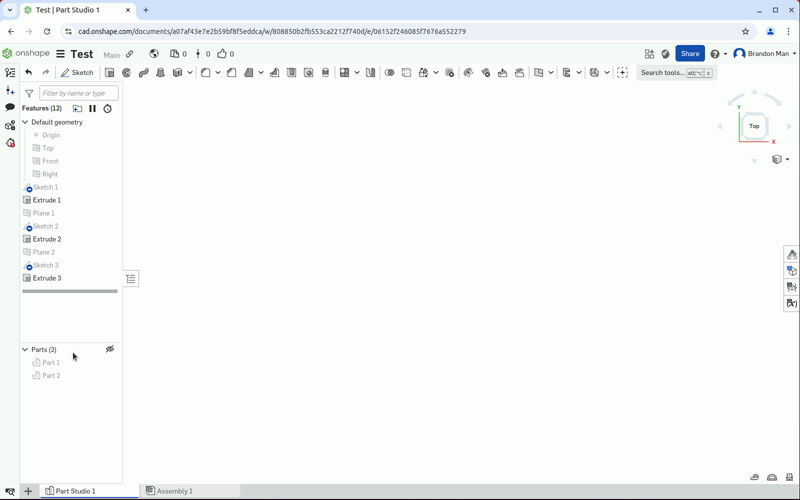
key_down(shift)
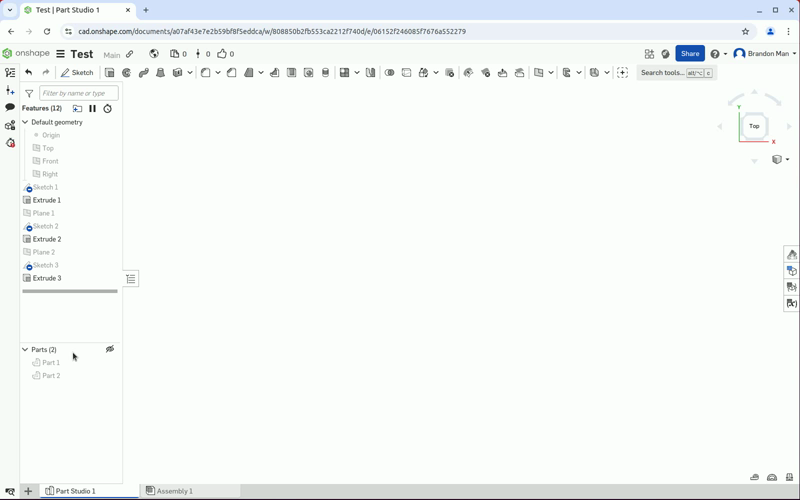
key(up)
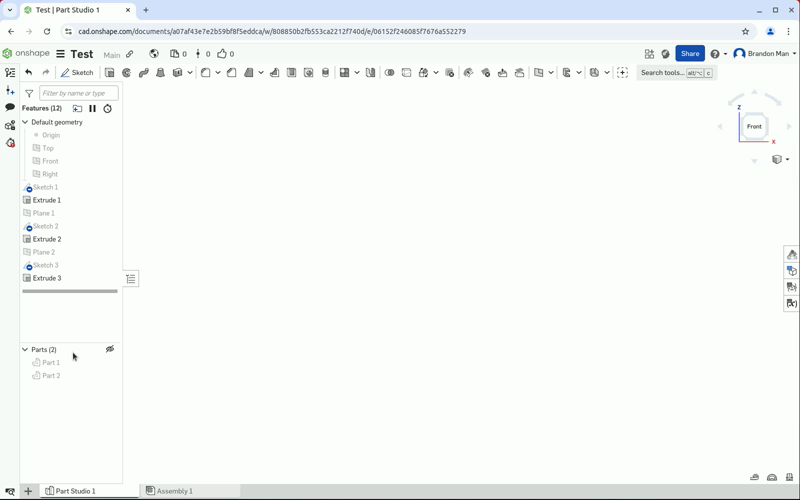
key_up(shift)
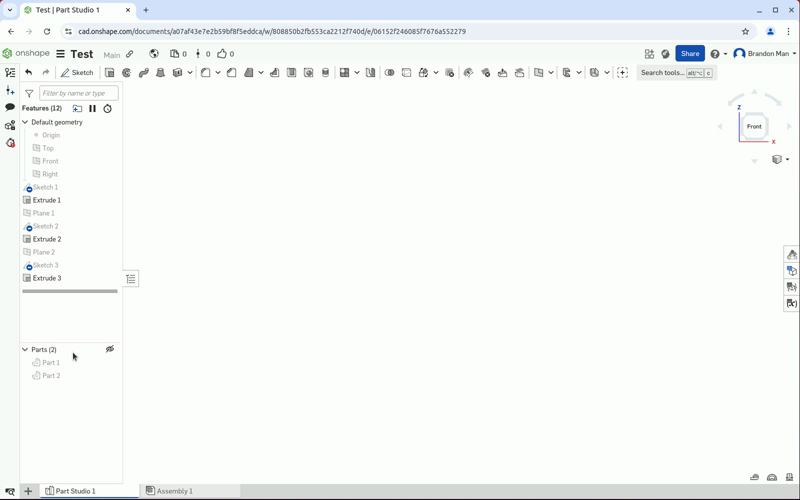
key(space)
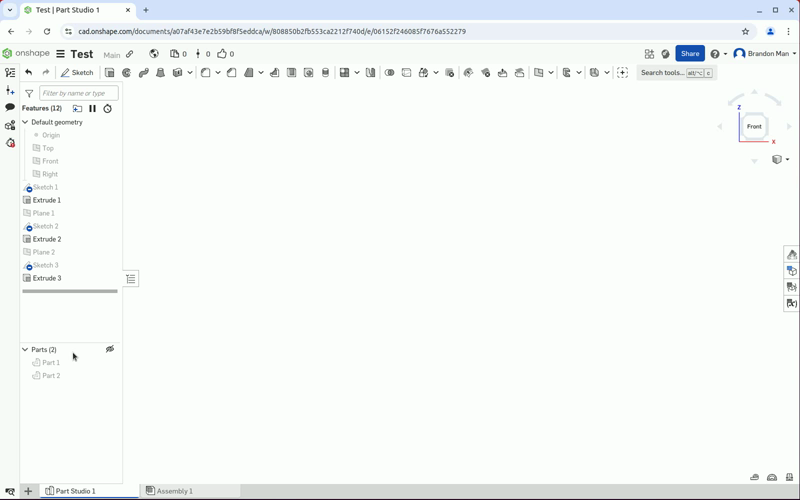
key_down(shift)
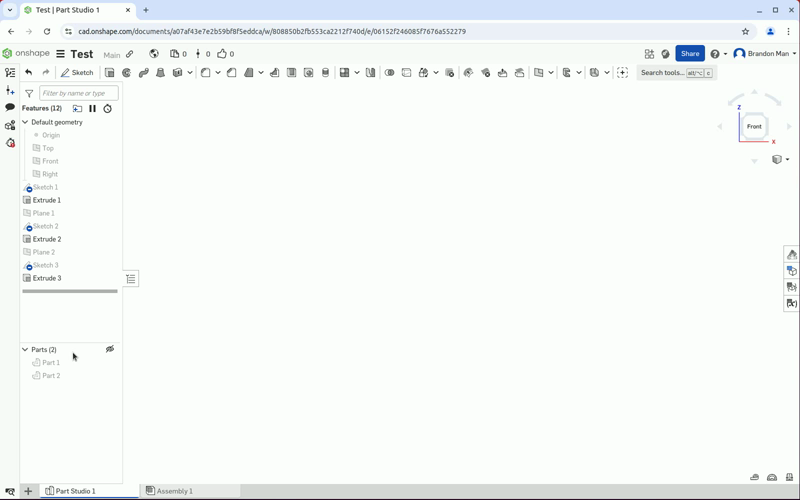
key(left)
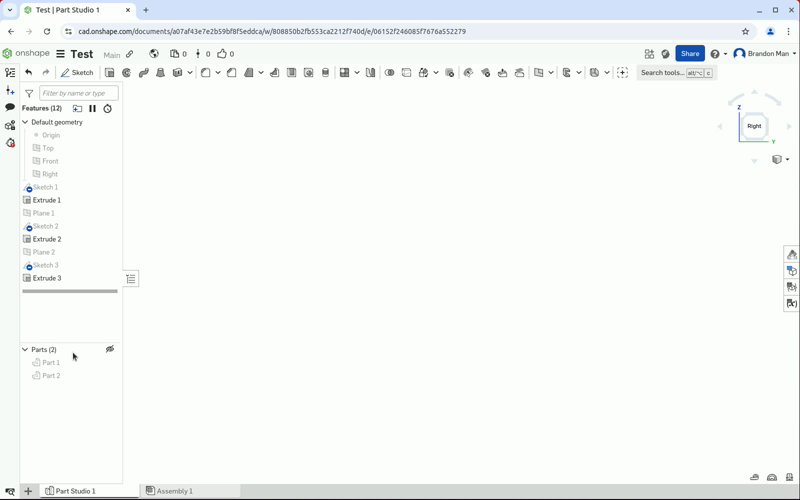
key_up(shift)
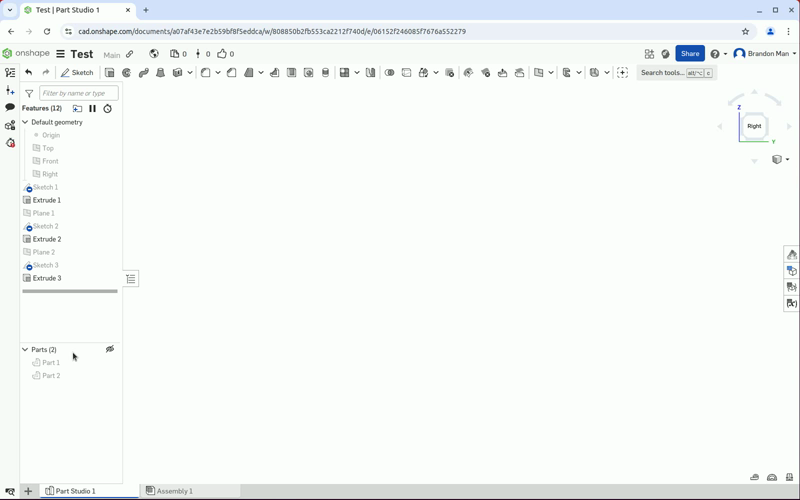
mouse_move(73, 352)
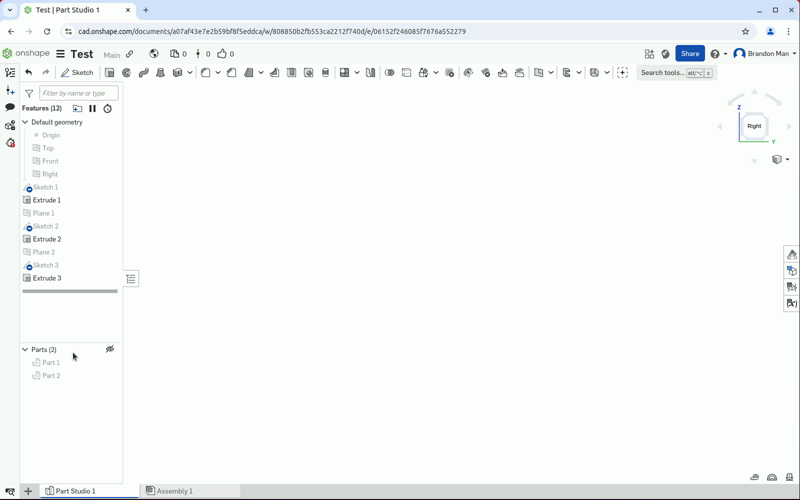
key(shift+y)
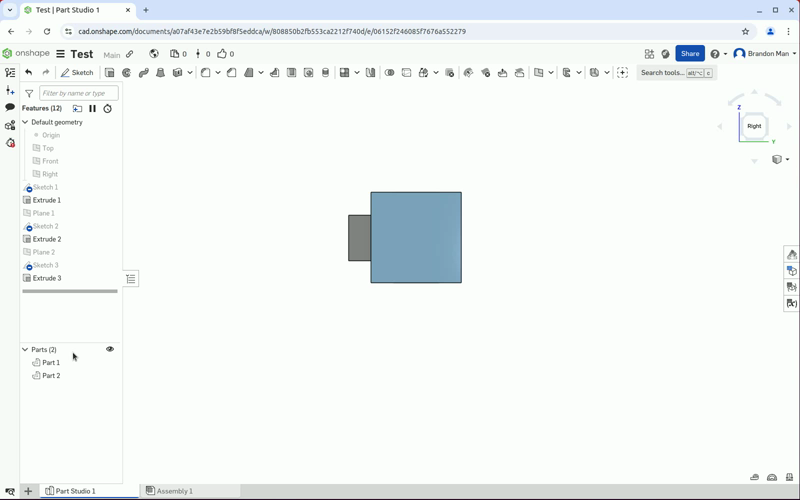
mouse_move(541, 75)
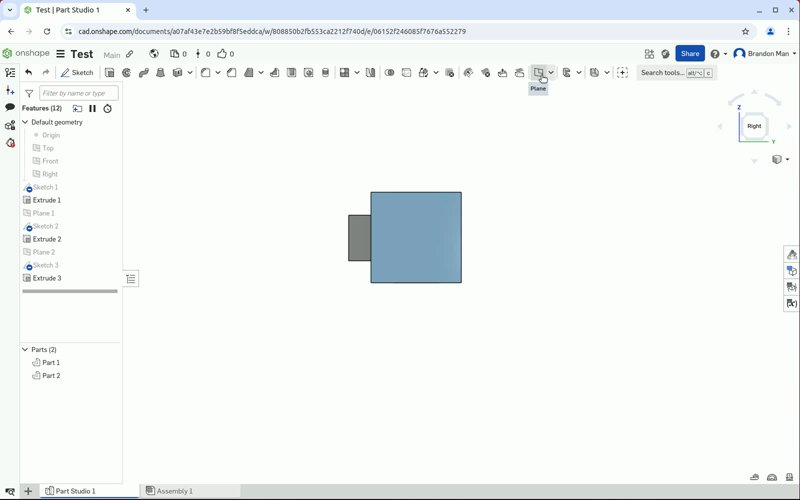
click(541, 75)
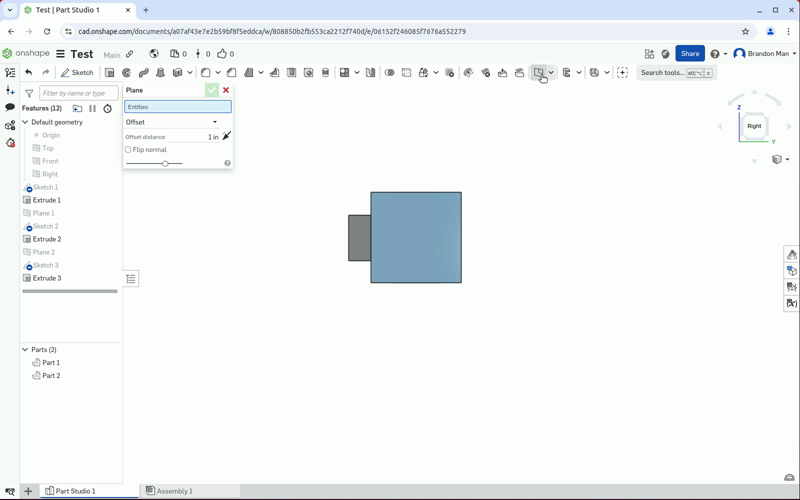
mouse_move(73, 176)
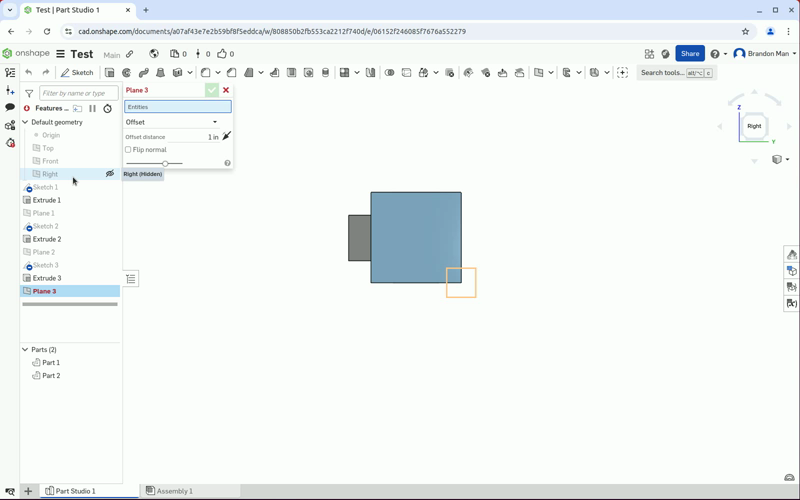
click(73, 176)
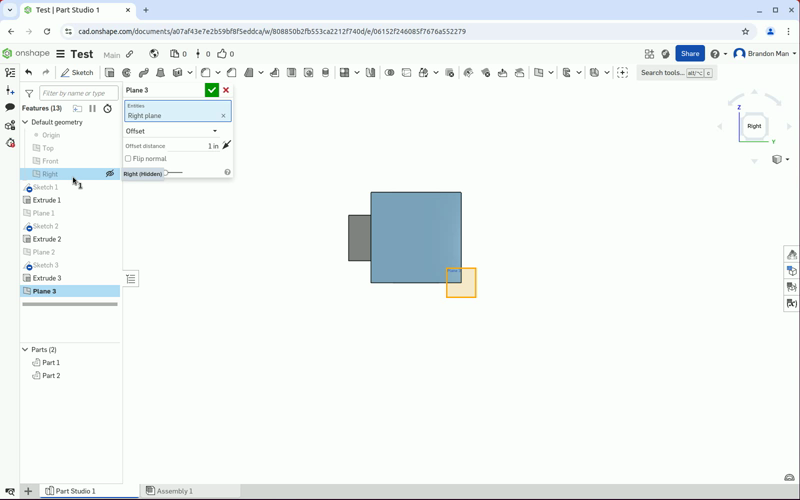
key(tab, 2)
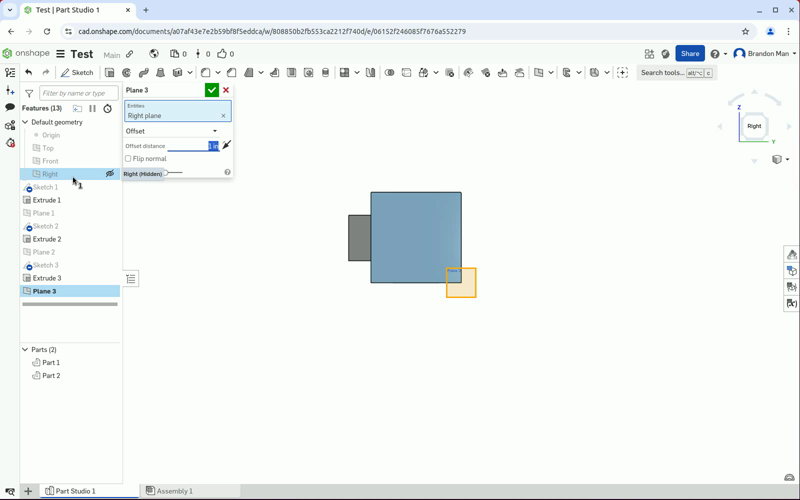
text(18.548)
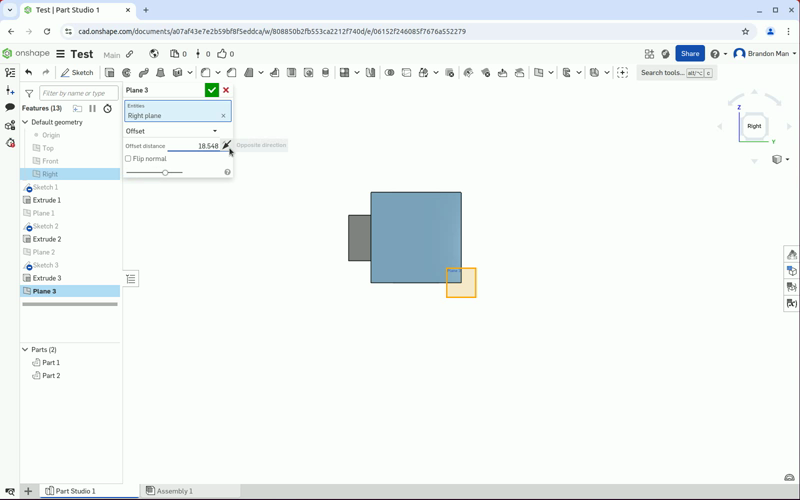
mouse_move(229, 147)
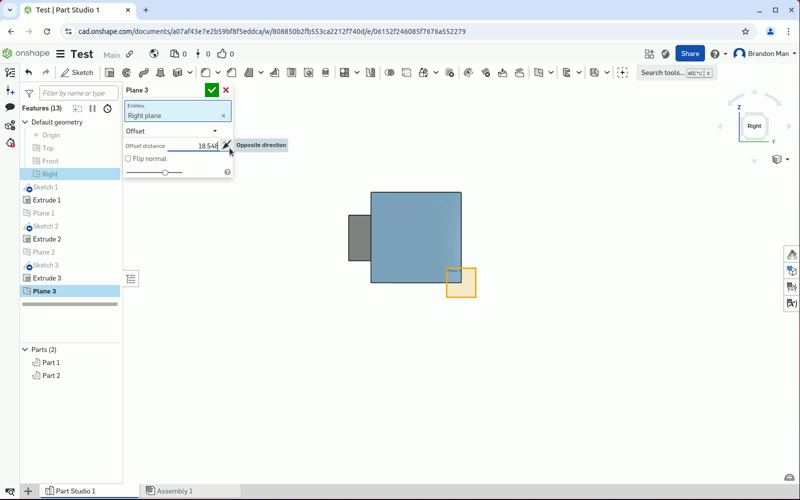
click(229, 147)
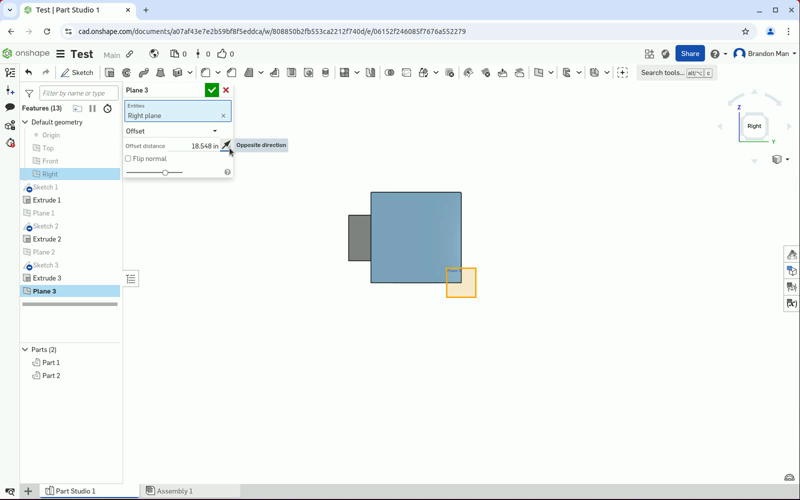
key(enter, 2)
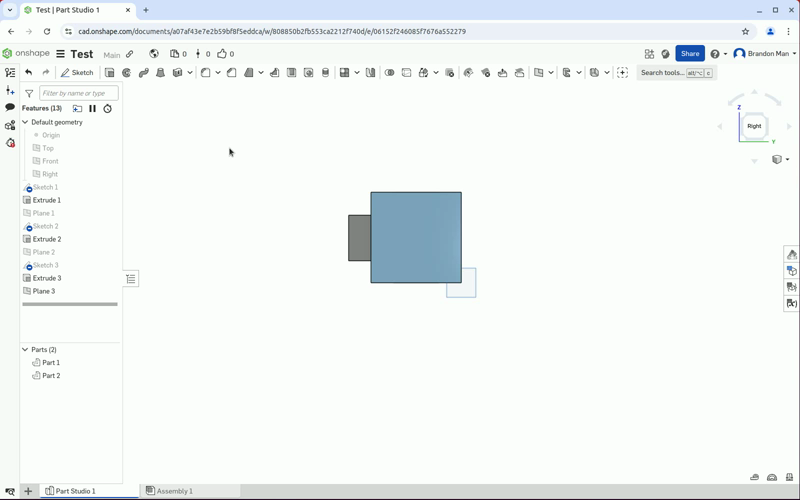
key(shift+s)
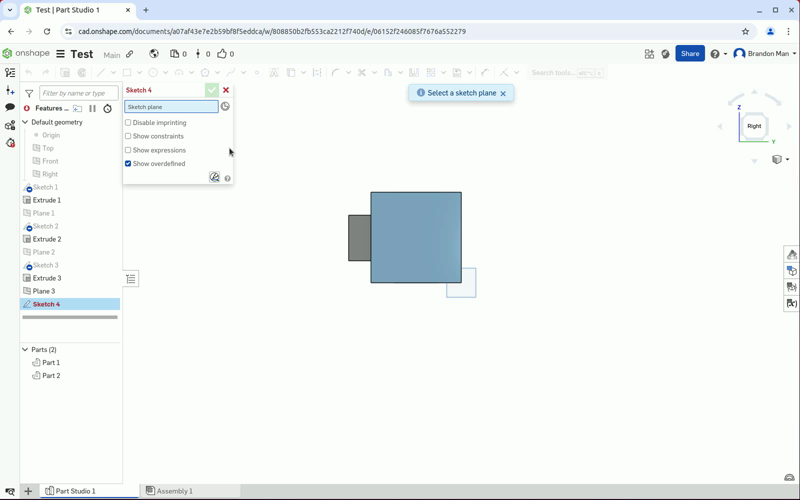
mouse_move(73, 293)
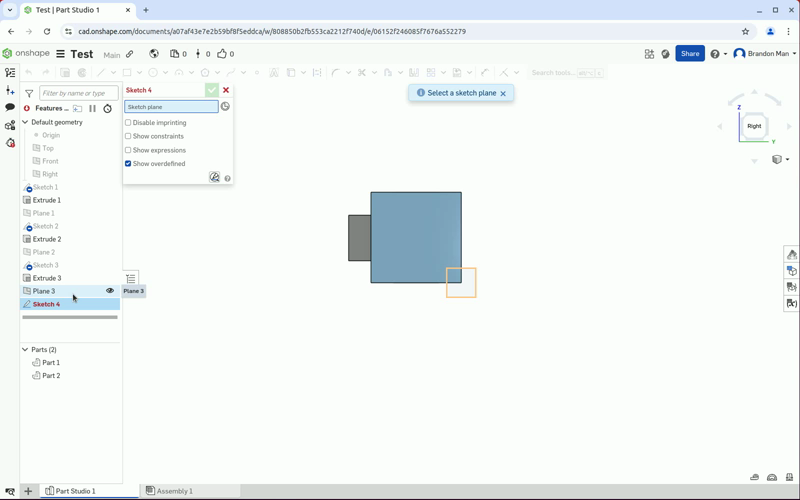
click(73, 293)
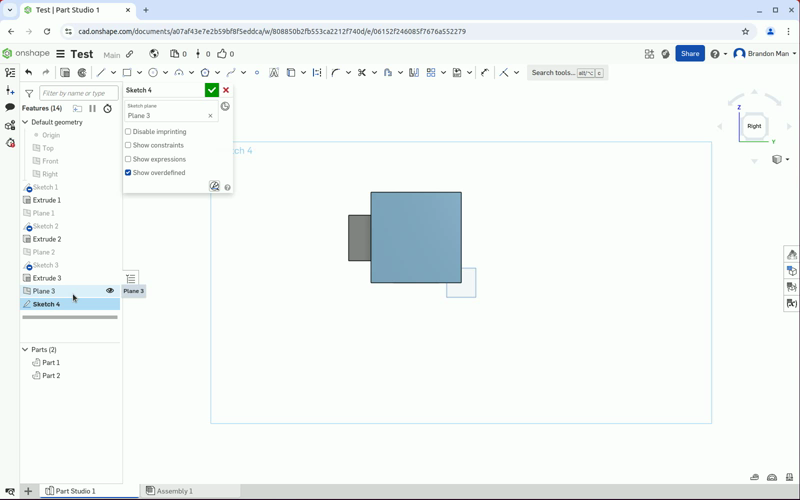
mouse_move(73, 352)
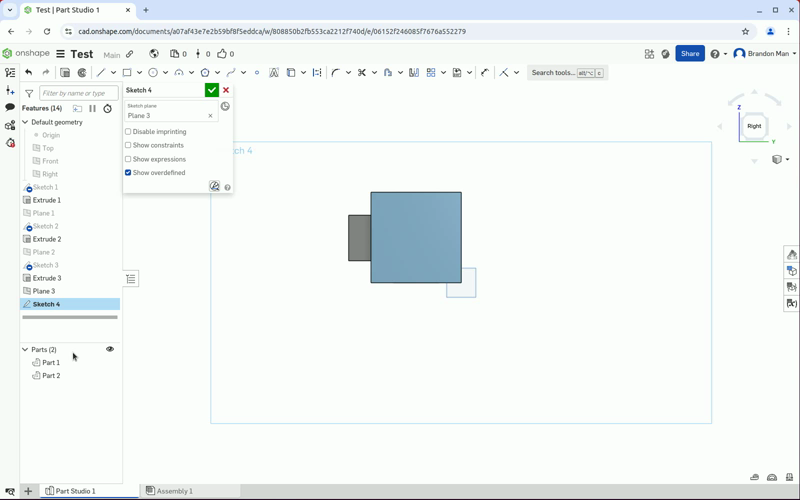
key(y)
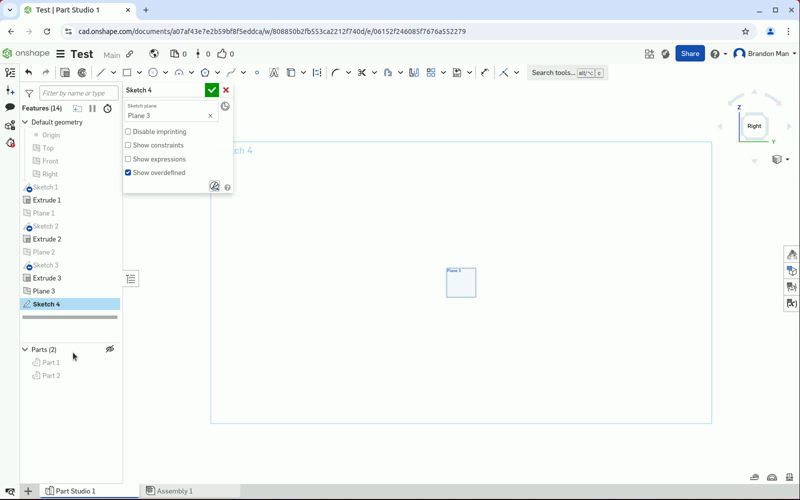
key(c)
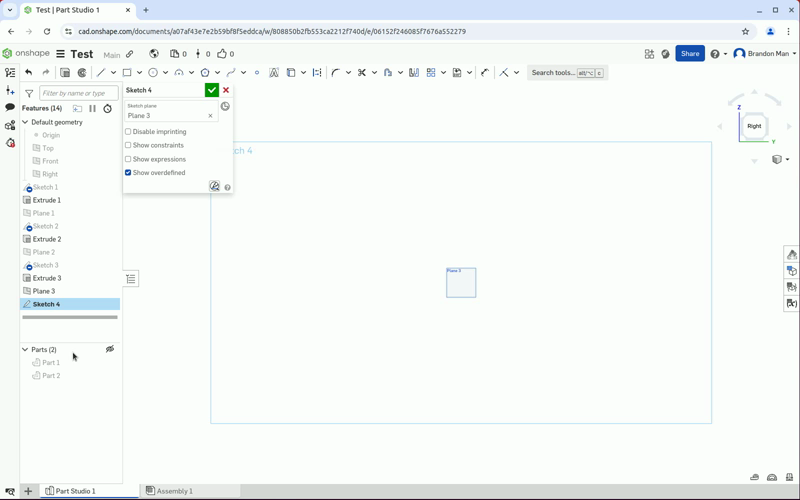
key_down(shift)
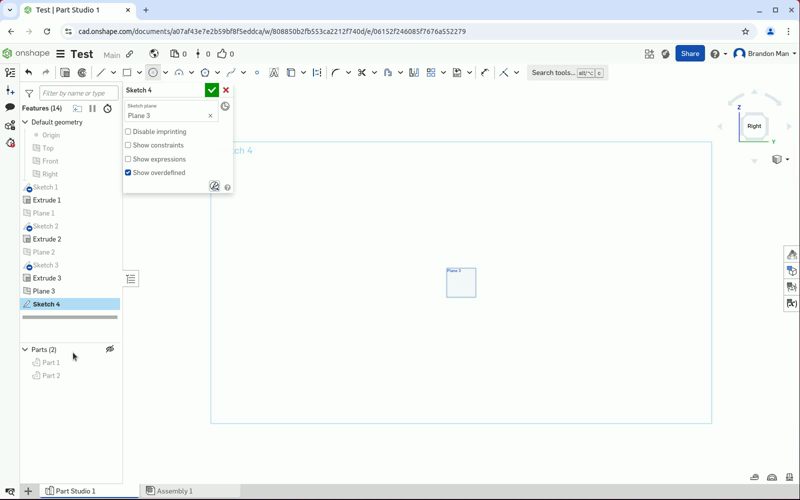
mouse_move(410, 238)
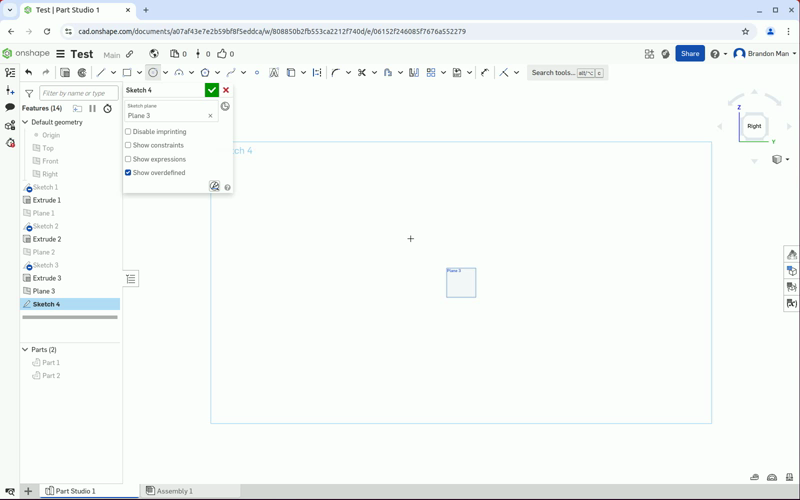
click(410, 238)
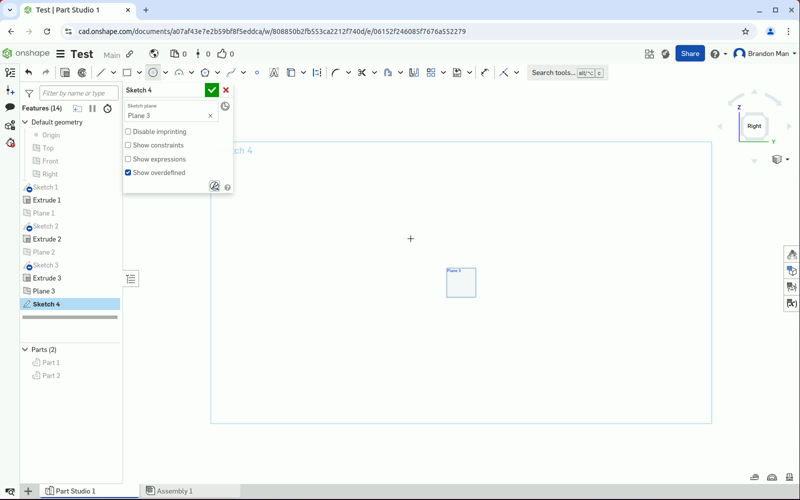
key_up(shift)
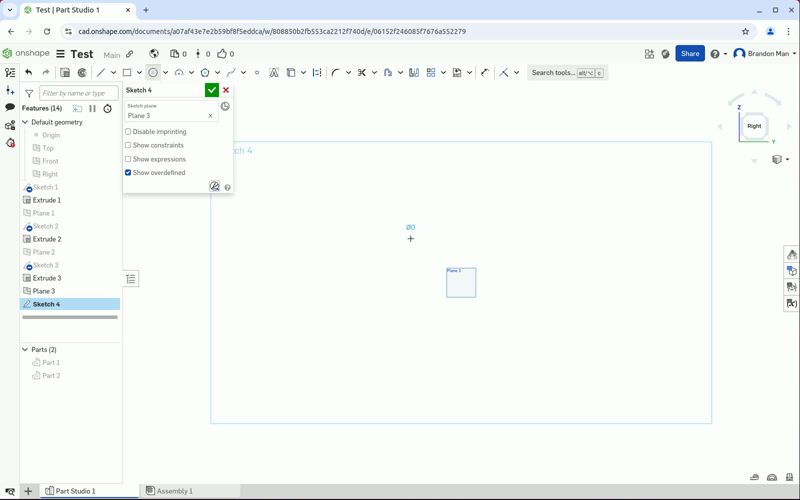
mouse_move(433, 238)
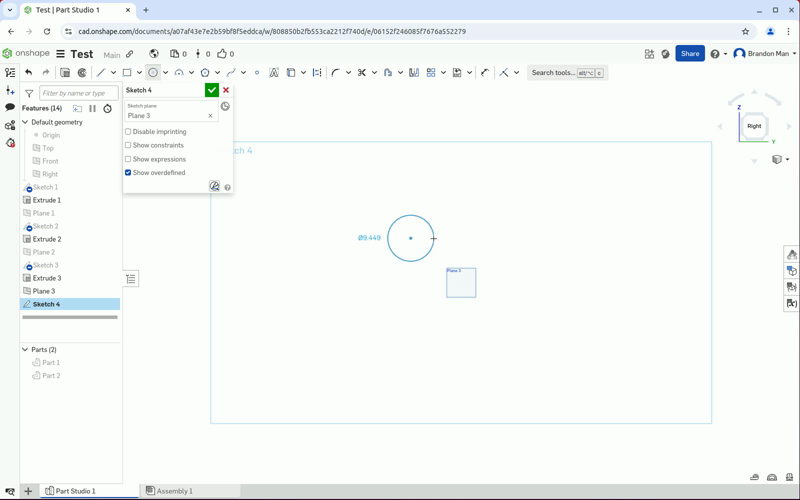
click(433, 238)
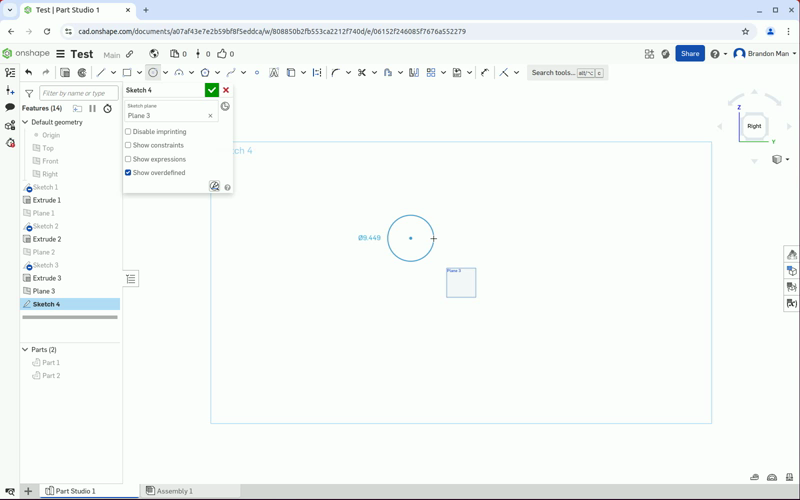
key(esc)
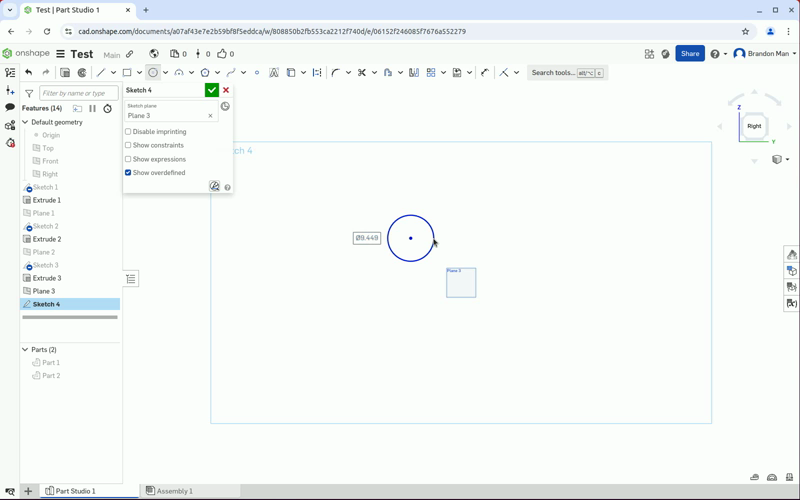
mouse_move(399, 229)
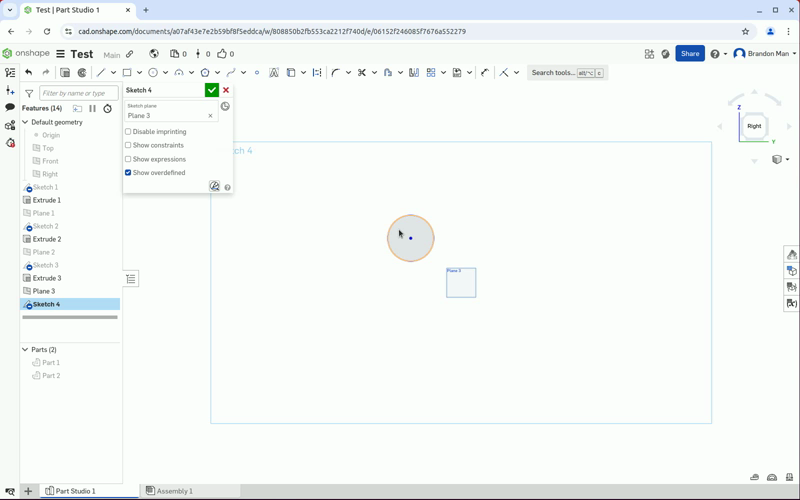
scroll(6)
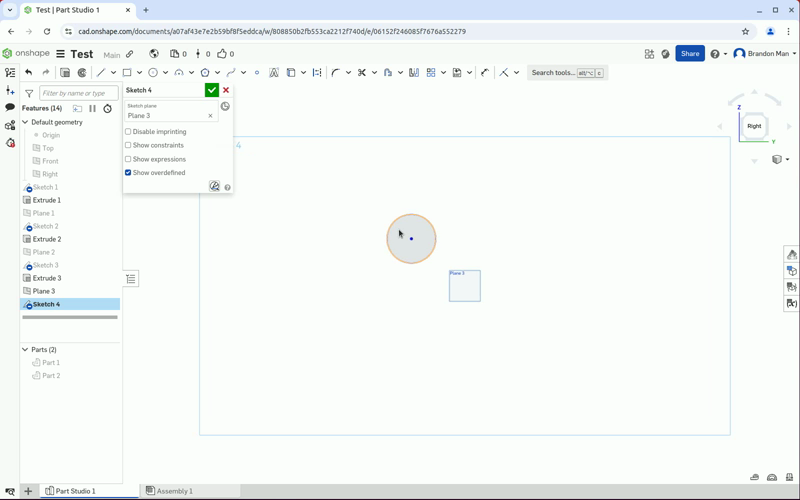
scroll(6)
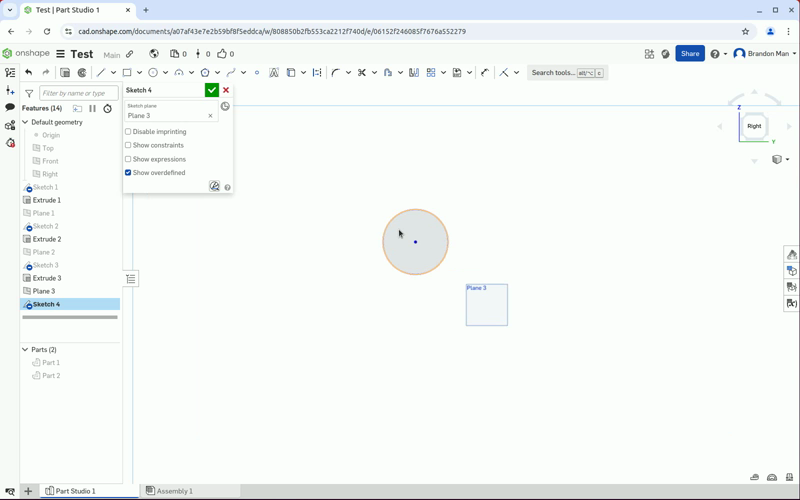
scroll(6)
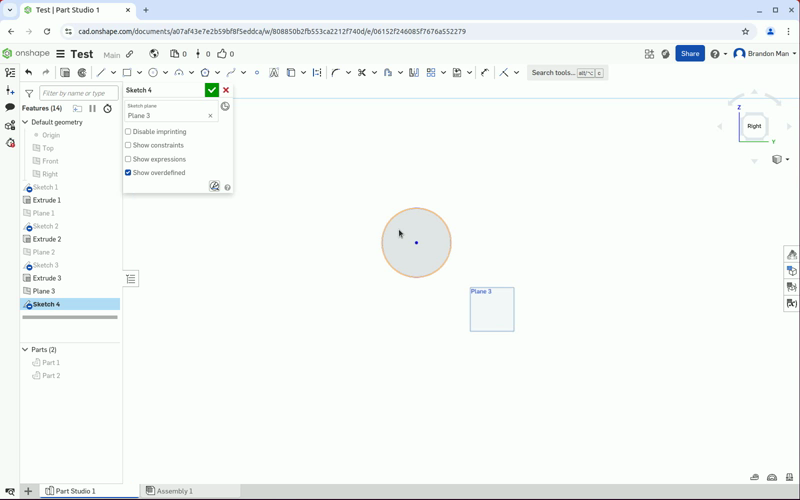
scroll(6)
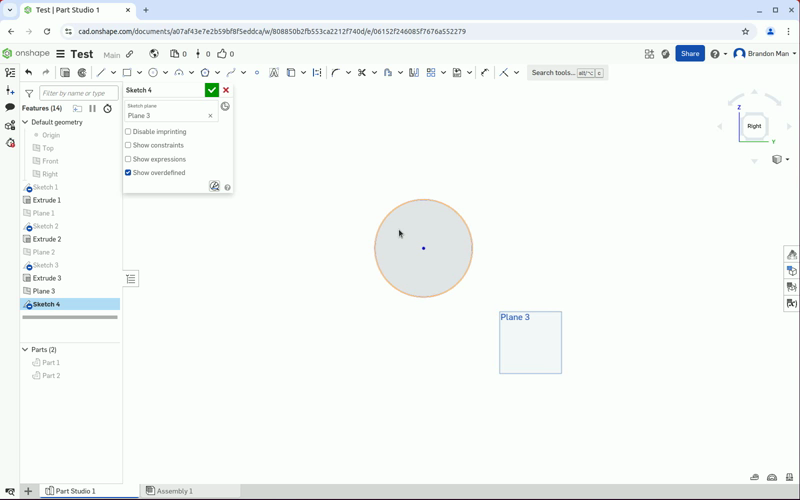
scroll(6)
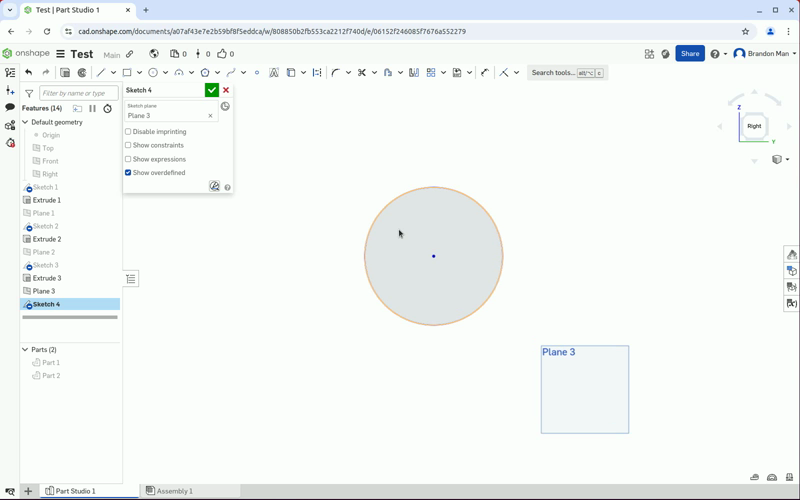
scroll(6)
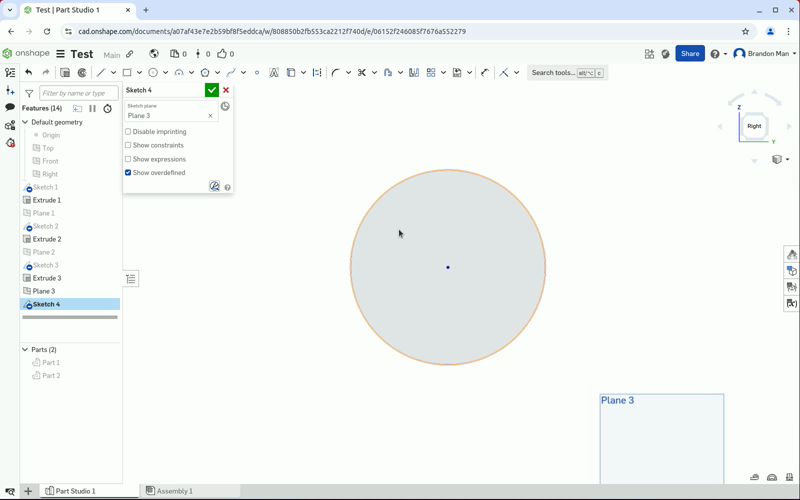
scroll(6)
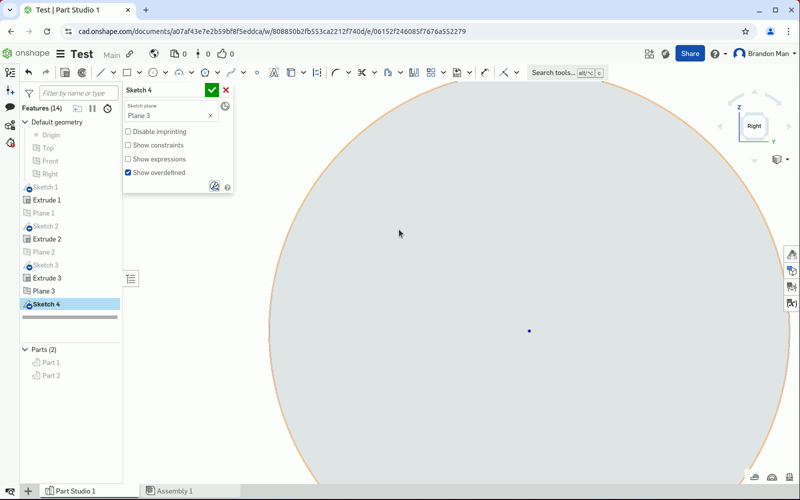
click(399, 229)
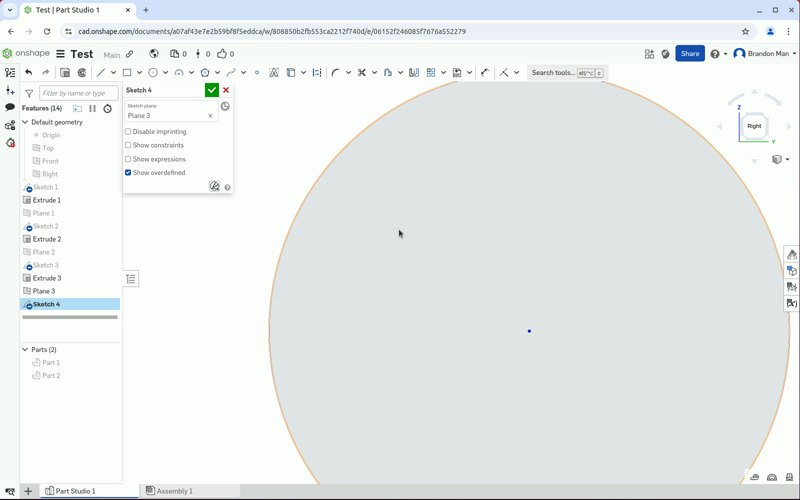
scroll(-6)
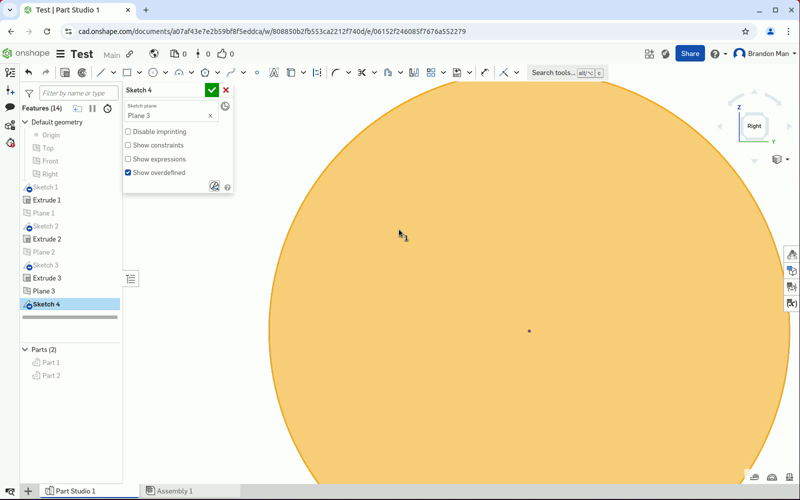
scroll(-6)
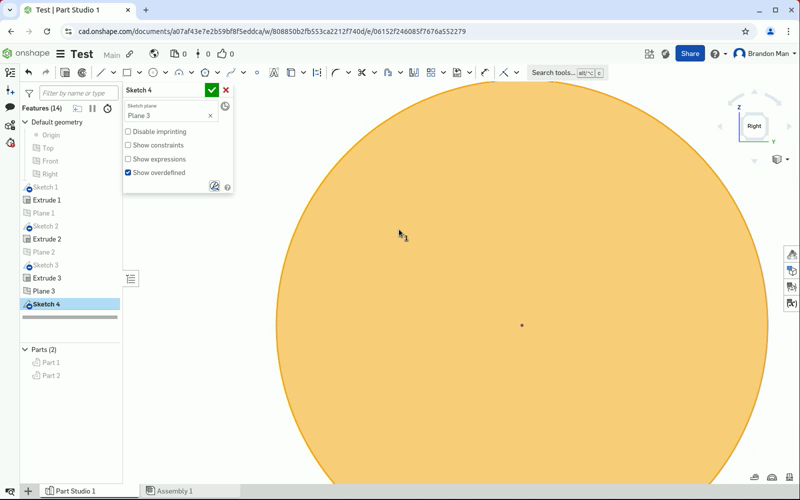
scroll(-6)
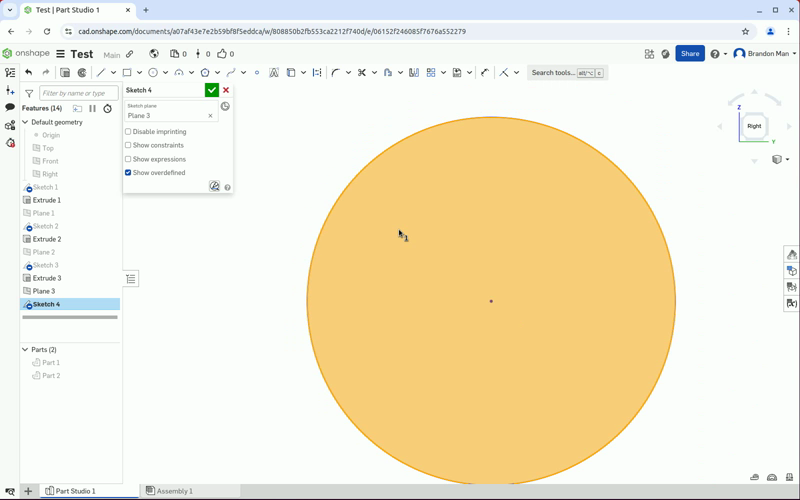
scroll(-6)
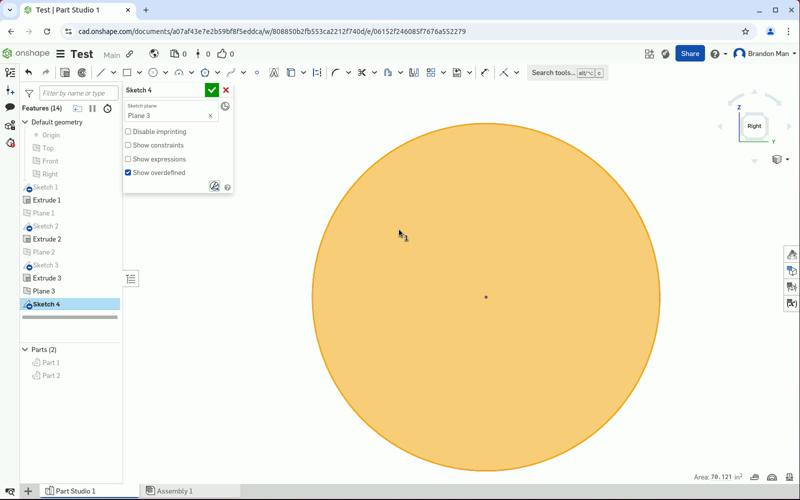
scroll(-6)
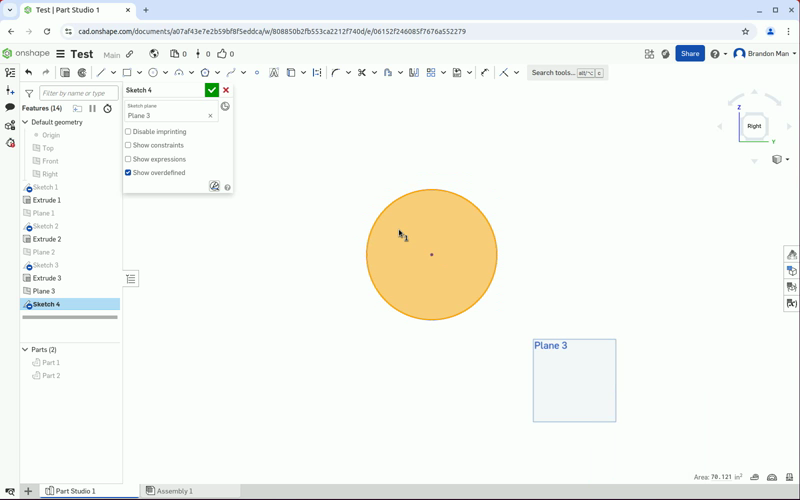
scroll(-6)
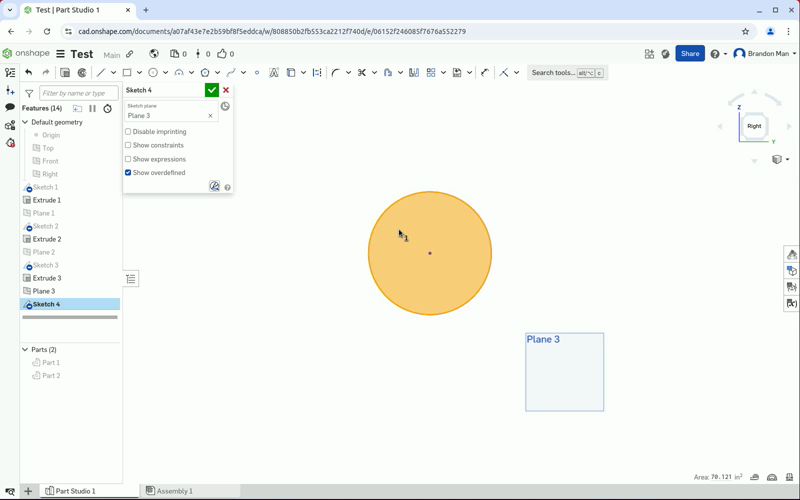
scroll(-6)
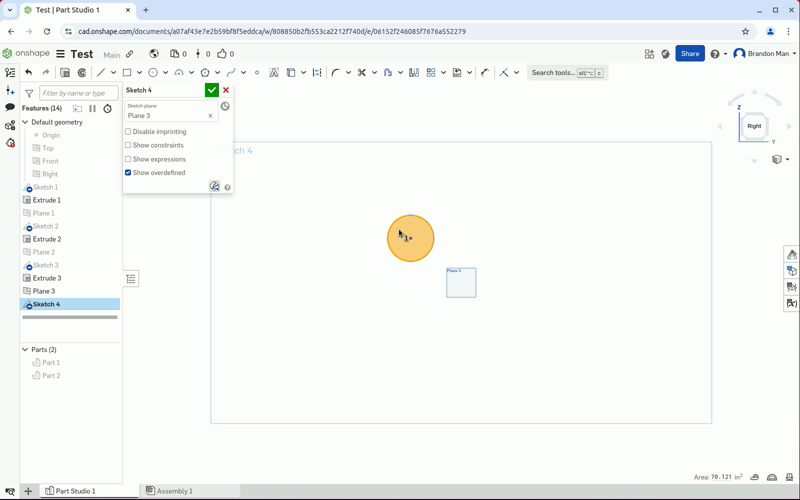
mouse_move(73, 352)
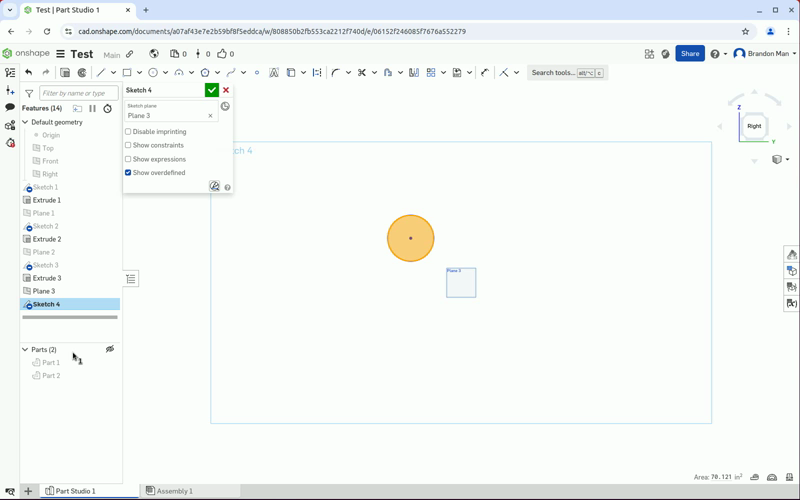
key(shift+y)
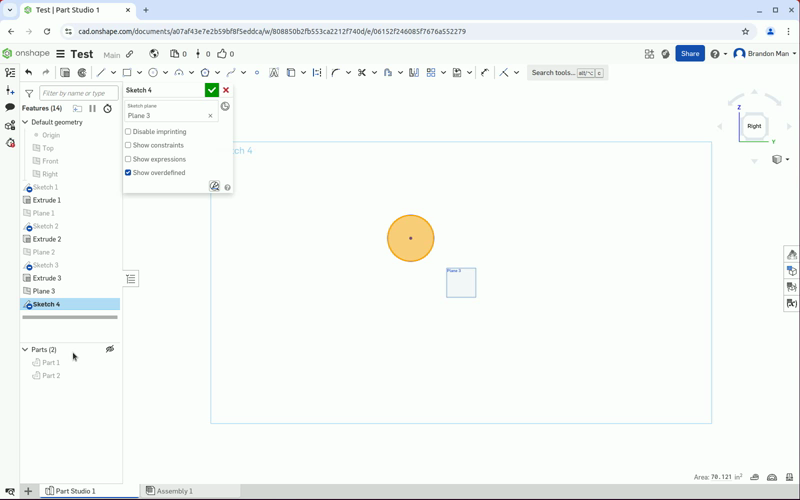
key(shift+e)
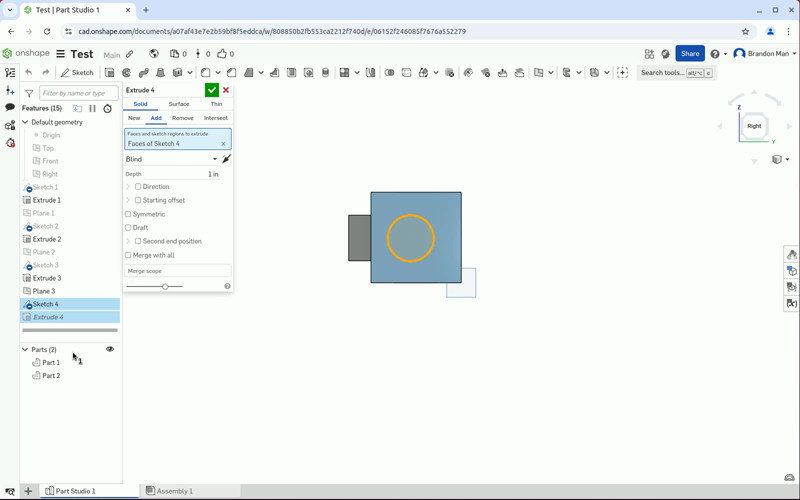
mouse_move(143, 106)
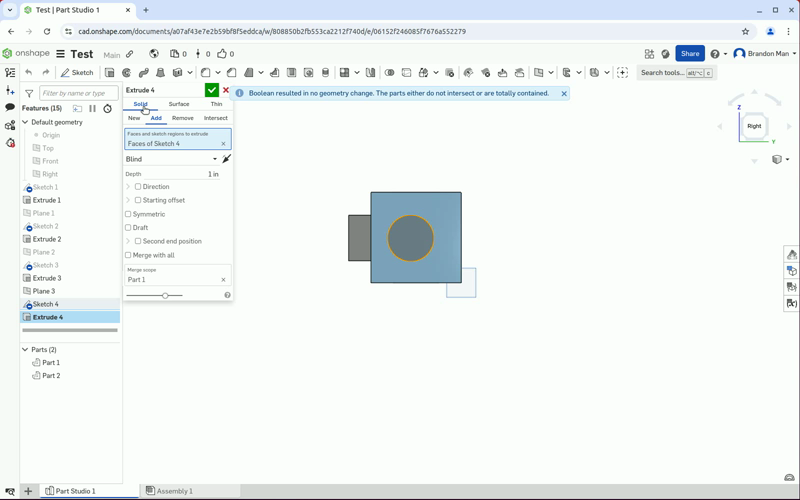
click(143, 106)
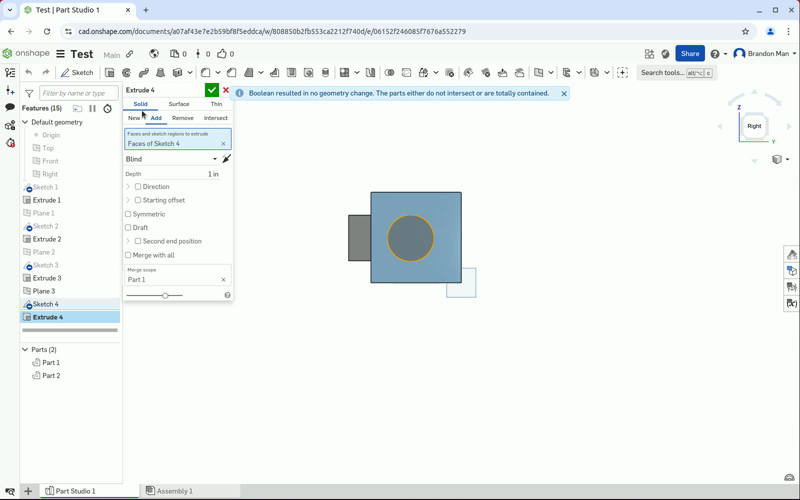
mouse_move(137, 120)
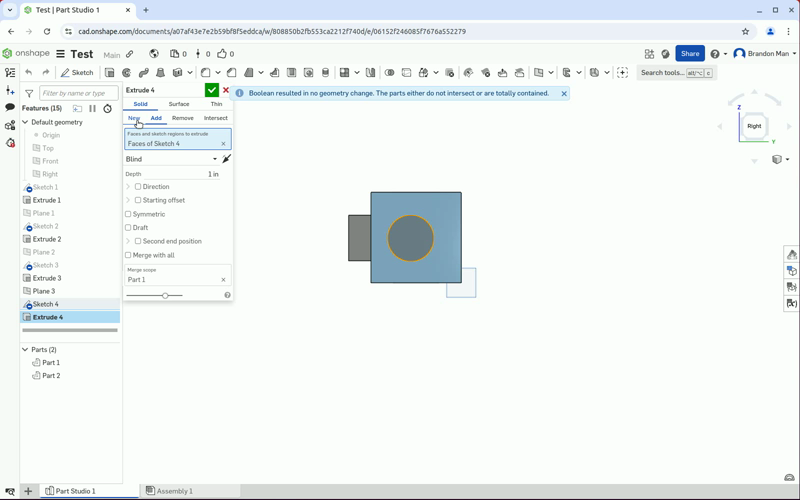
click(137, 120)
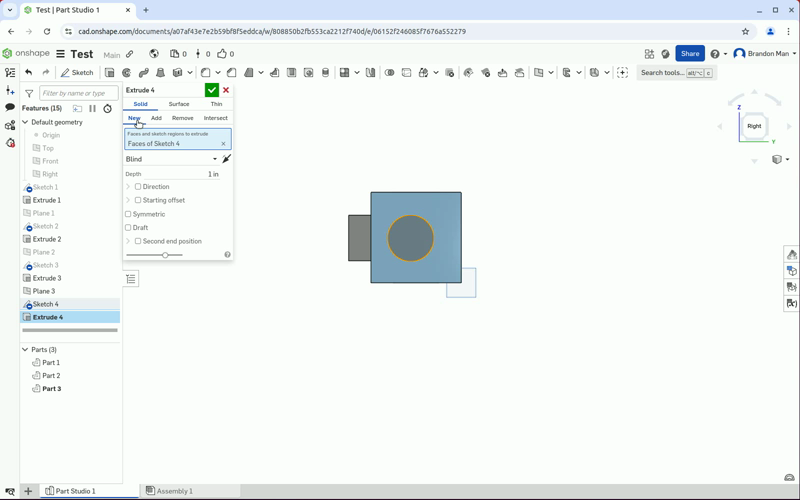
key(tab, 4)
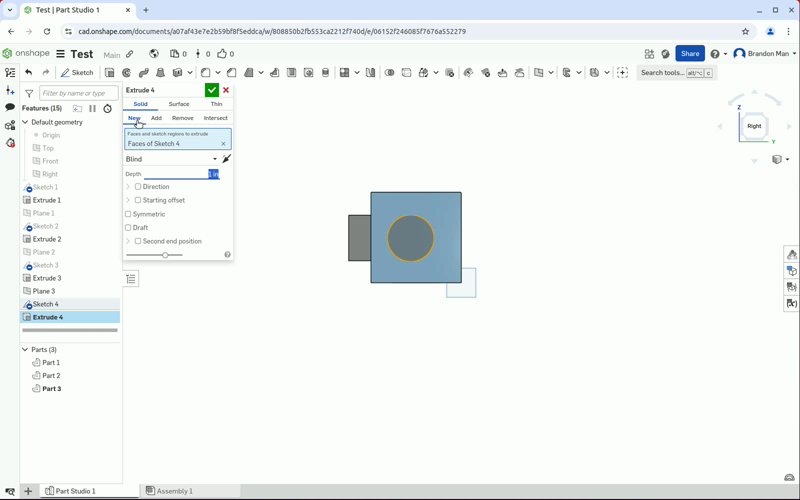
text(4.574)
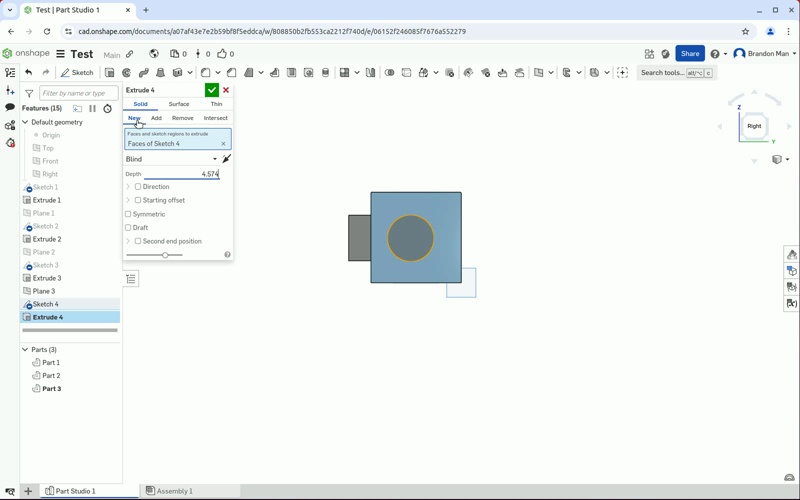
key(enter)
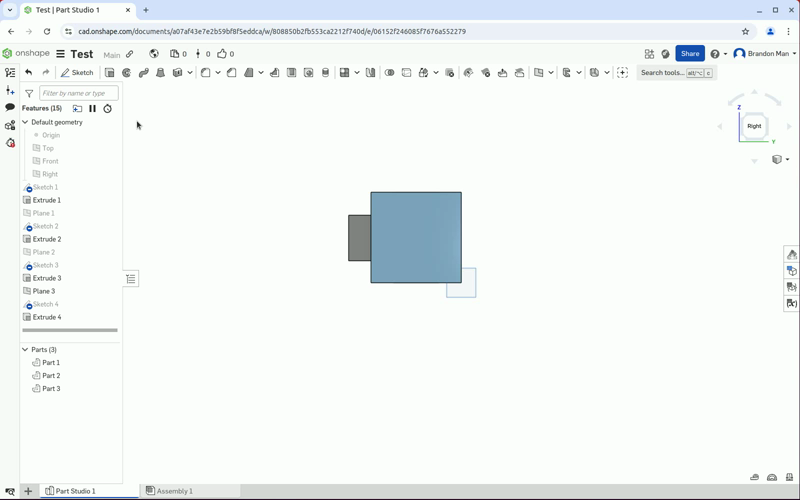
key(shift+h)
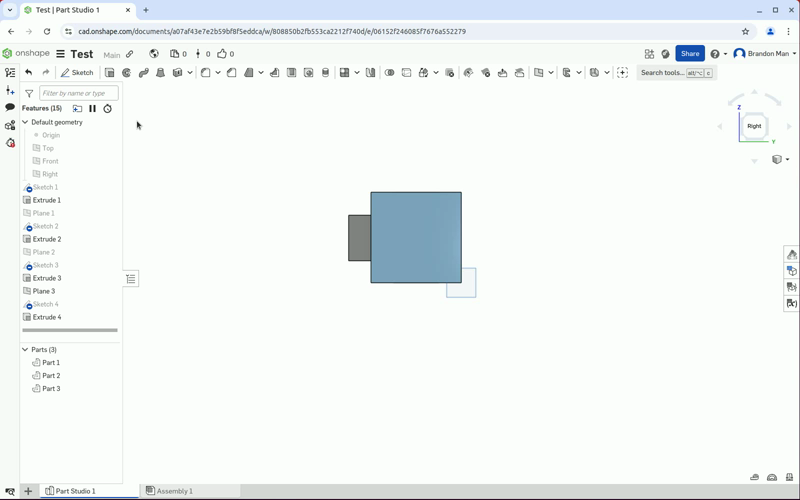
key(shift+h)
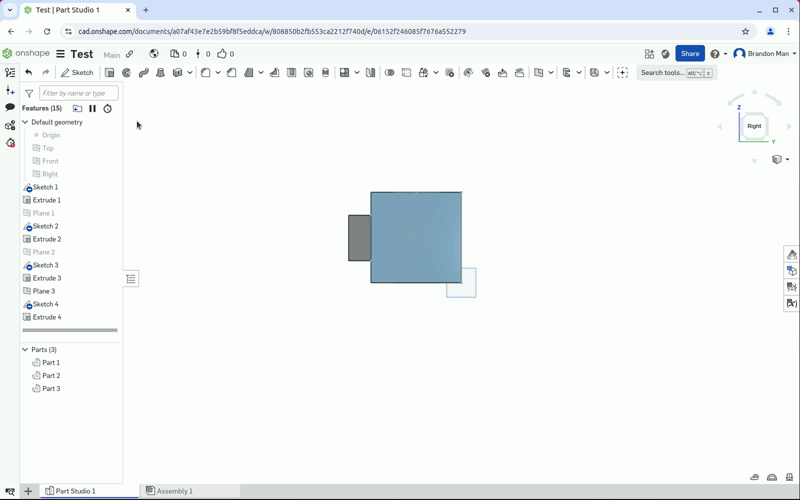
key(shift+7)
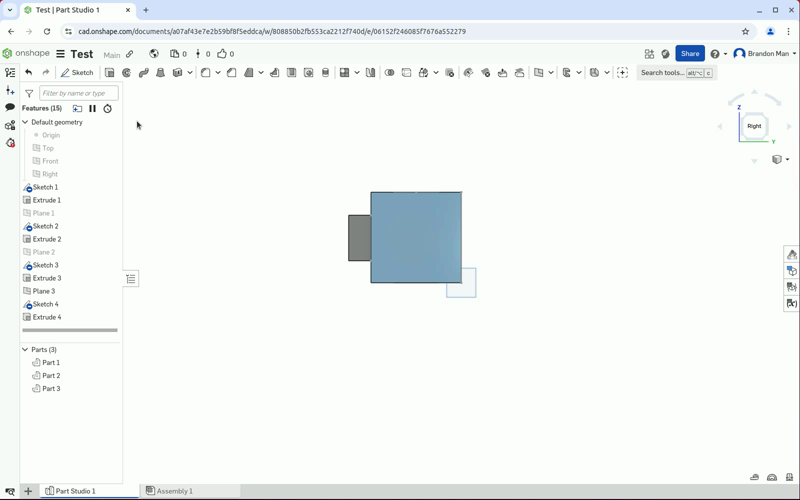
key(right, 2)
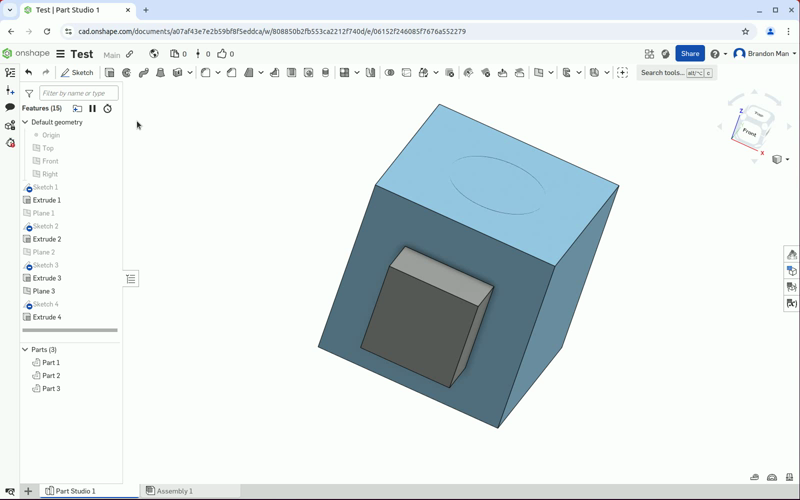
key(down, 2)
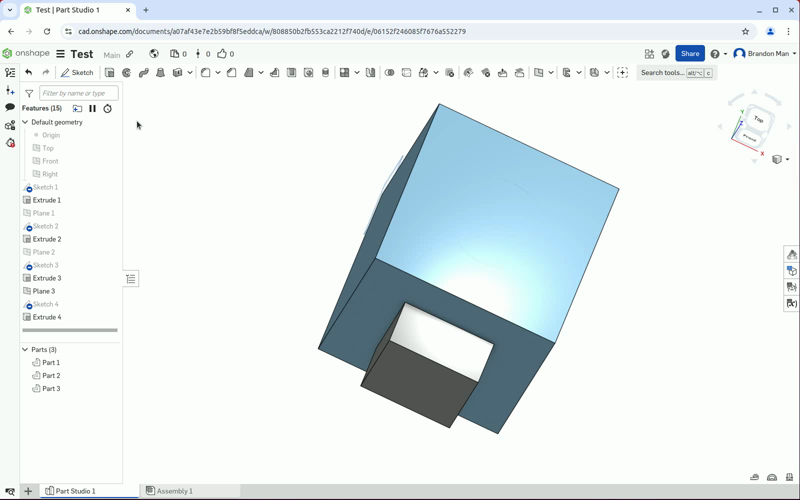
key(up, 2)
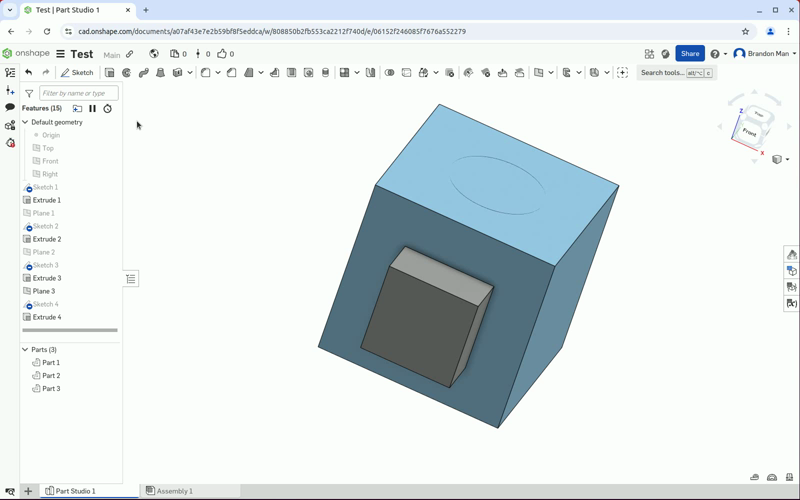
key(left, 2)
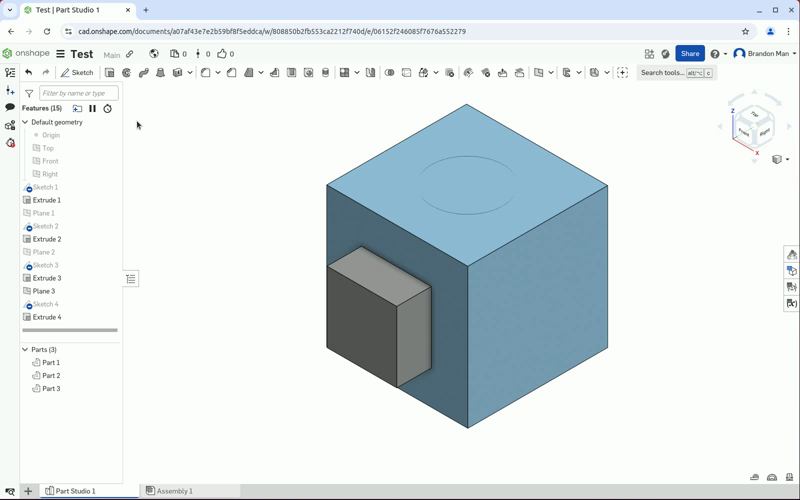
mouse_move(73, 189)
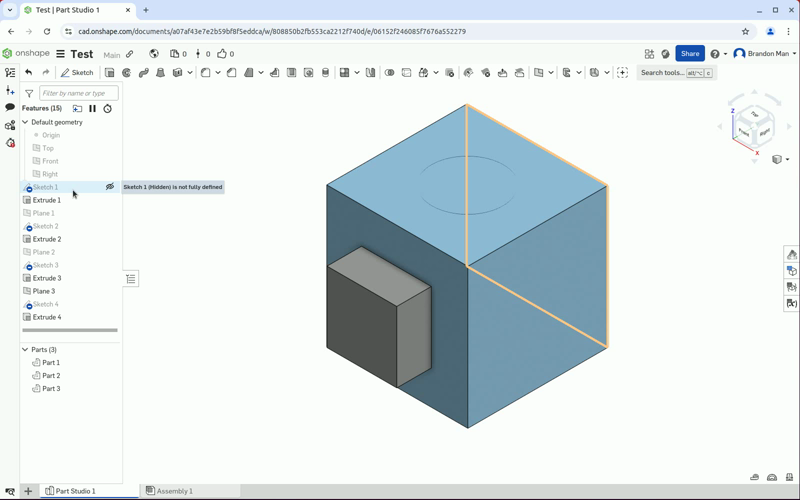
click(73, 189)